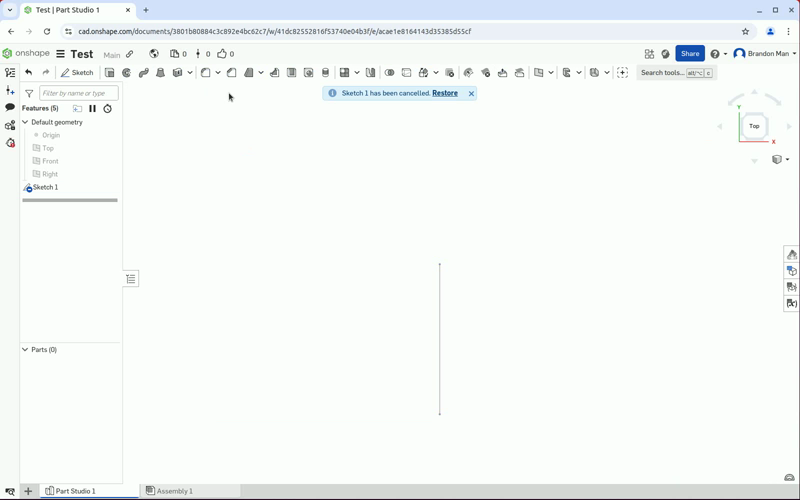
key(shift+h)
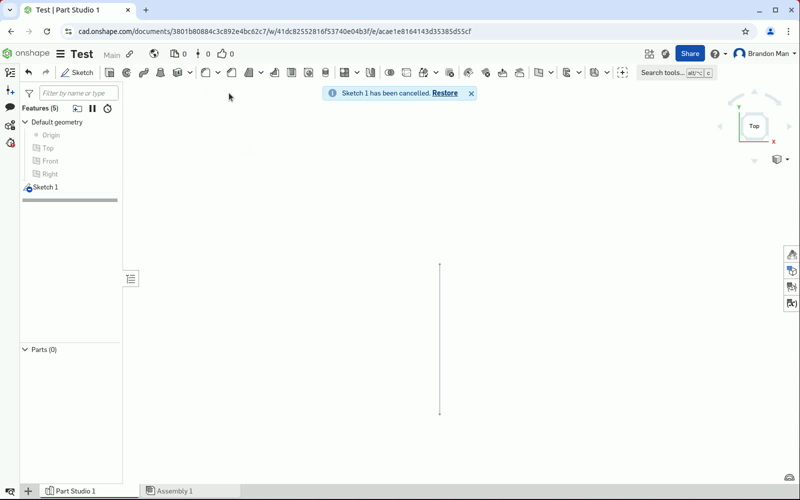
key(shift+s)
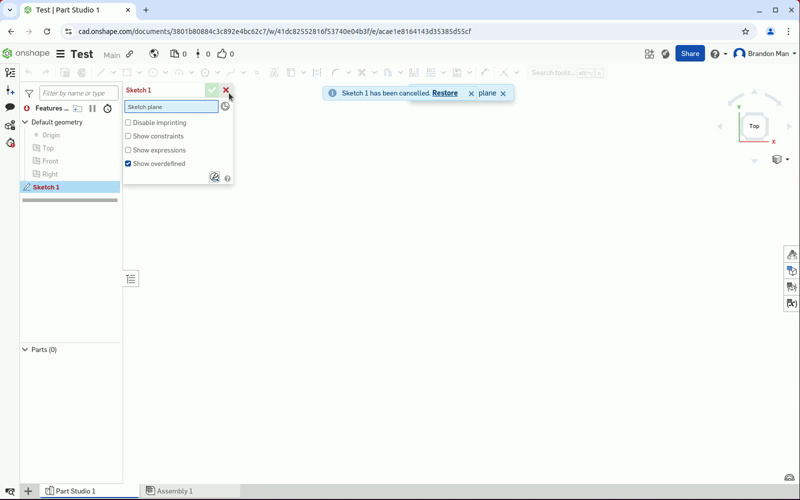
mouse_move(73, 150)
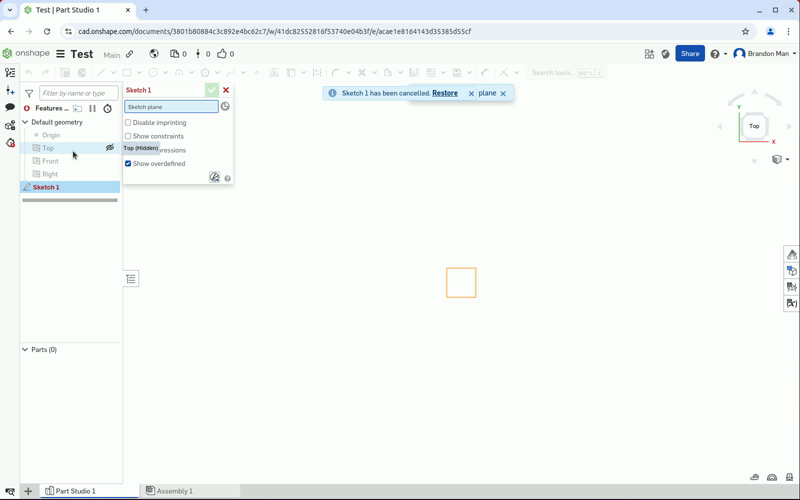
click(73, 150)
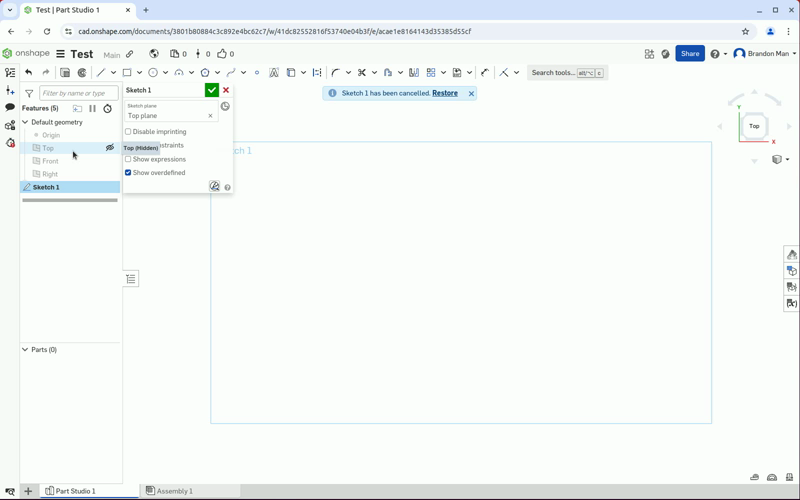
mouse_move(73, 352)
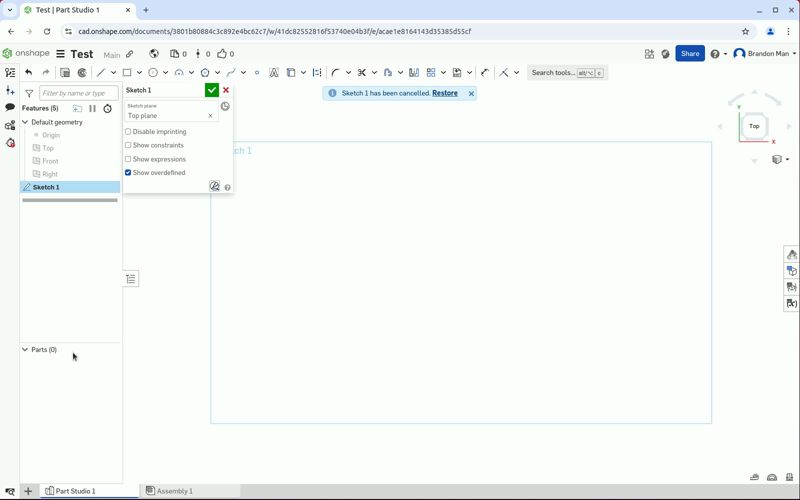
key(y)
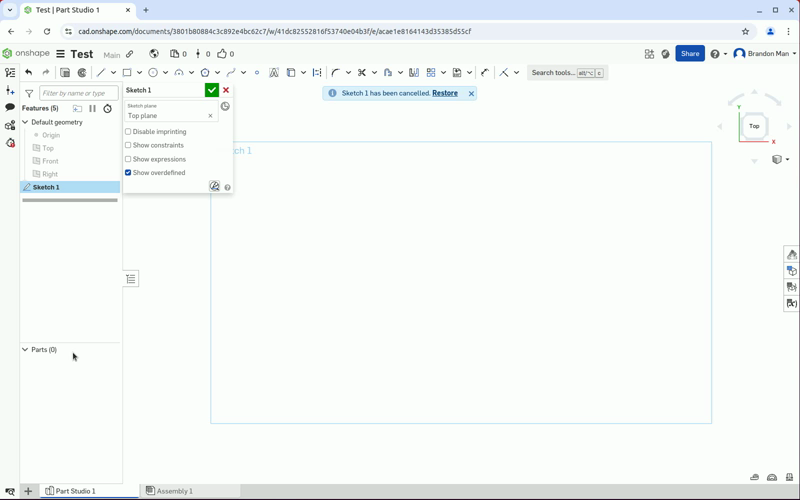
key(l)
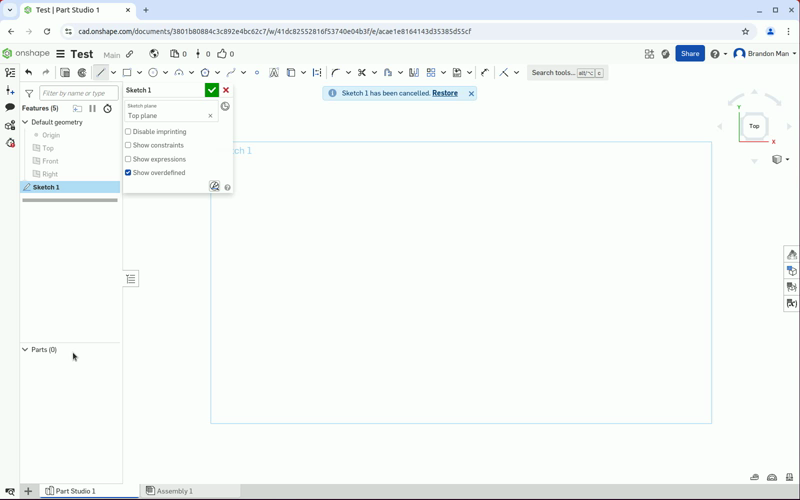
key_down(shift)
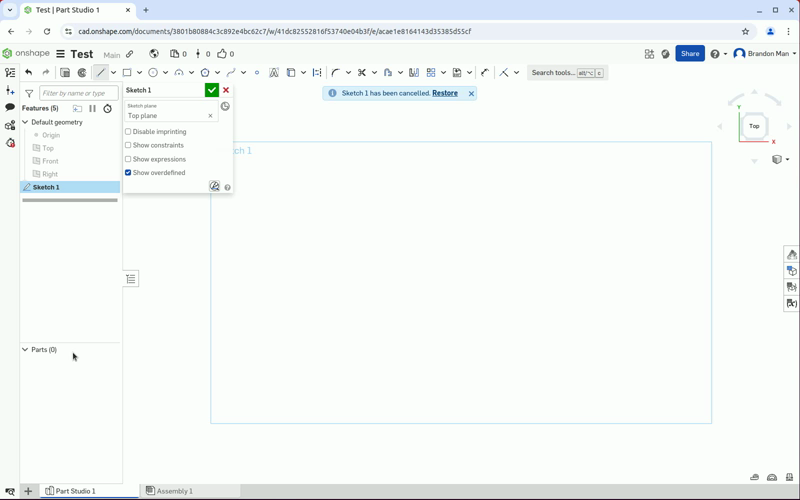
mouse_move(348, 376)
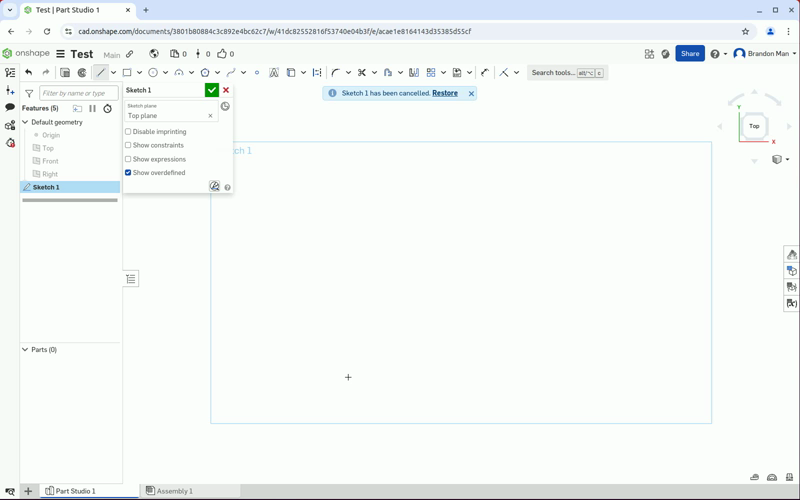
click(348, 376)
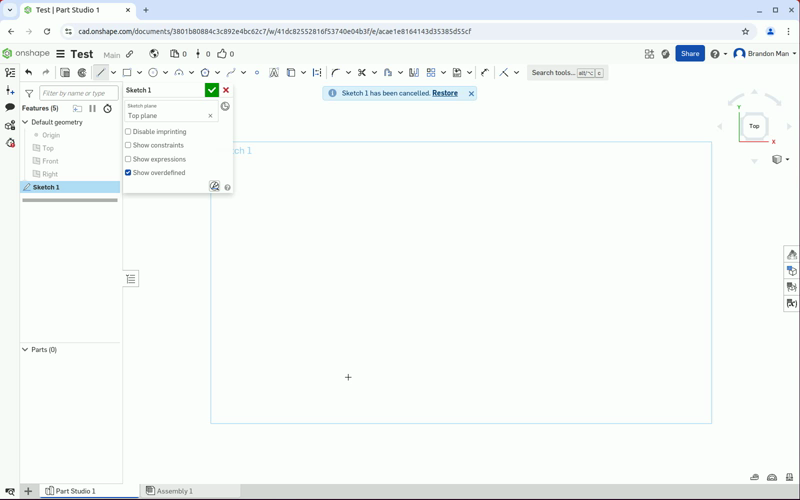
key_up(shift)
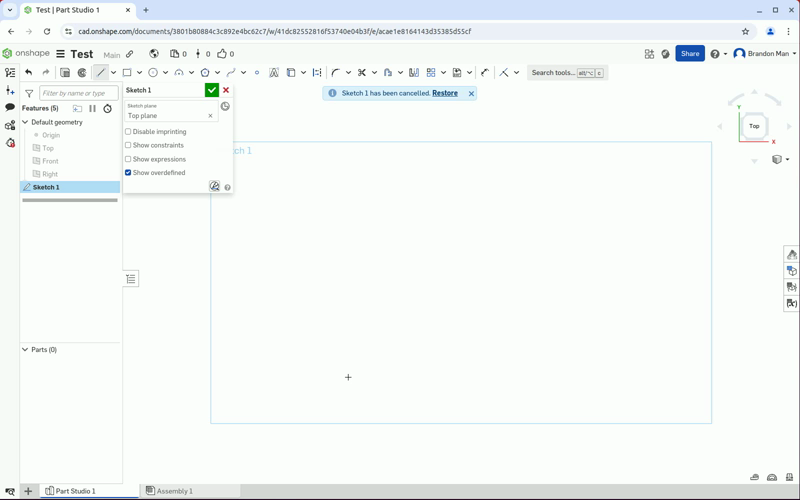
key_down(shift)
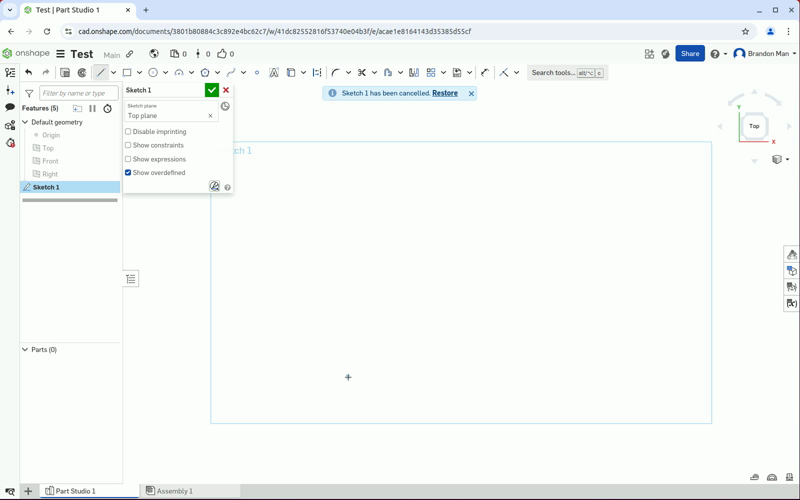
mouse_move(378, 376)
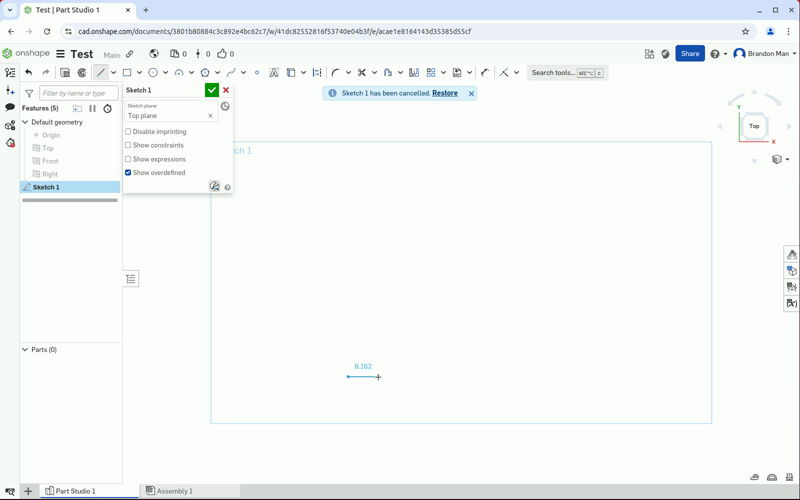
mouse_move(367, 376)
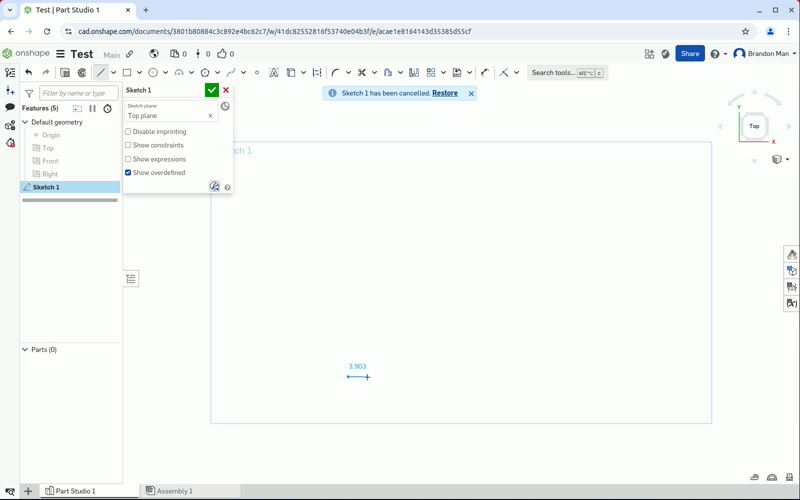
click(367, 376)
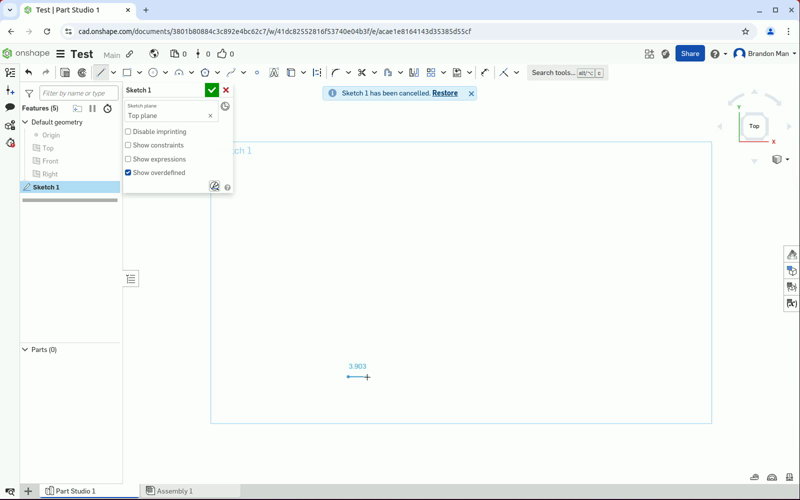
key_up(shift)
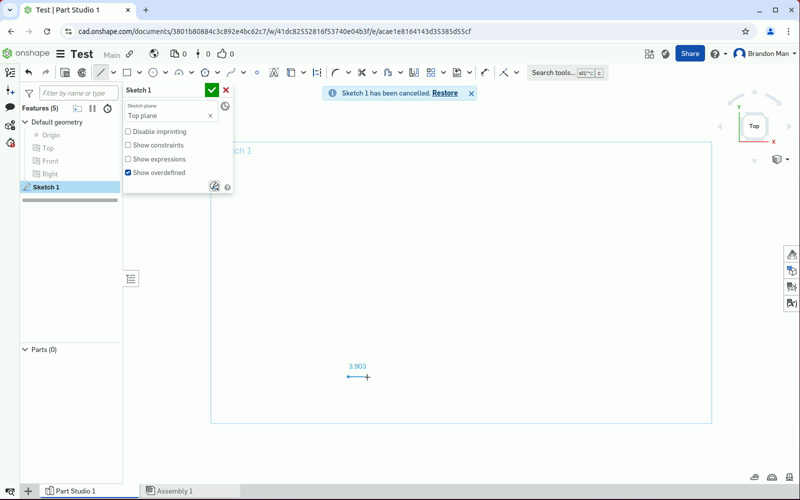
key_down(shift)
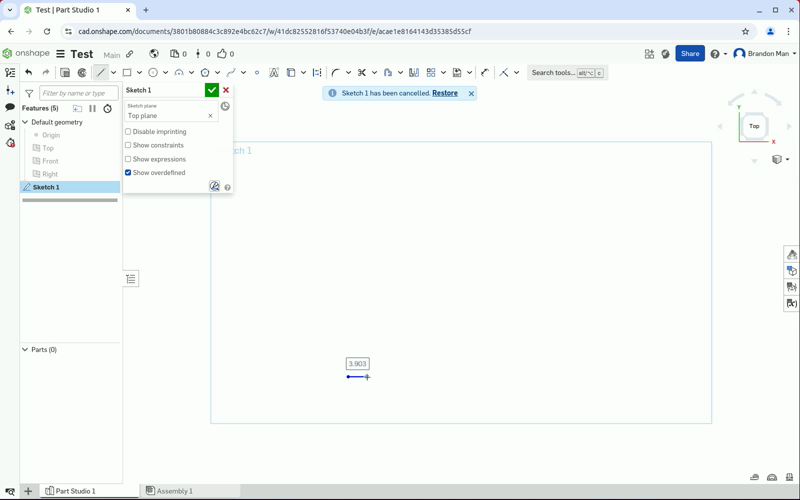
mouse_move(397, 376)
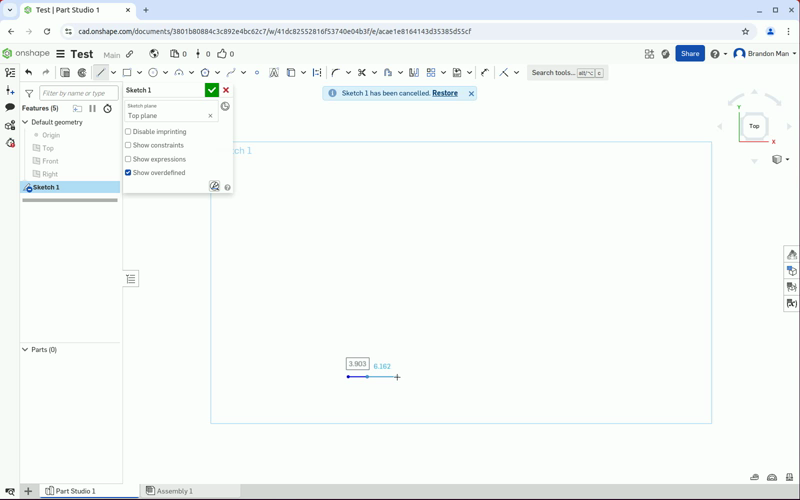
mouse_move(367, 329)
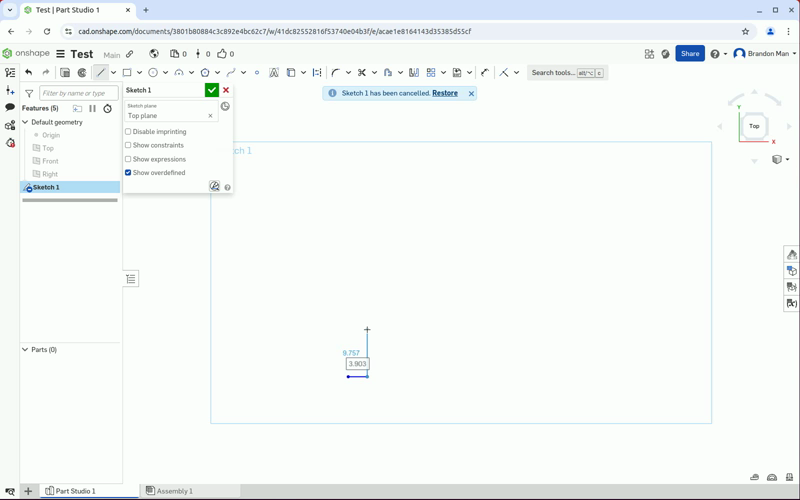
click(367, 329)
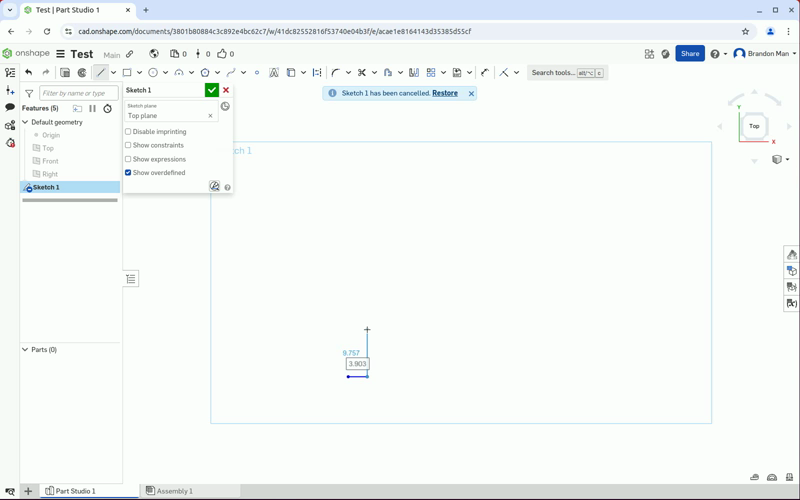
key_up(shift)
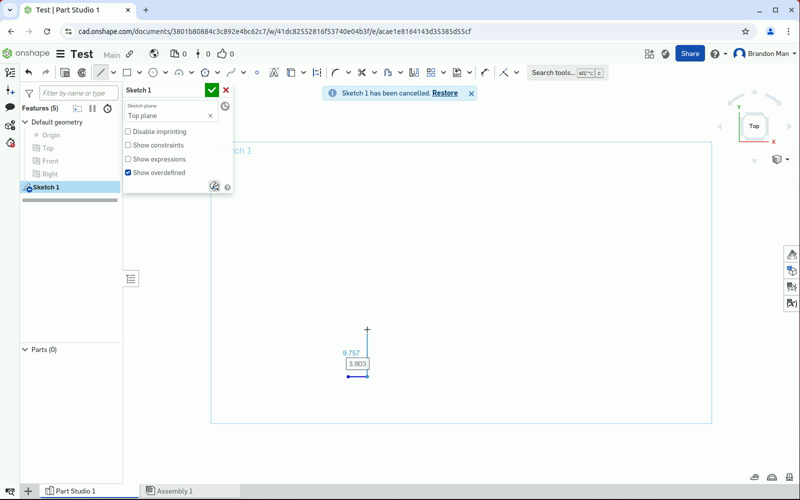
key_down(shift)
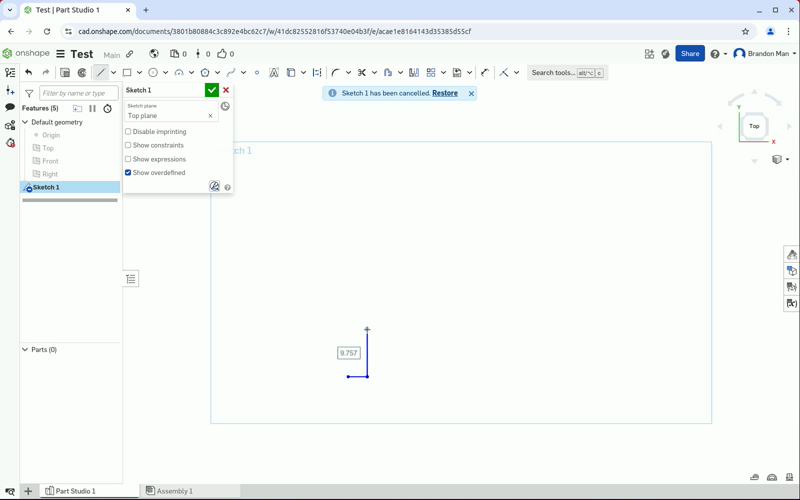
mouse_move(553, 329)
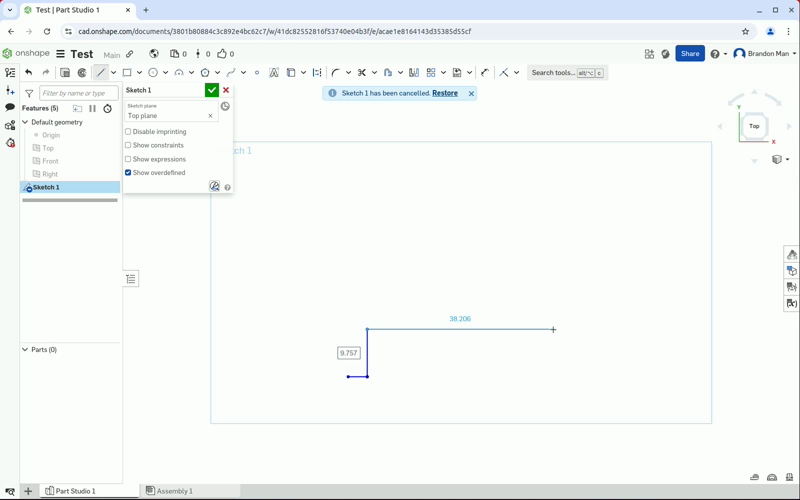
click(553, 329)
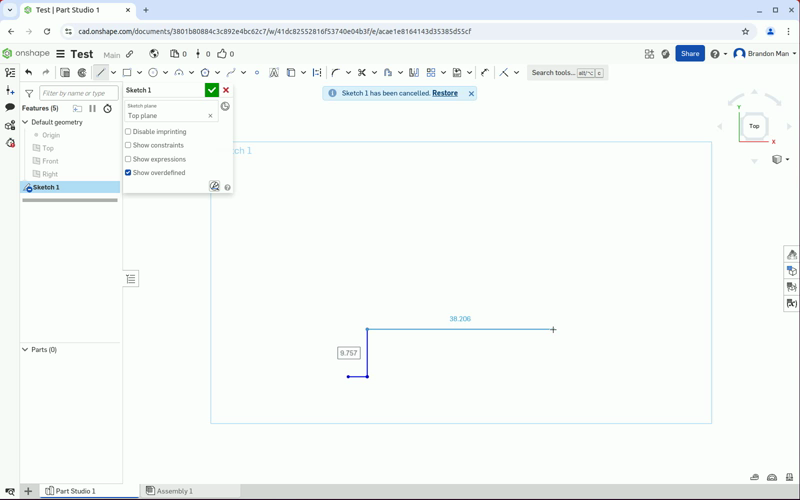
key_up(shift)
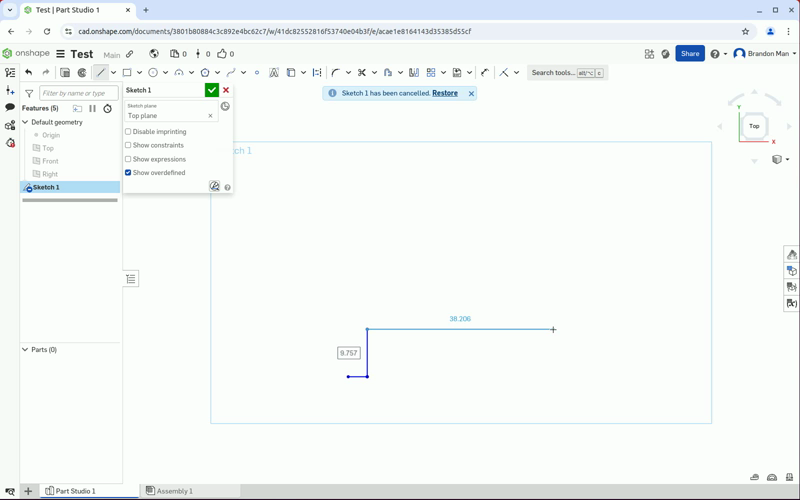
key_down(shift)
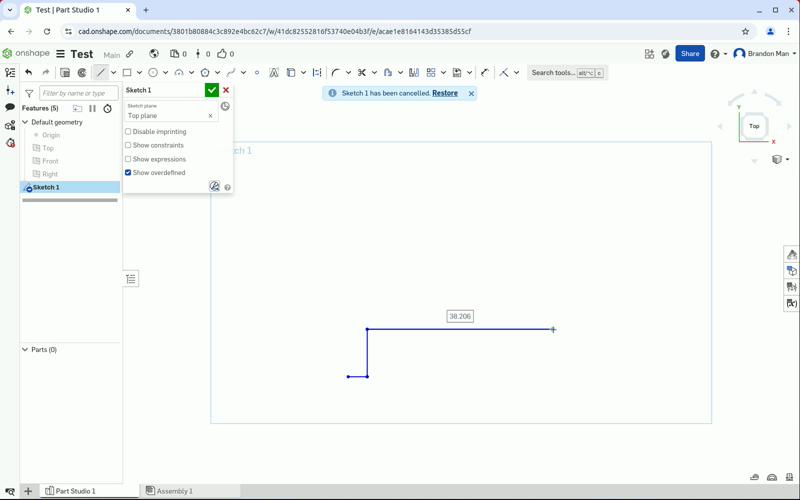
mouse_move(583, 329)
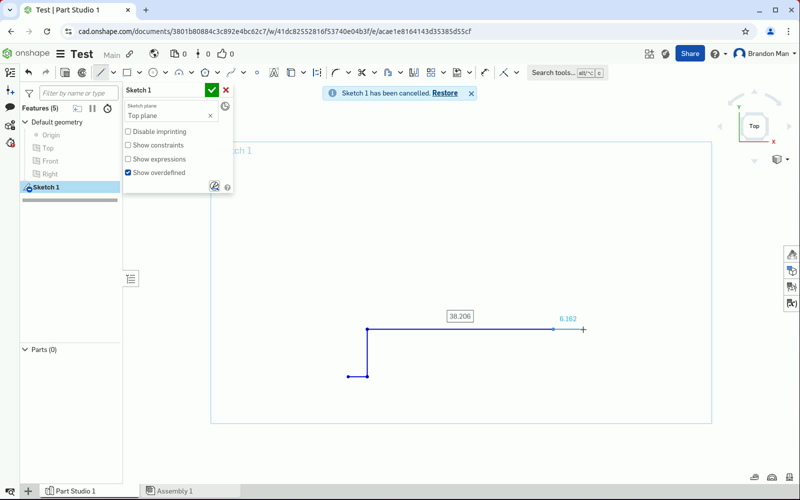
mouse_move(553, 376)
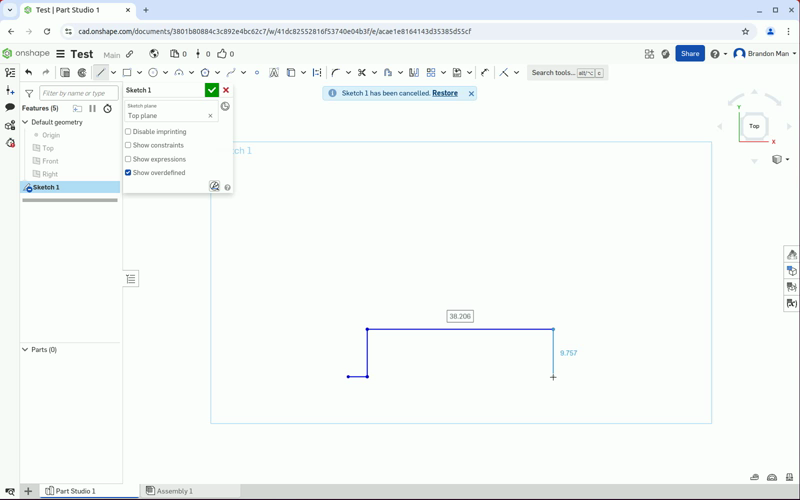
click(553, 376)
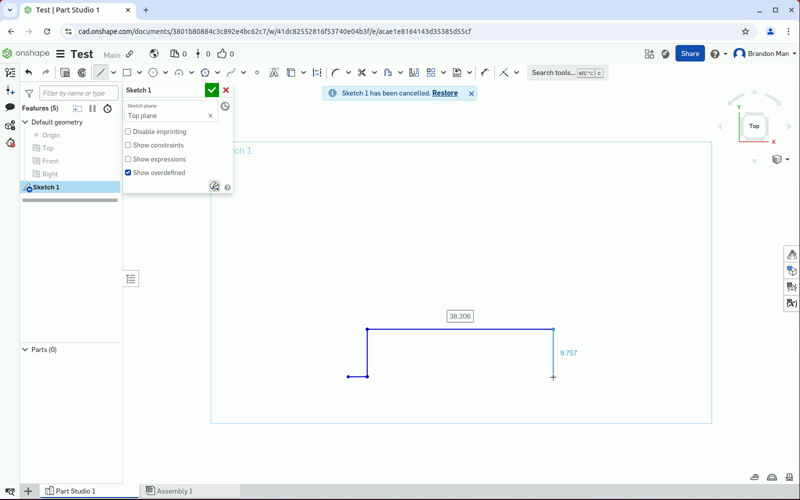
key_up(shift)
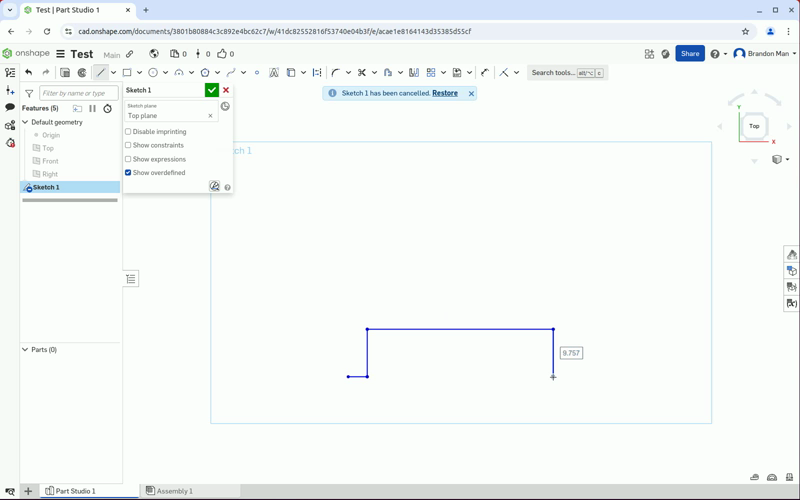
key_down(shift)
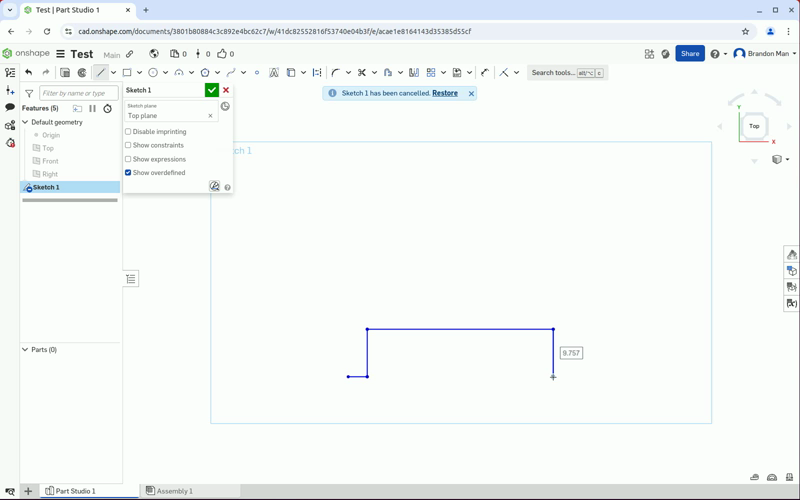
mouse_move(583, 376)
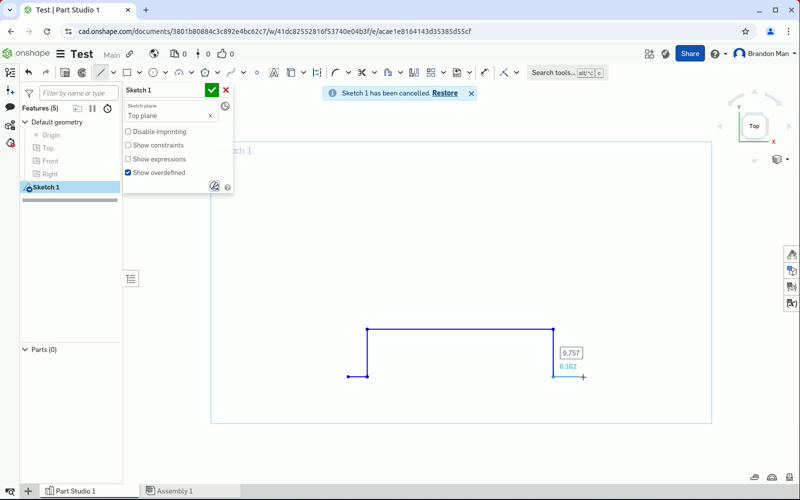
mouse_move(572, 376)
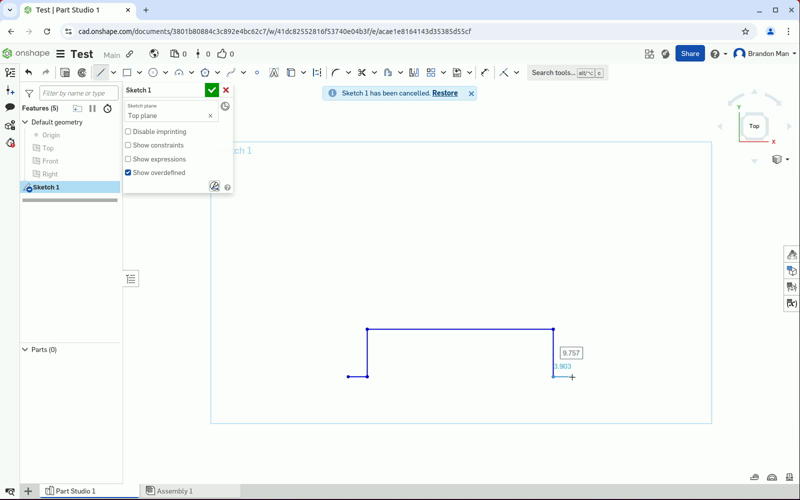
click(572, 376)
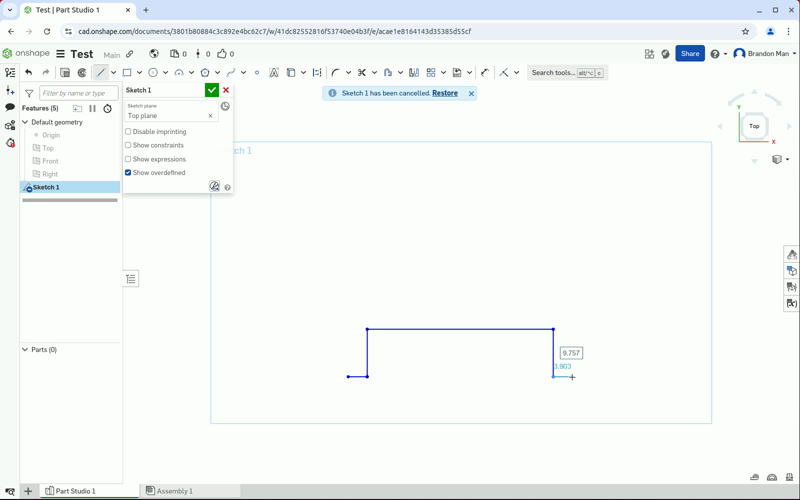
key_up(shift)
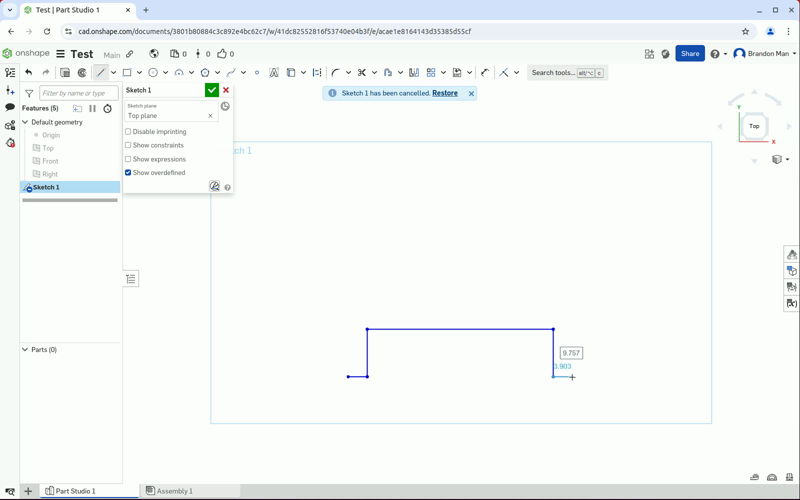
key_down(shift)
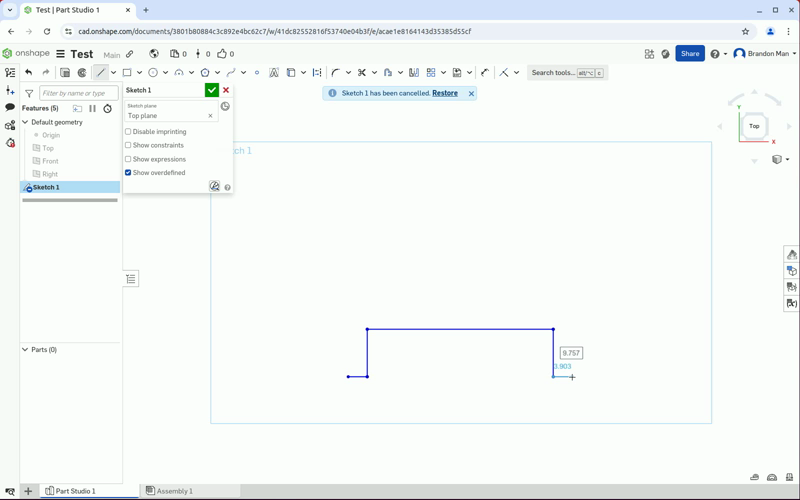
mouse_move(572, 190)
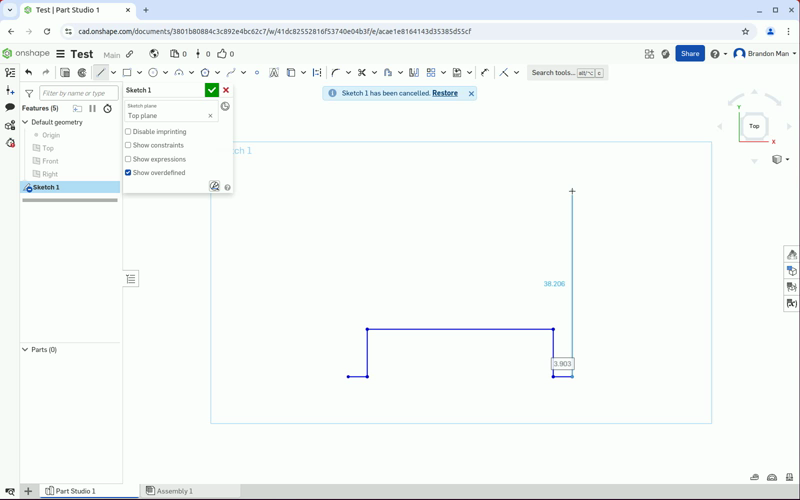
click(572, 190)
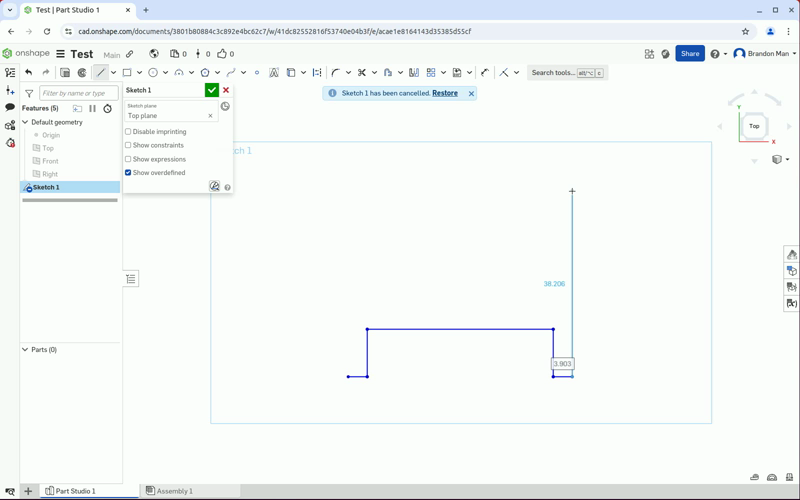
key_up(shift)
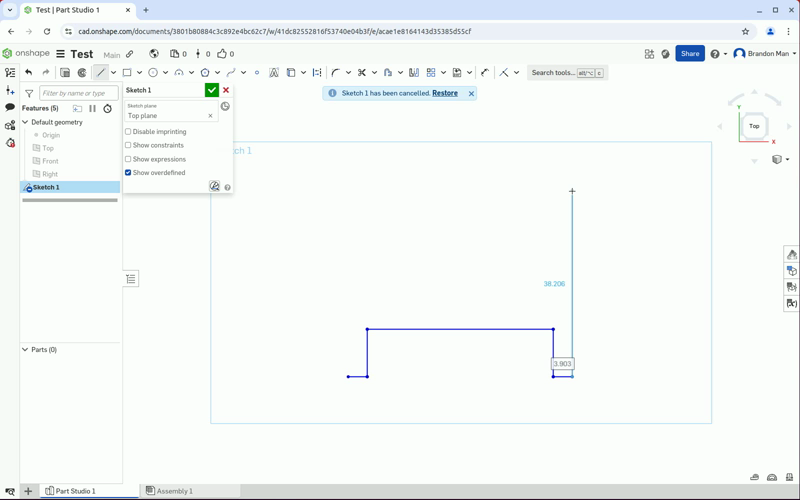
key_down(shift)
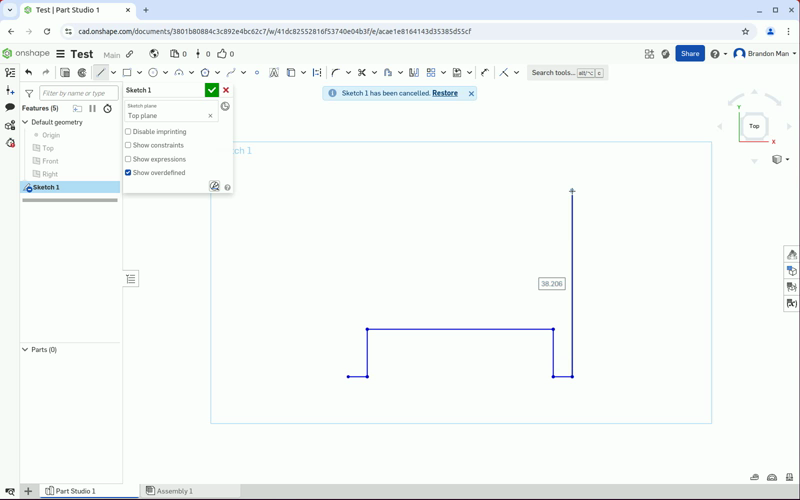
mouse_move(589, 190)
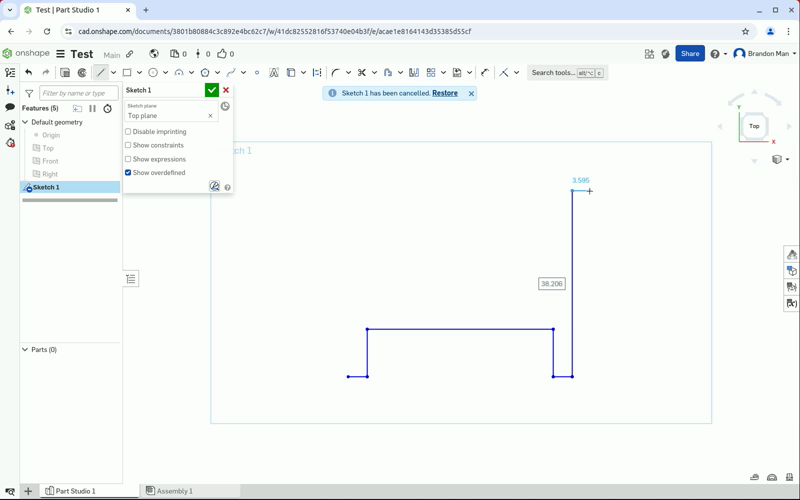
mouse_move(553, 190)
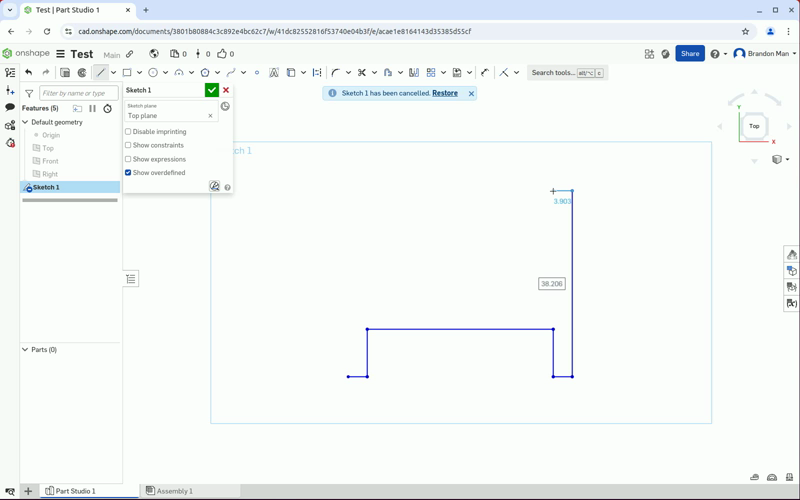
click(553, 190)
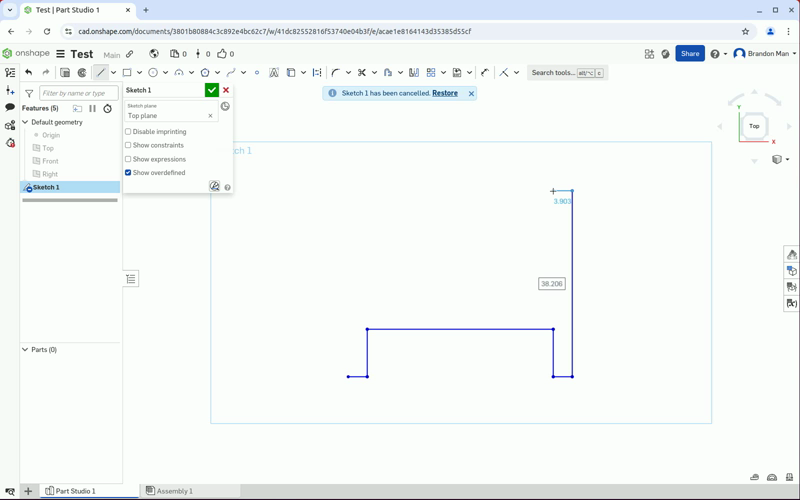
key_up(shift)
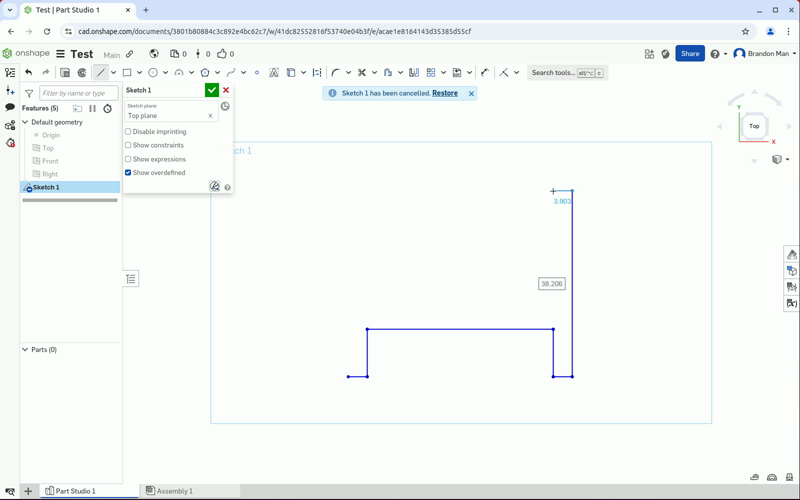
key_down(shift)
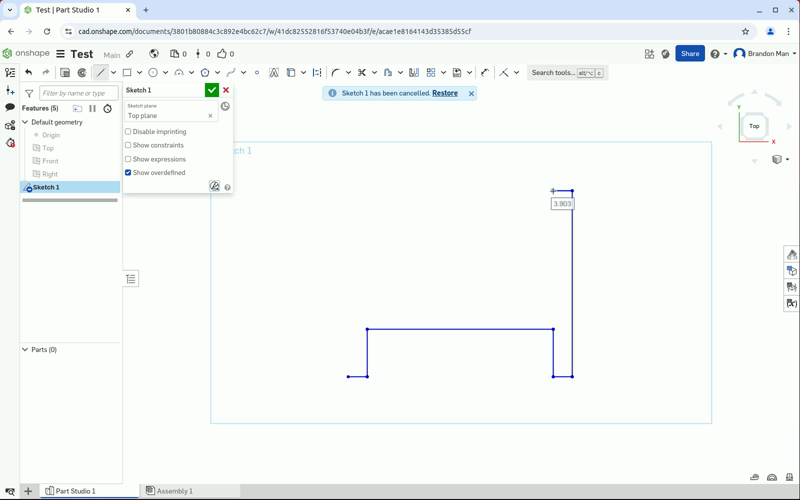
mouse_move(583, 190)
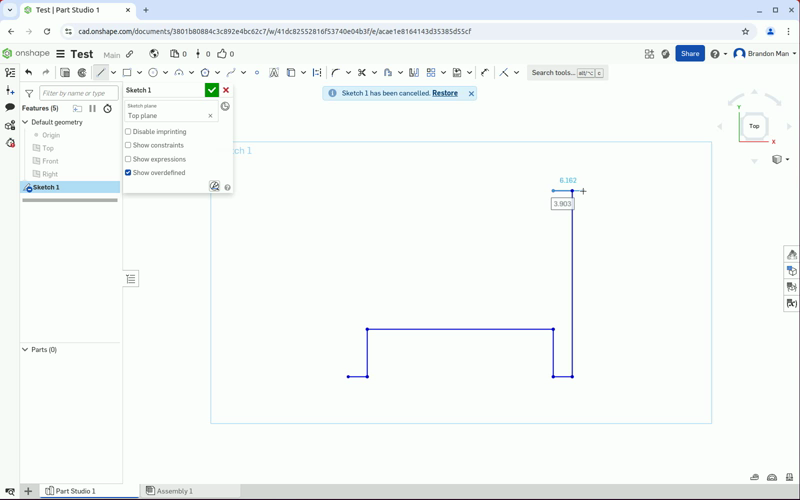
mouse_move(553, 237)
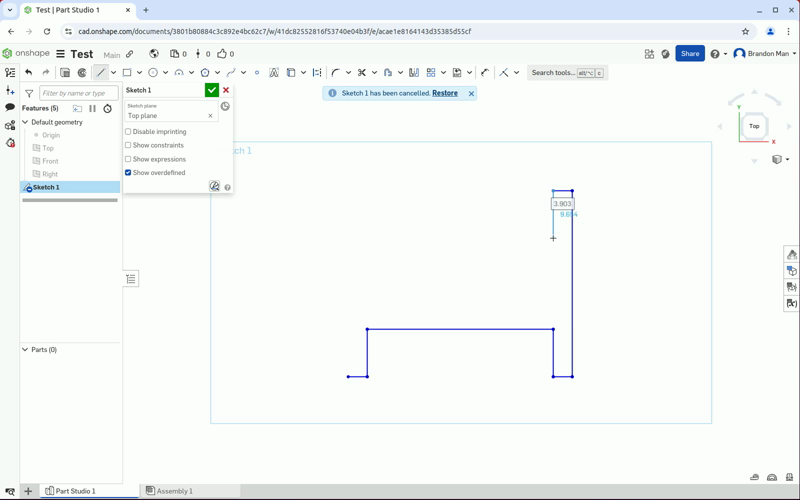
click(553, 237)
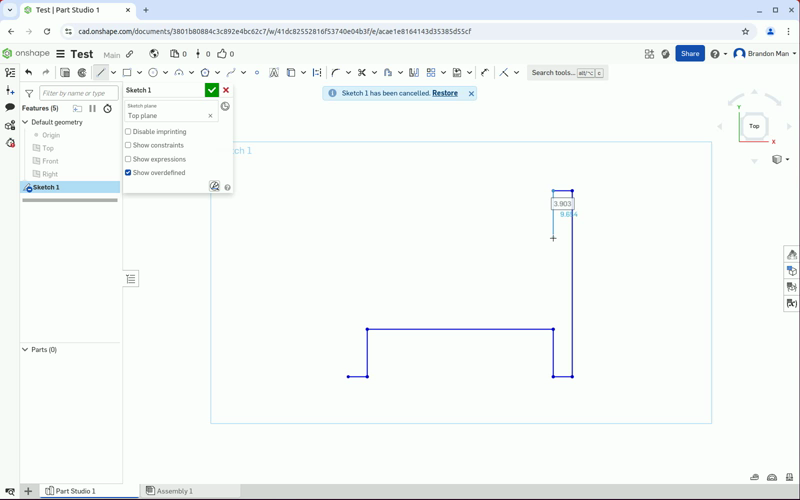
key_up(shift)
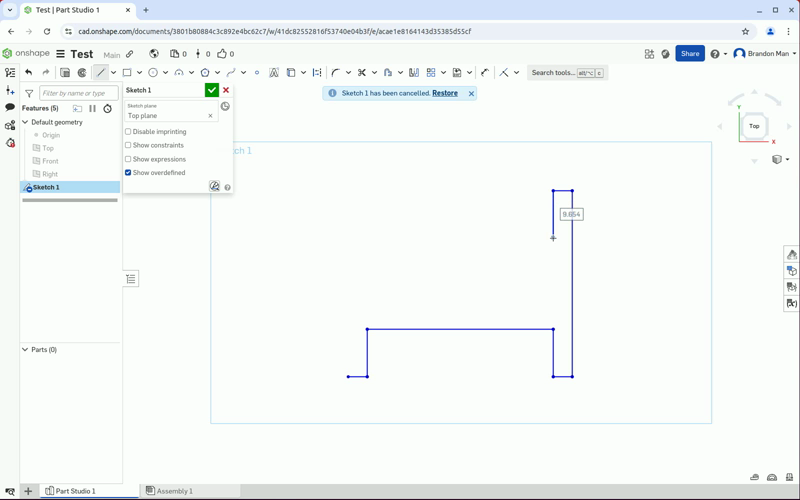
key_down(shift)
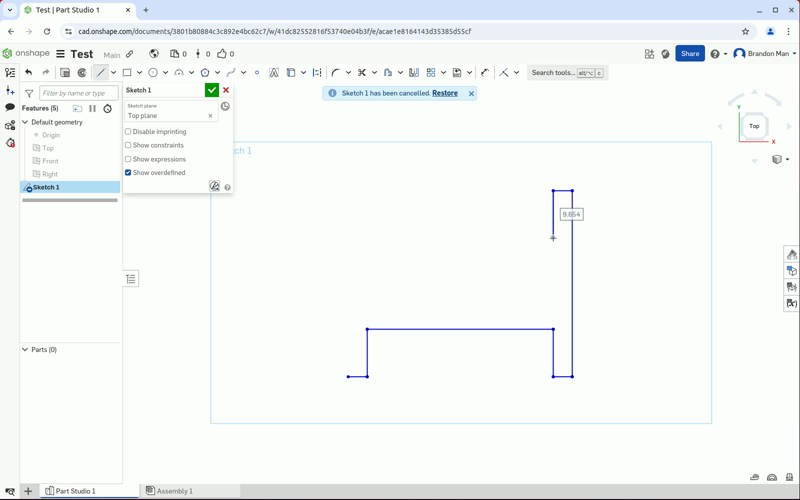
mouse_move(367, 237)
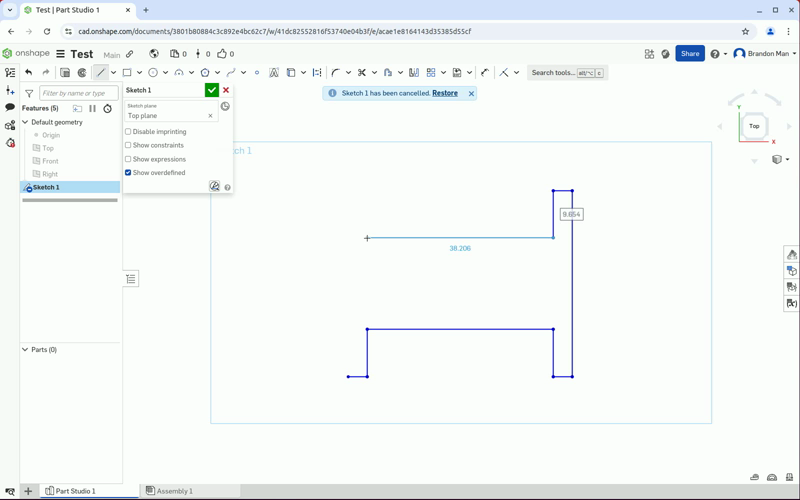
click(367, 237)
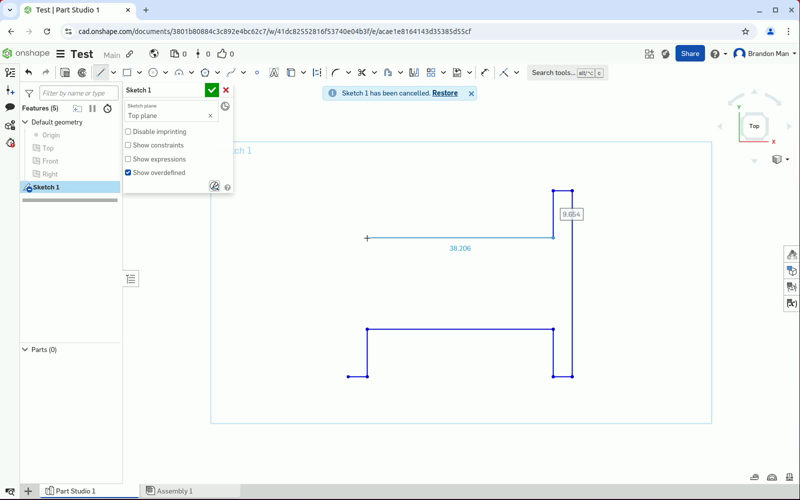
key_up(shift)
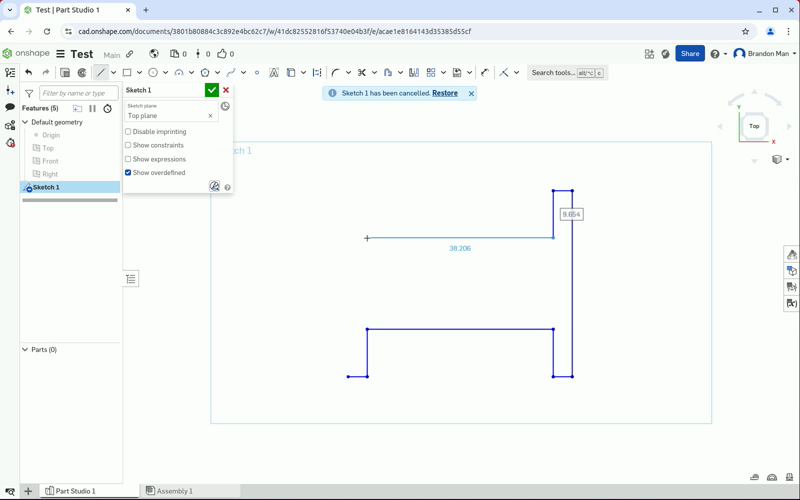
key_down(shift)
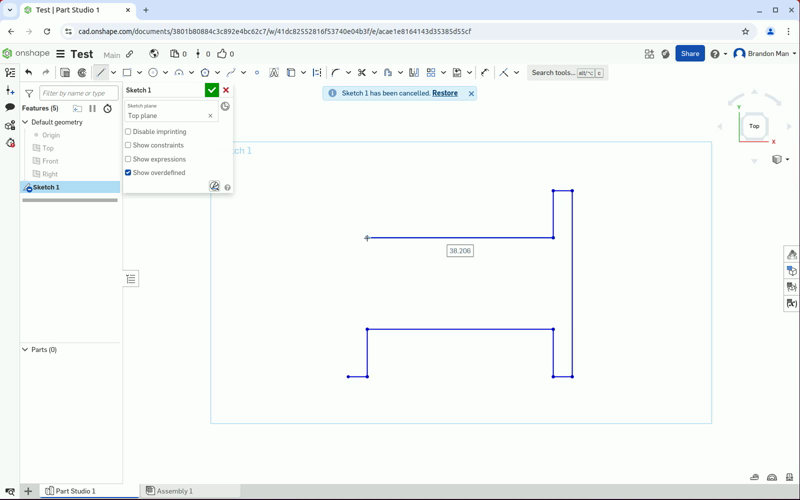
mouse_move(397, 237)
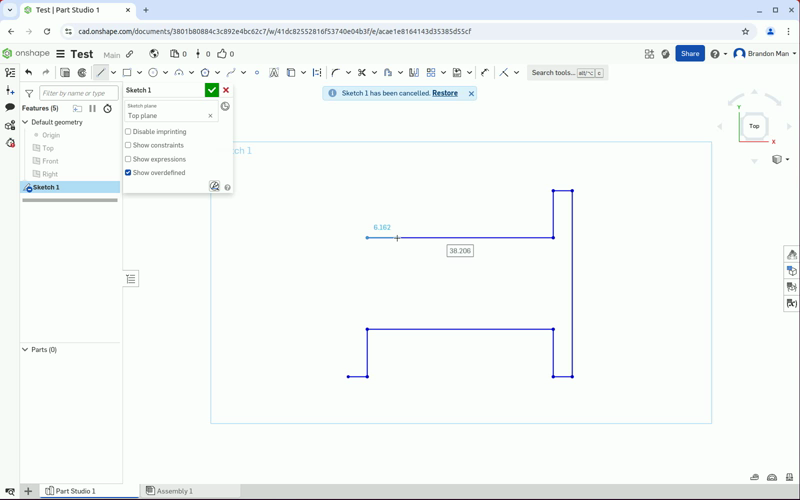
mouse_move(367, 190)
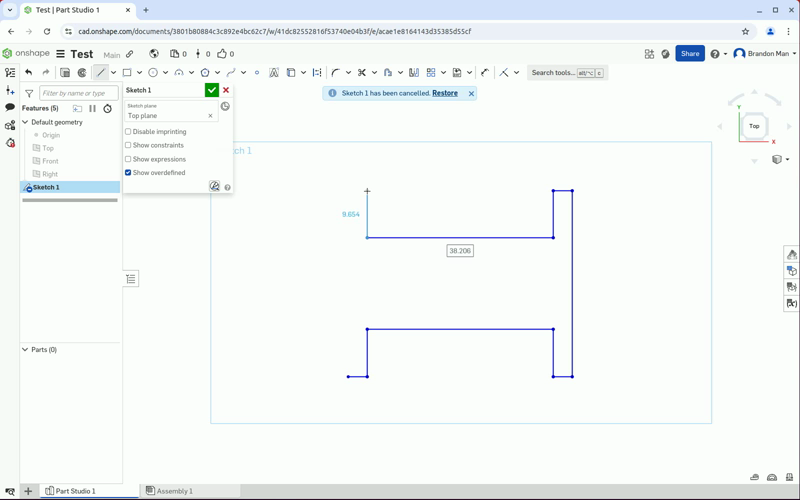
click(367, 190)
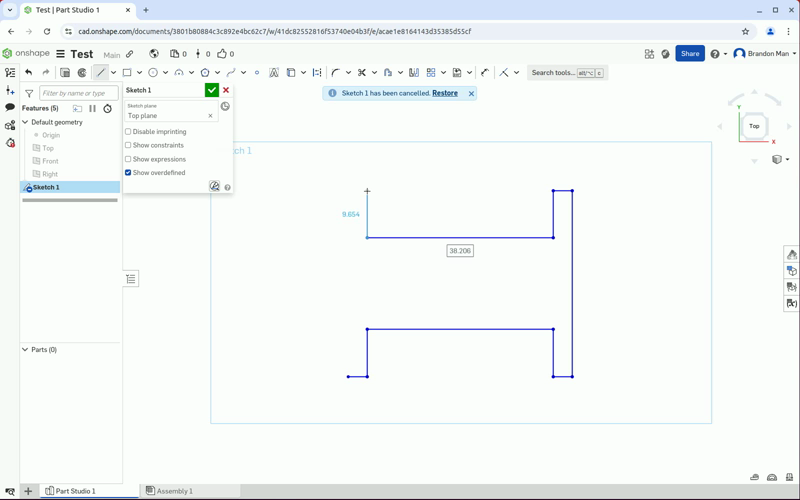
key_up(shift)
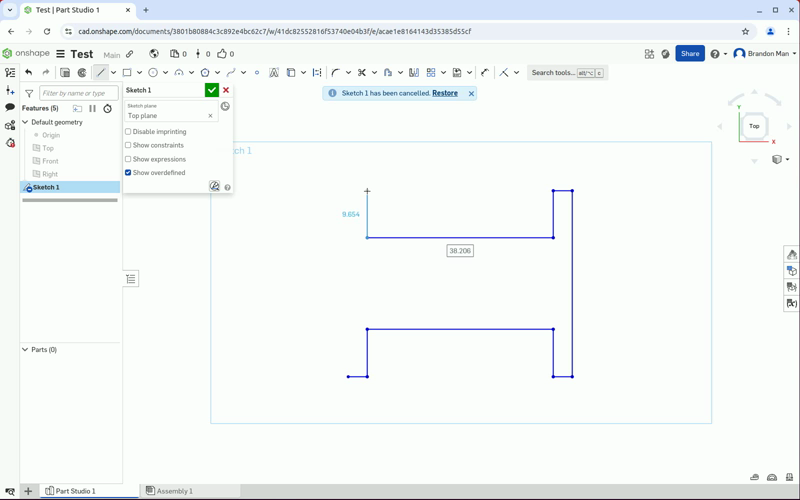
key_down(shift)
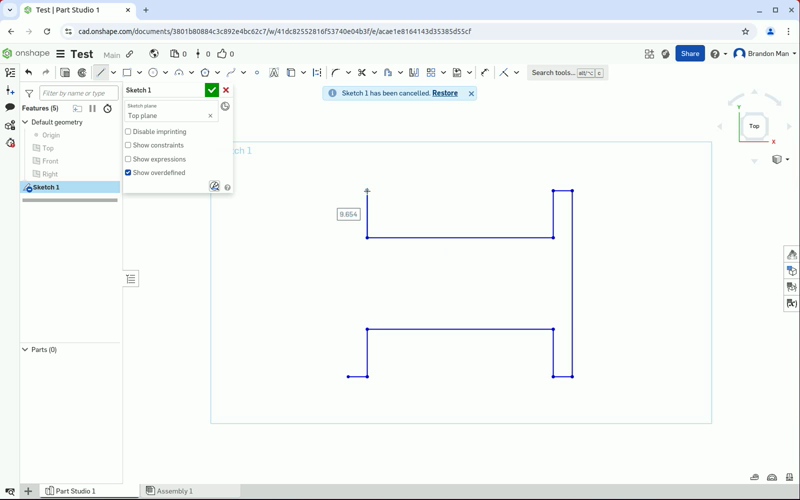
mouse_move(397, 190)
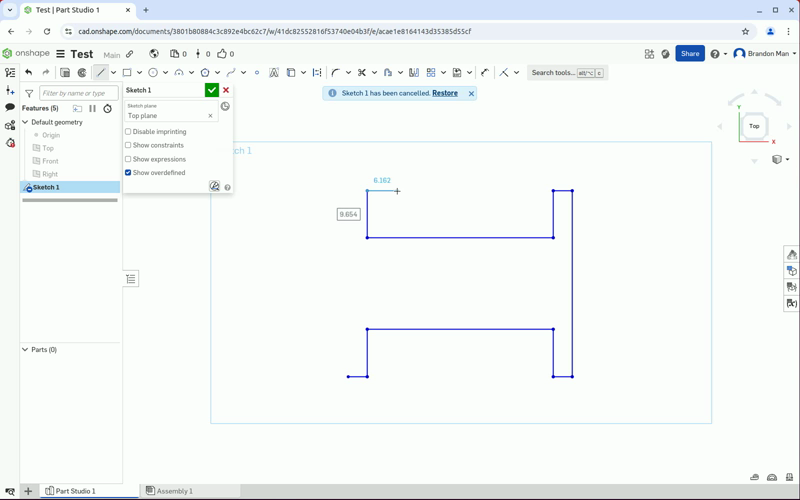
mouse_move(348, 190)
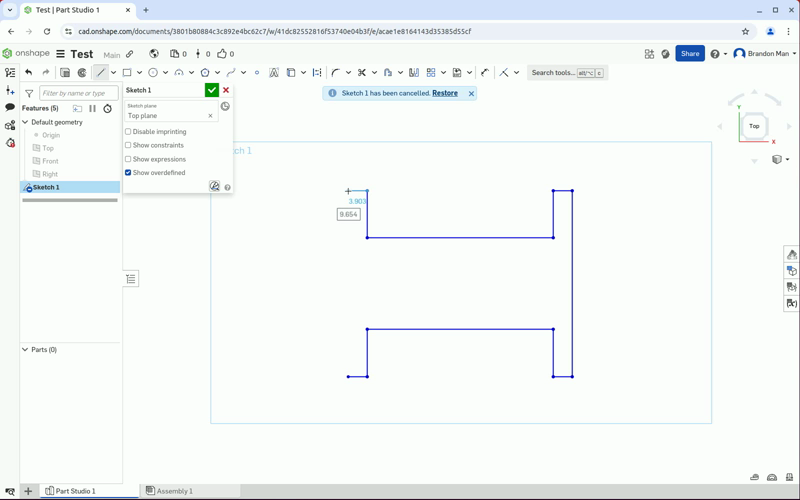
click(348, 190)
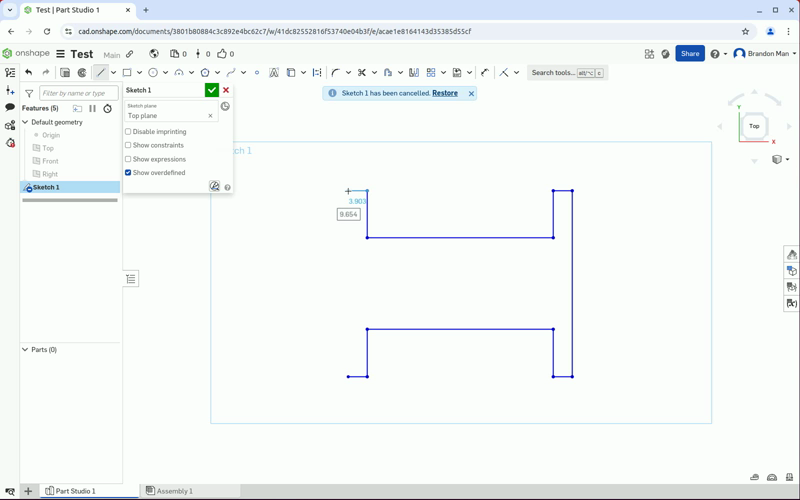
key_up(shift)
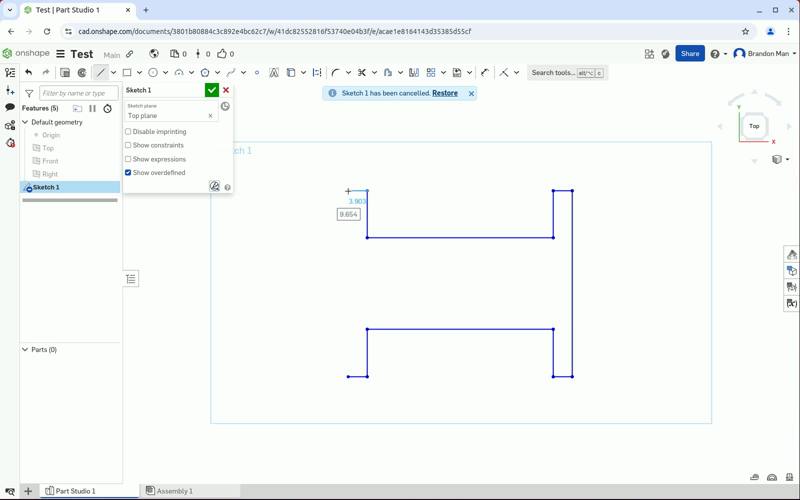
key_down(shift)
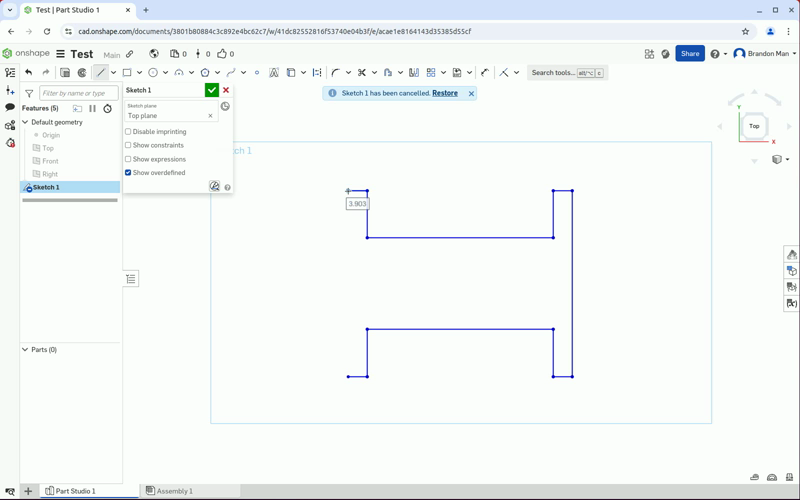
mouse_move(348, 376)
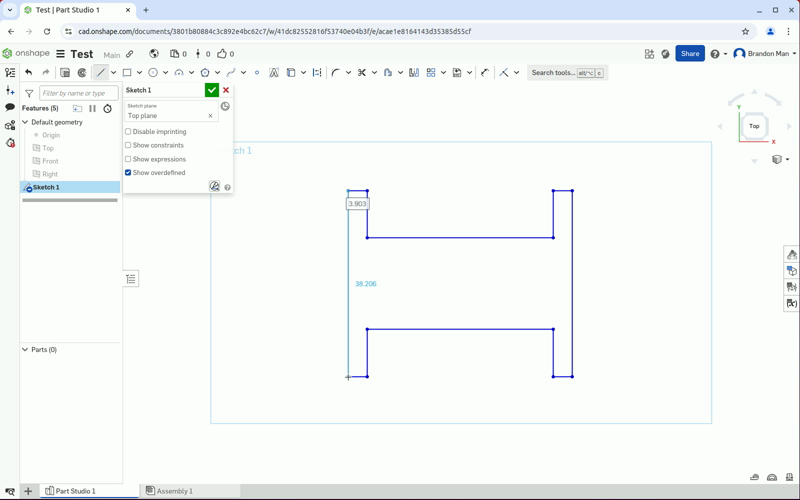
key_up(shift)
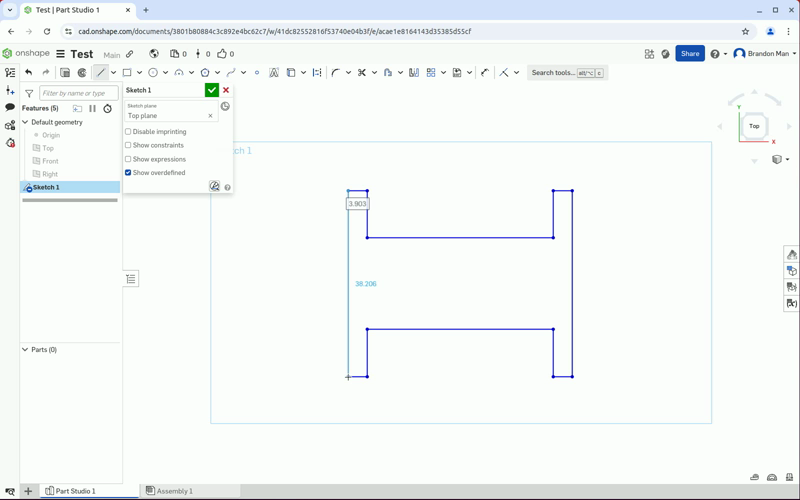
click(348, 376)
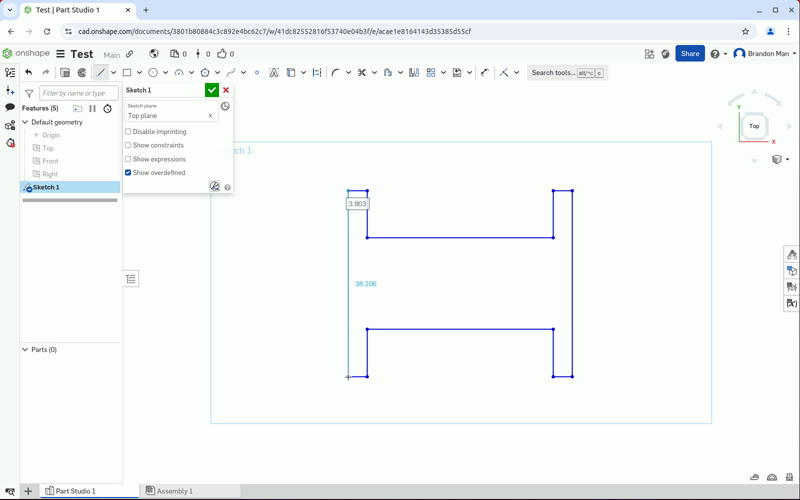
key(esc)
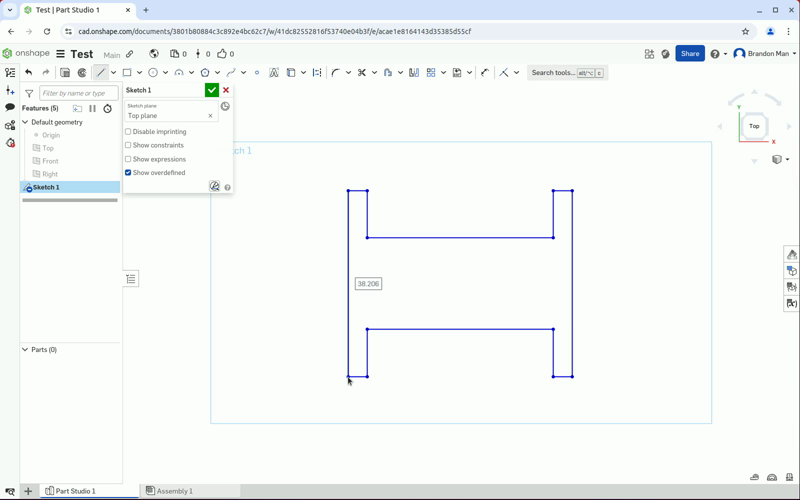
key(l)
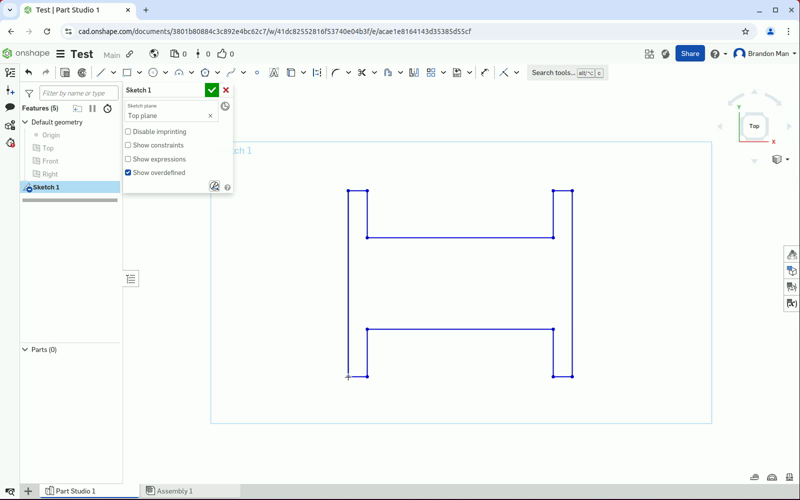
key_down(shift)
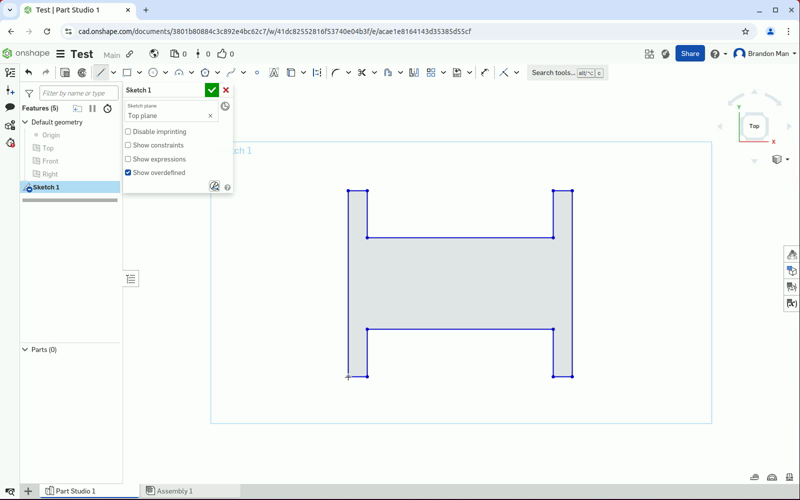
mouse_move(386, 310)
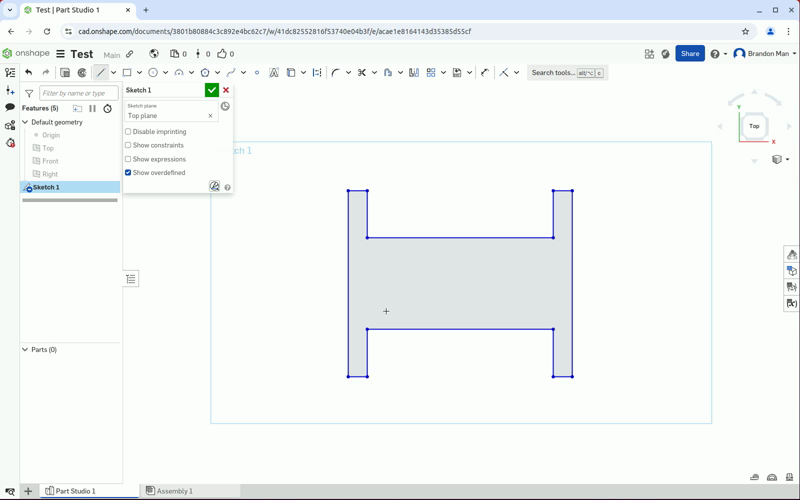
click(386, 310)
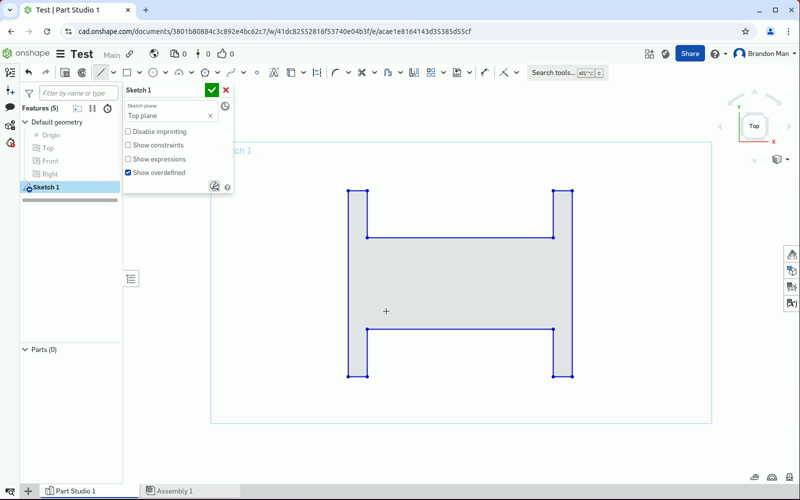
key_up(shift)
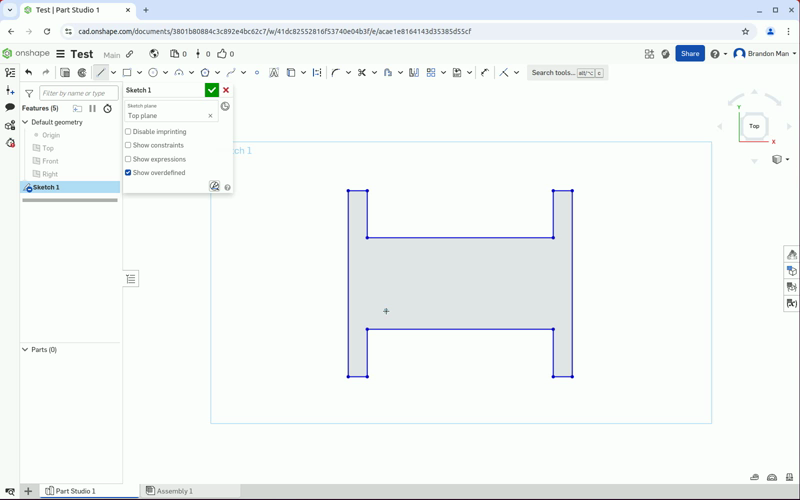
key_down(shift)
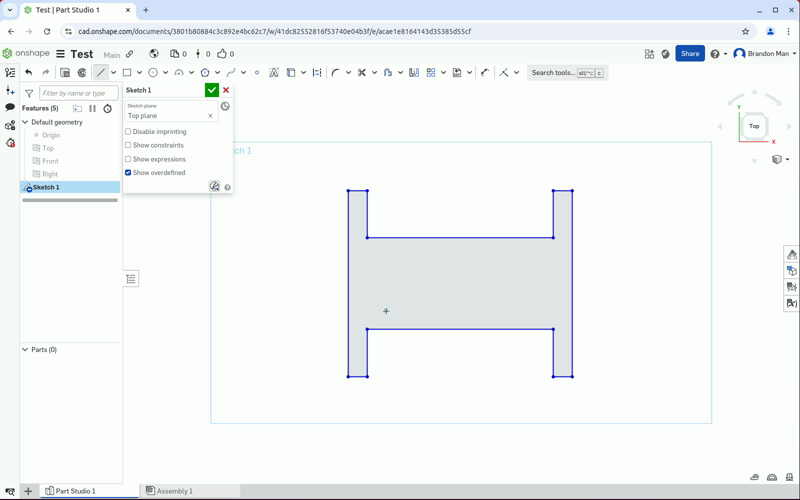
mouse_move(534, 310)
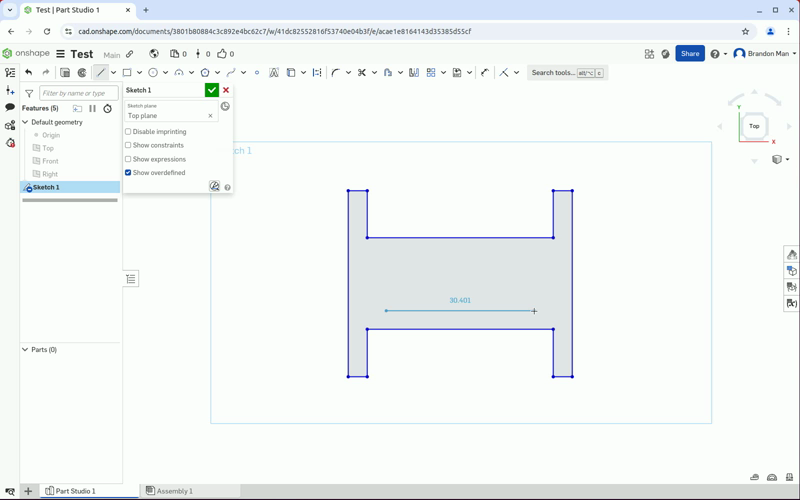
click(534, 310)
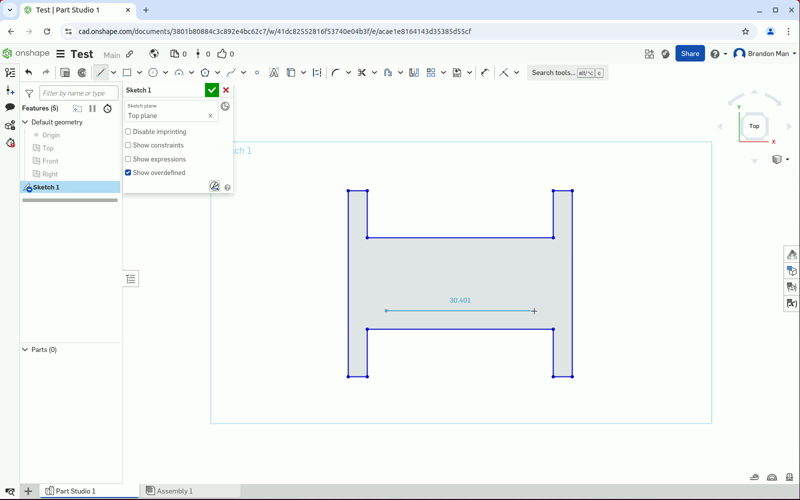
key_up(shift)
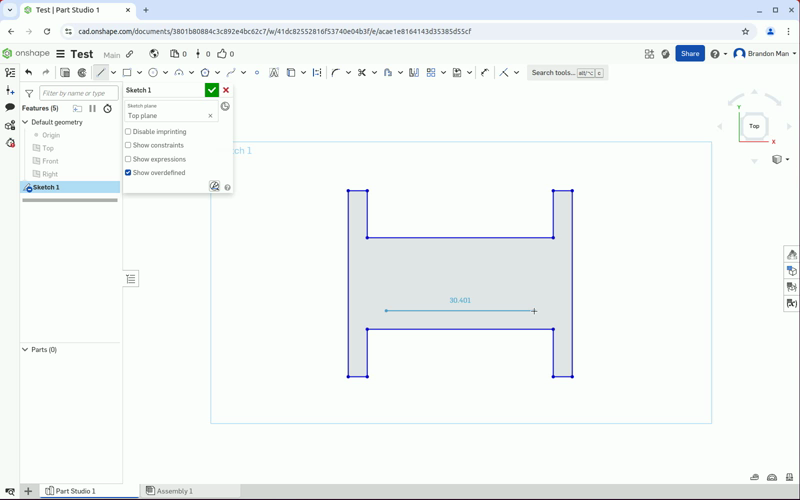
key_down(shift)
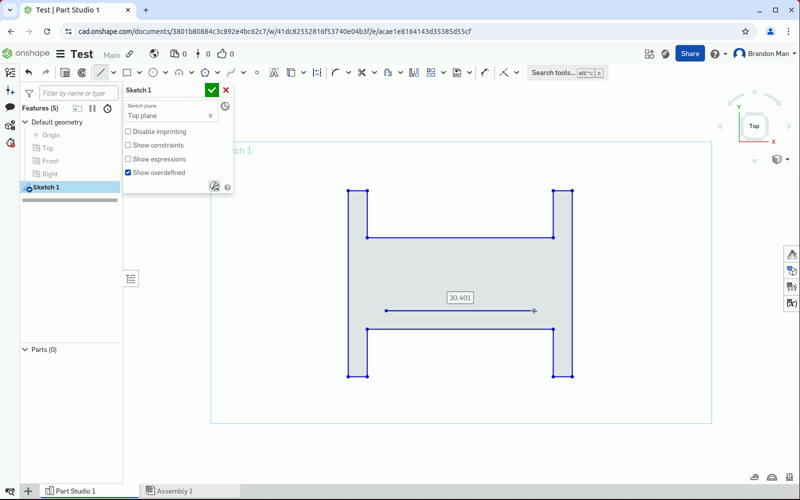
mouse_move(564, 310)
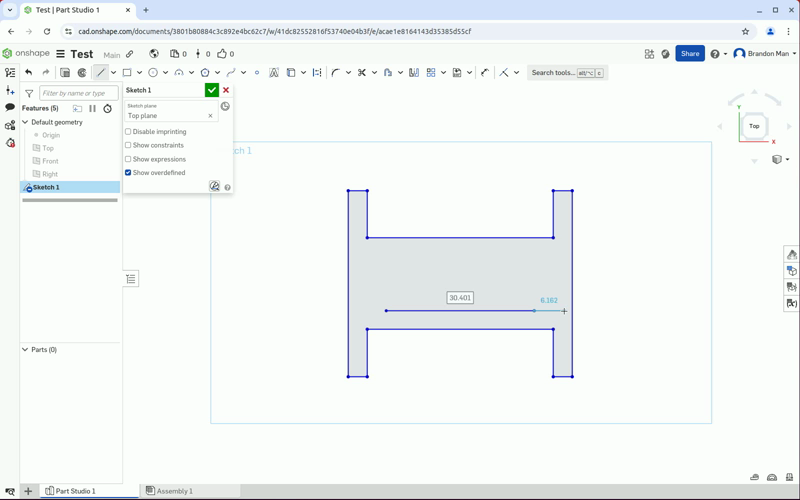
mouse_move(534, 256)
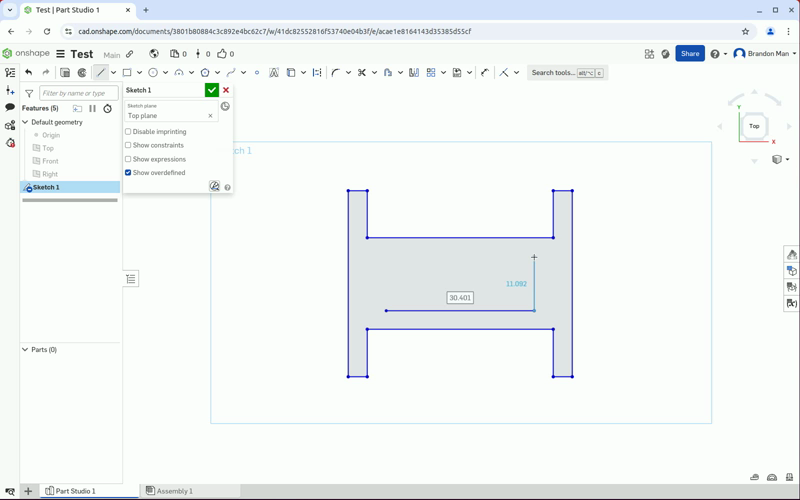
click(534, 256)
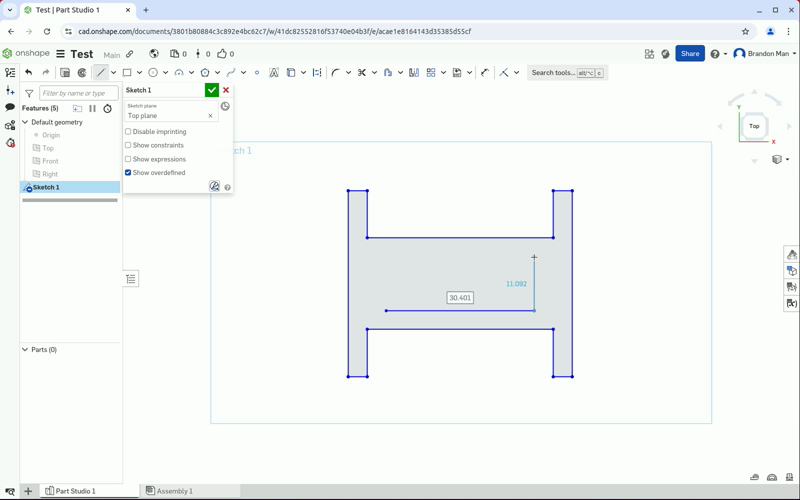
key_up(shift)
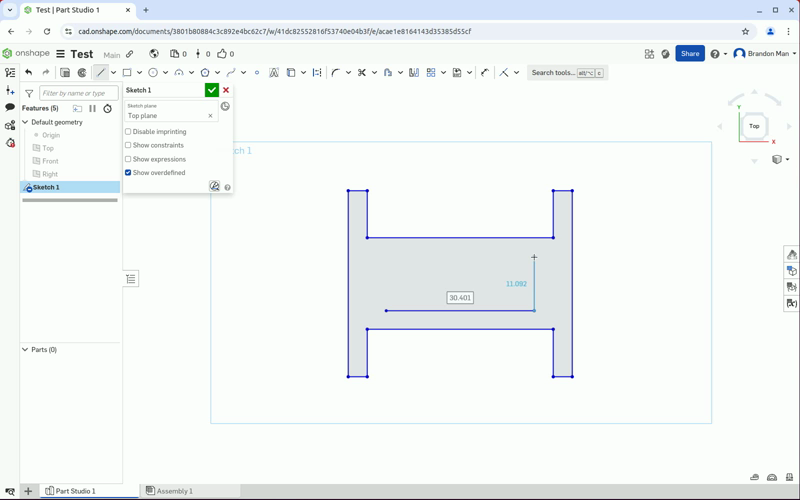
key_down(shift)
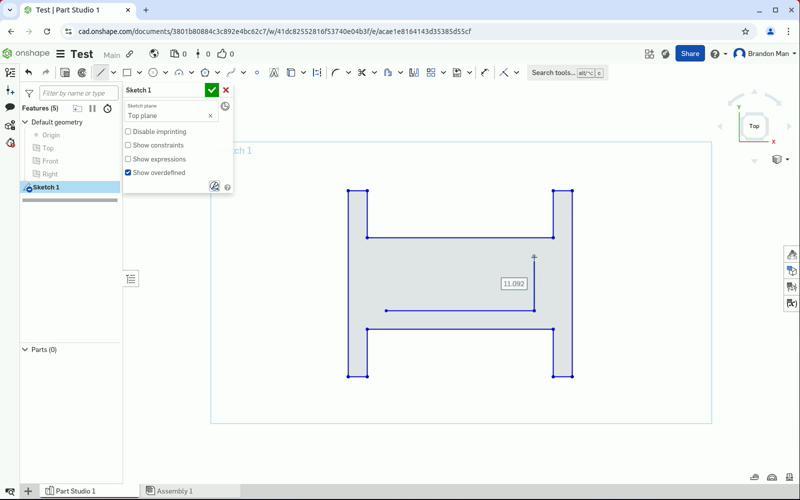
mouse_move(386, 256)
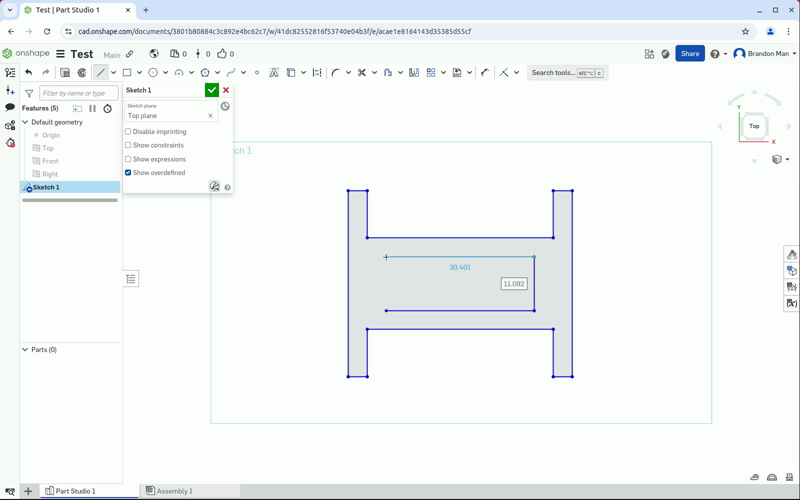
click(386, 256)
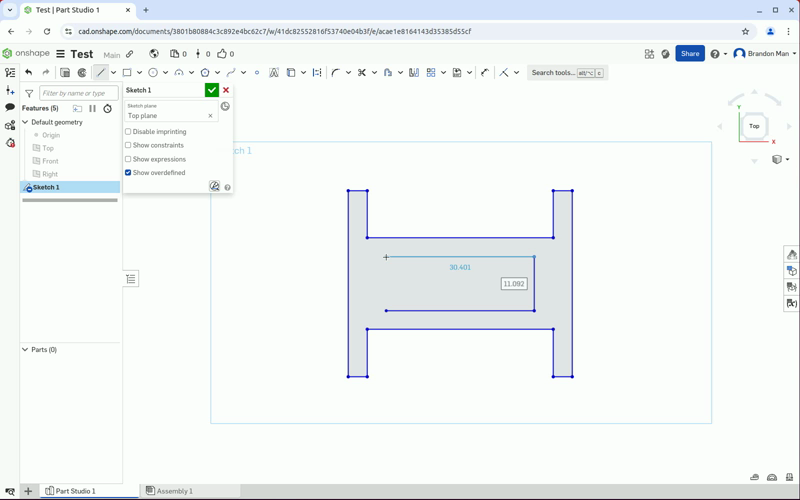
key_up(shift)
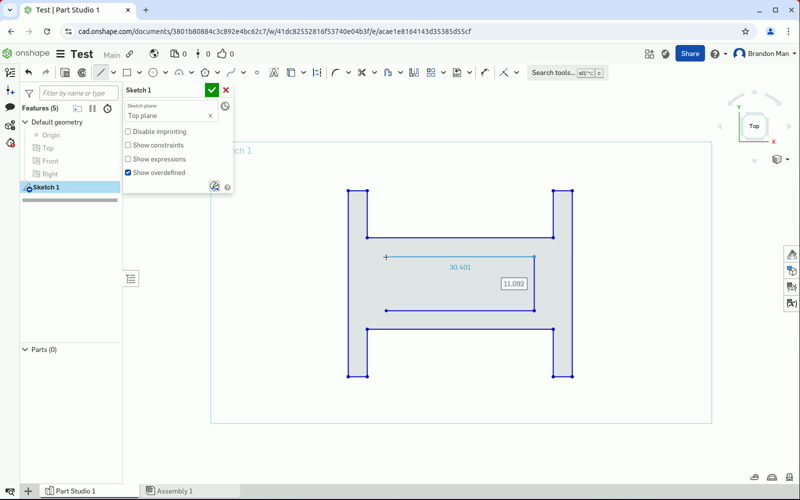
mouse_move(416, 256)
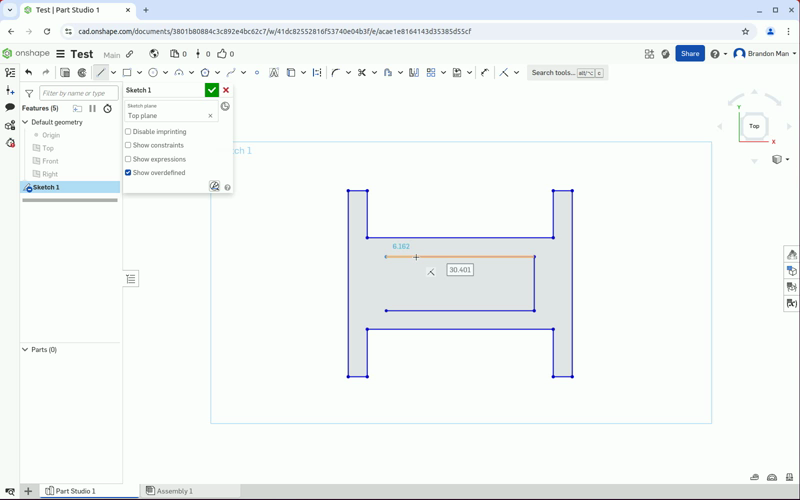
key_down(shift)
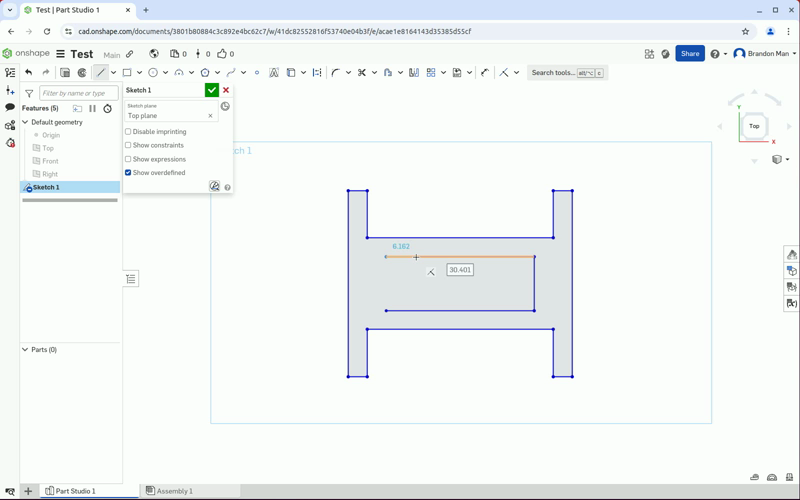
mouse_move(386, 310)
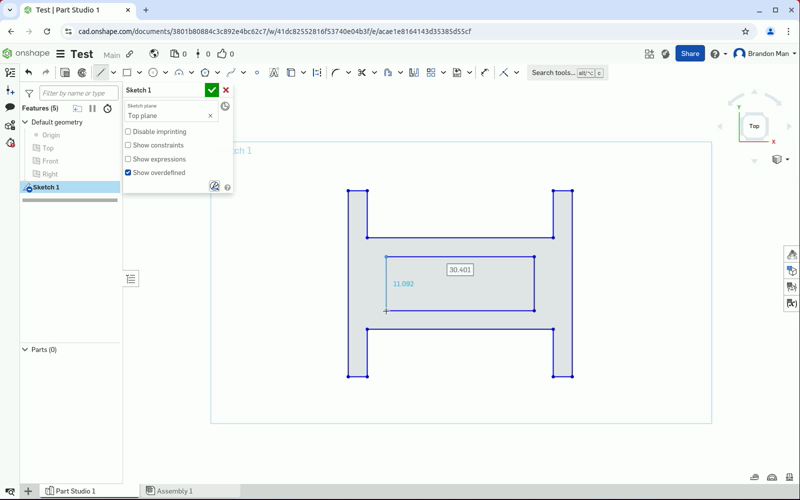
key_up(shift)
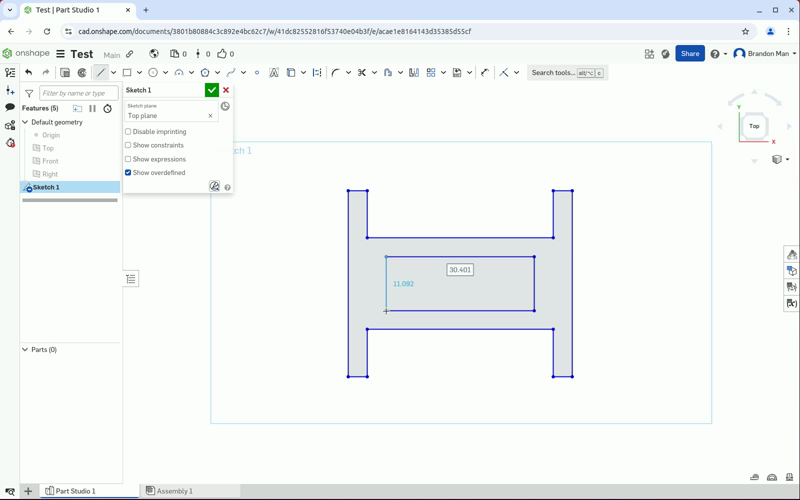
click(386, 310)
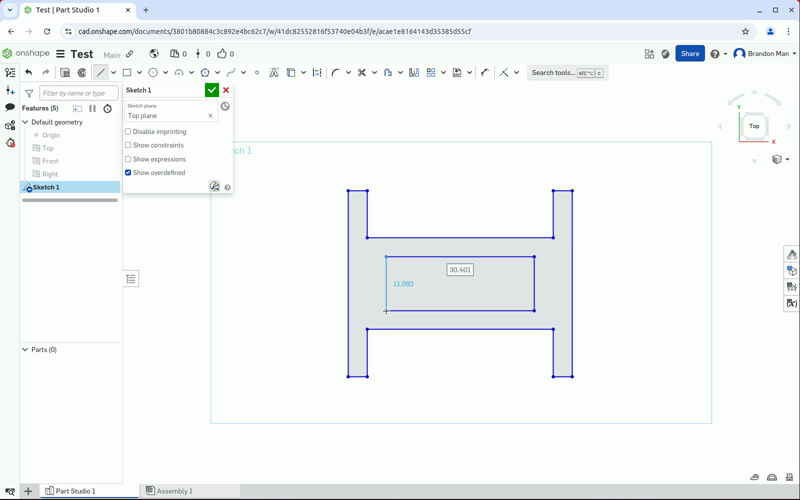
key(esc)
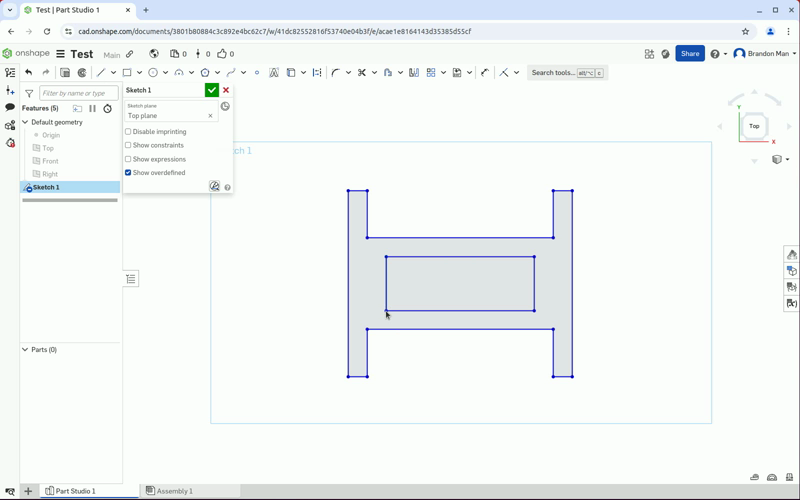
mouse_move(359, 315)
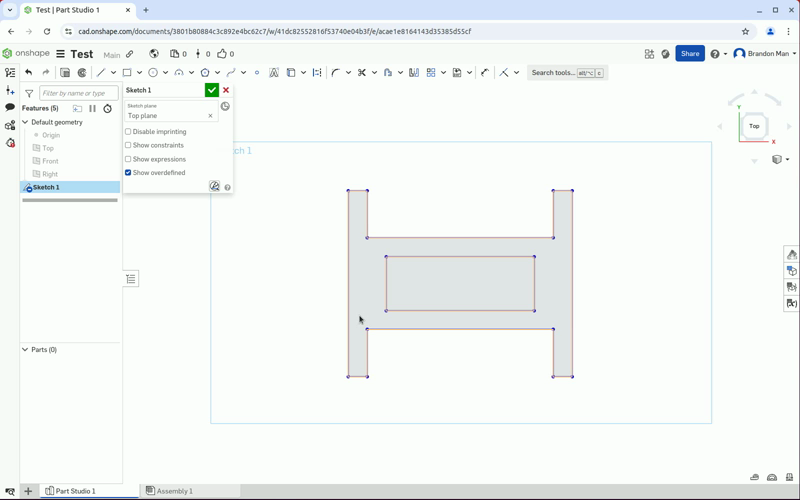
click(359, 315)
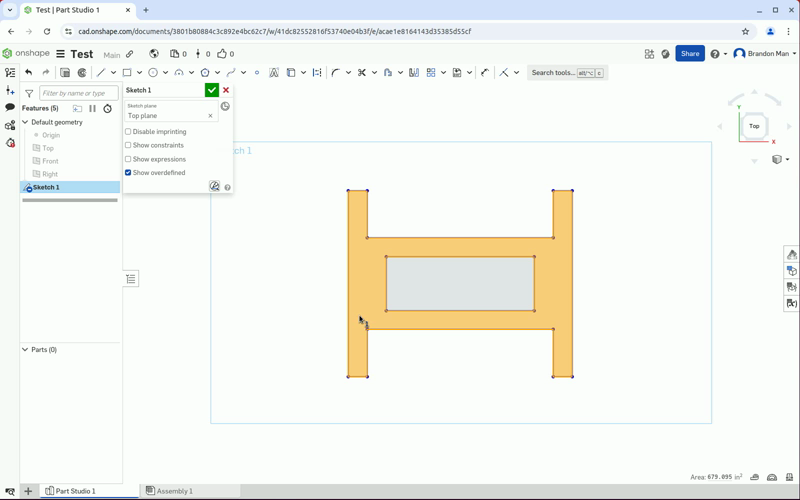
mouse_move(73, 352)
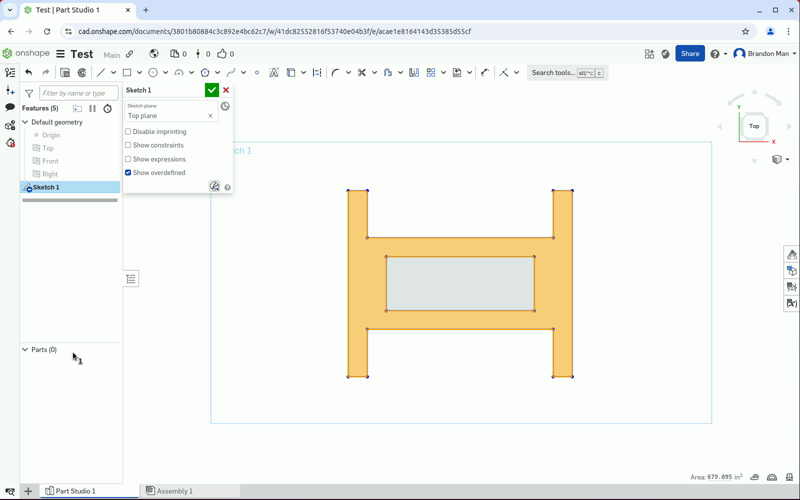
key(shift+y)
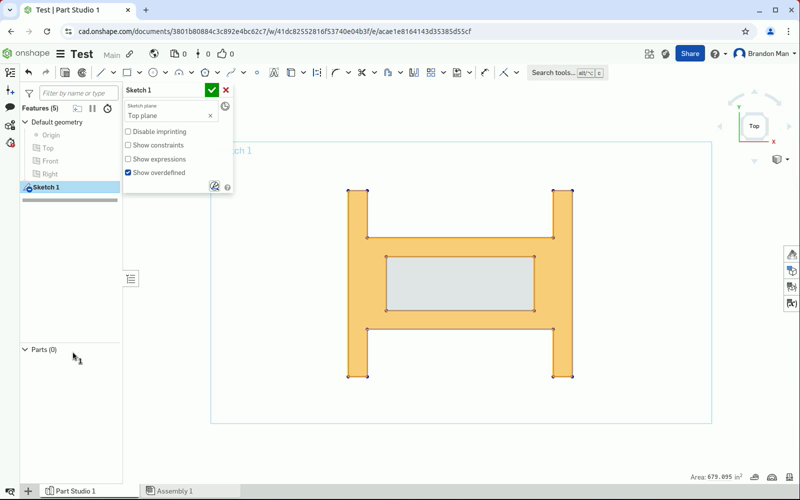
key(shift+e)
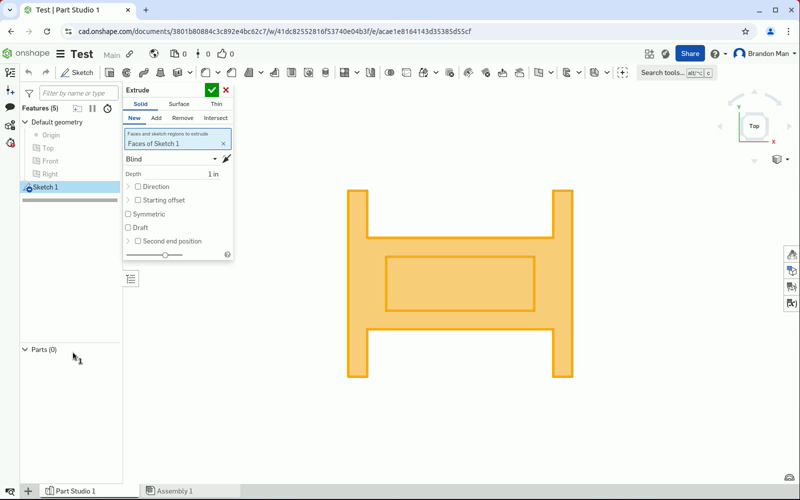
mouse_move(143, 106)
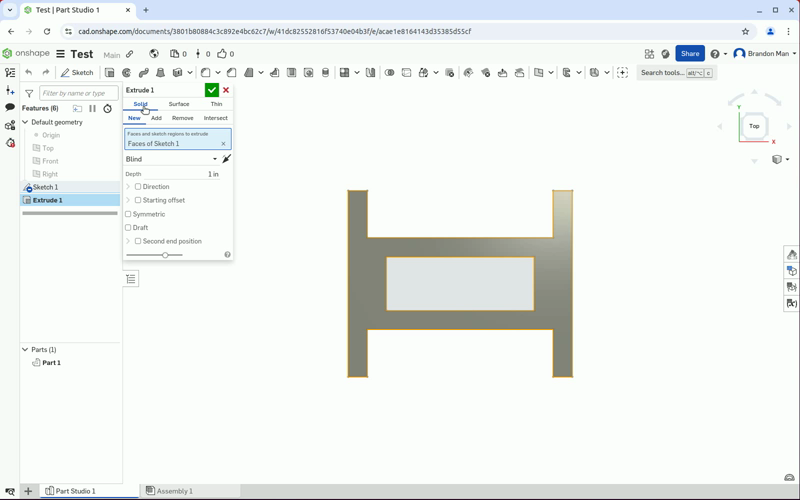
click(143, 106)
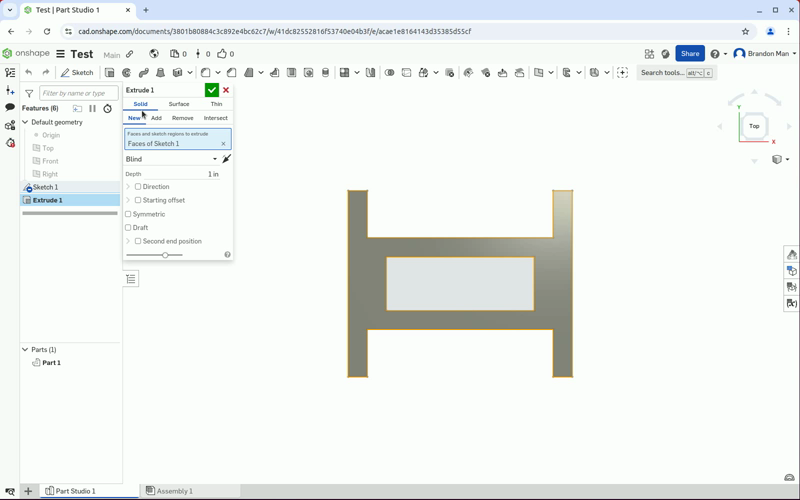
mouse_move(137, 120)
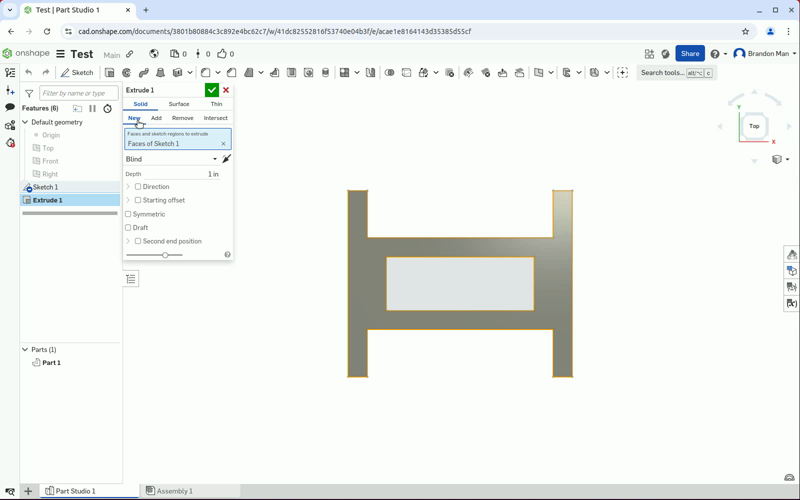
click(137, 120)
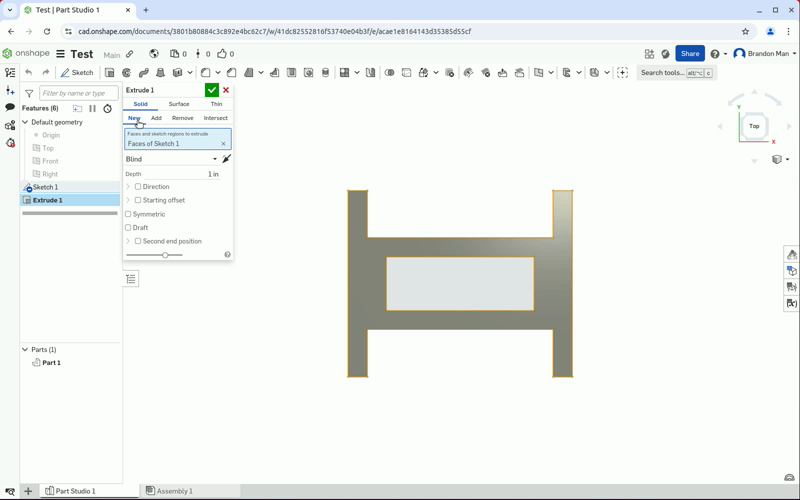
key(tab, 4)
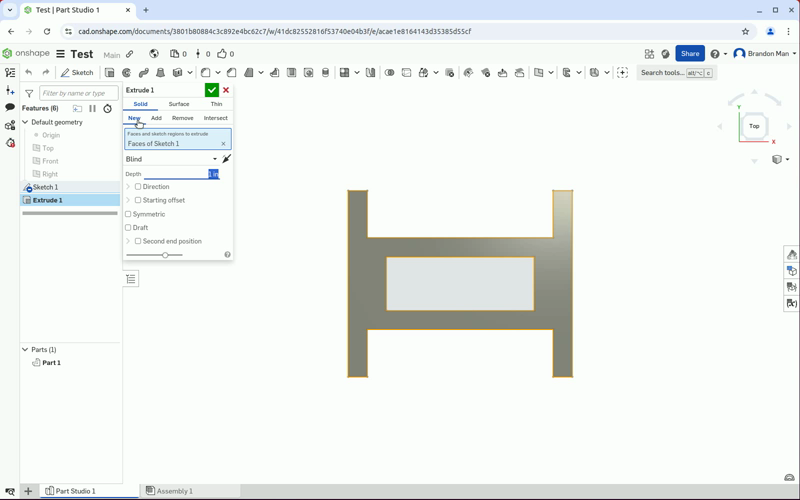
text(3.851)
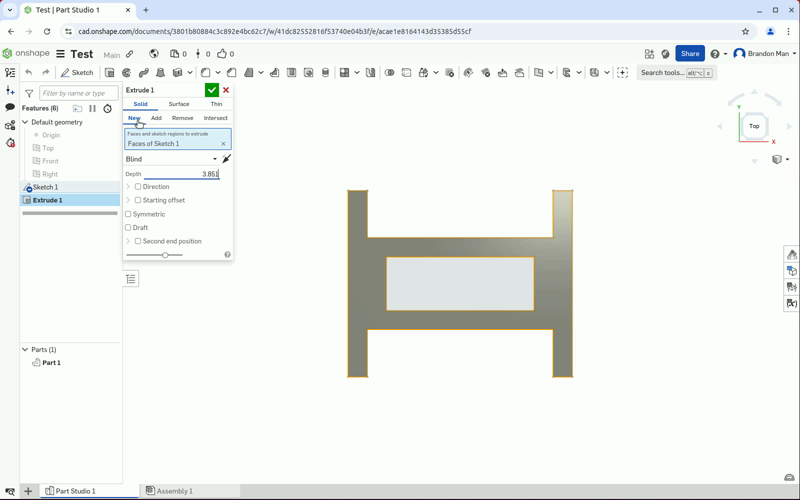
key(enter)
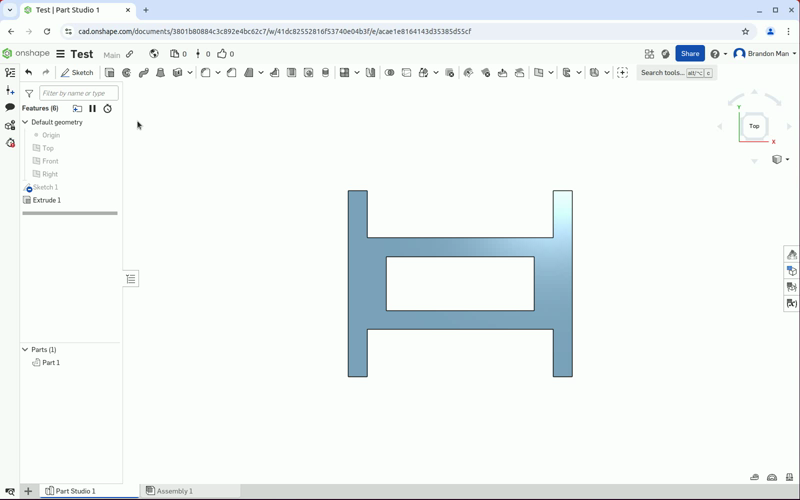
key(shift+h)
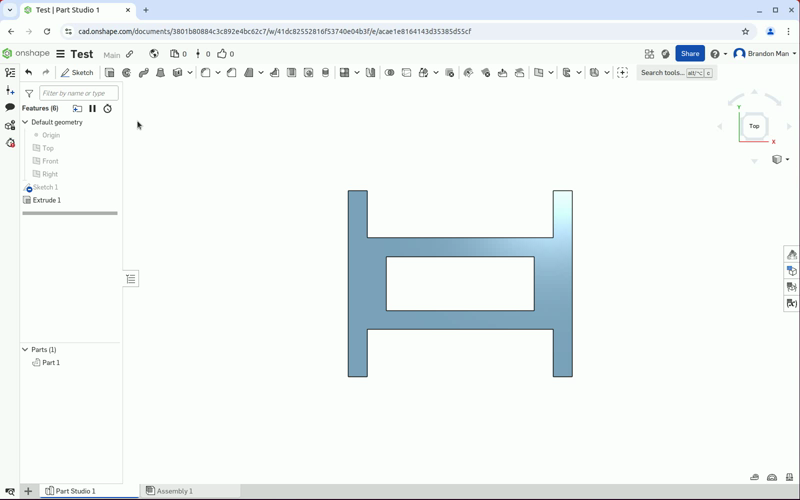
key(shift+h)
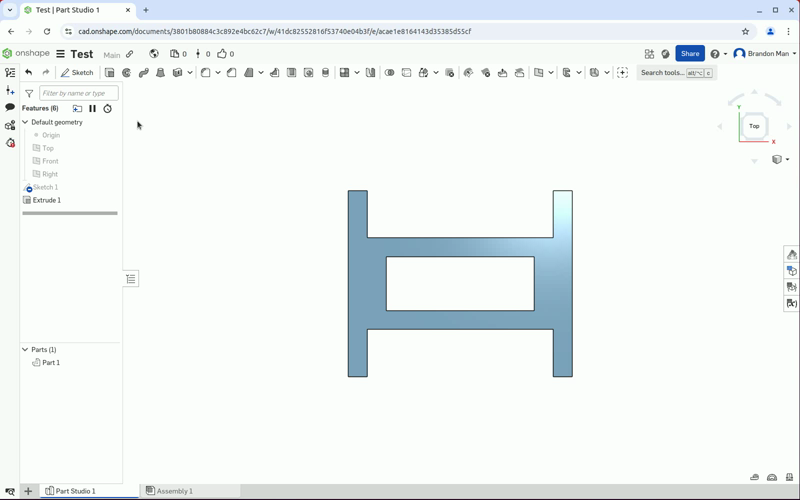
mouse_move(73, 189)
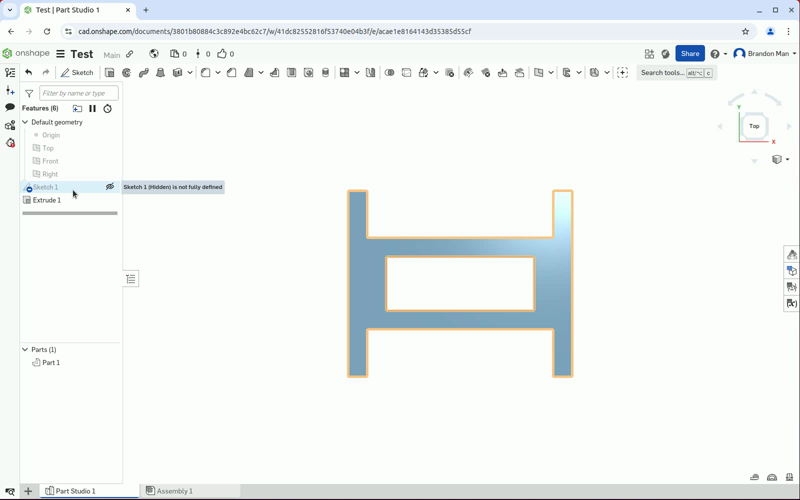
click(73, 189)
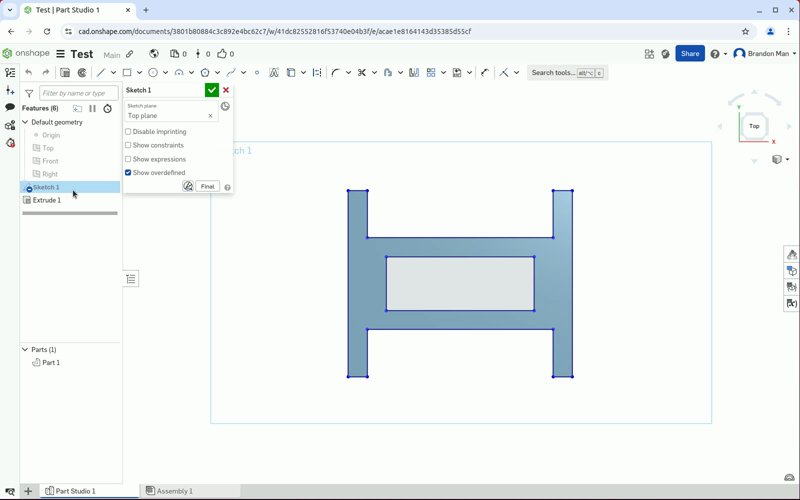
mouse_move(229, 92)
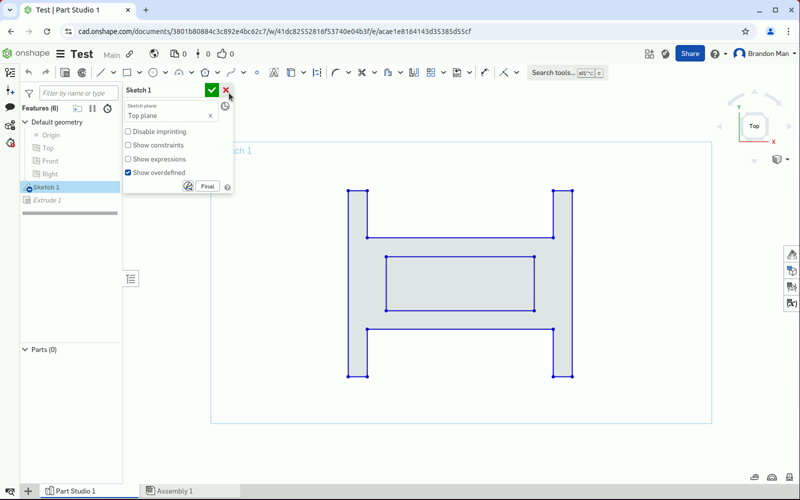
click(229, 92)
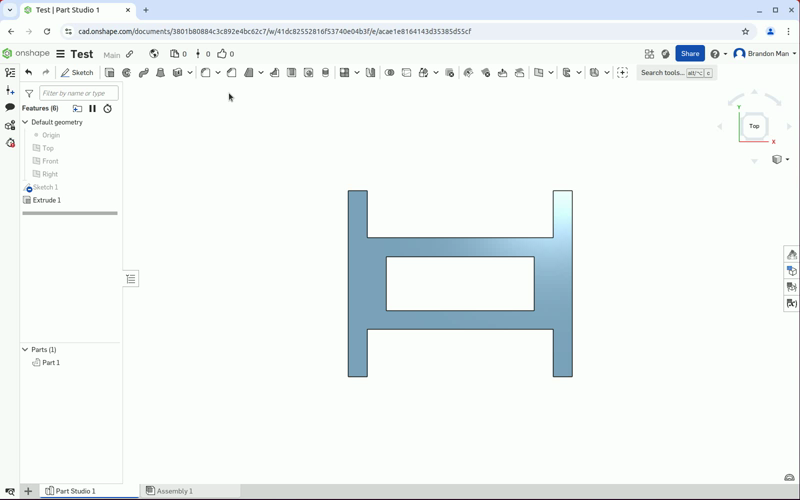
mouse_move(73, 352)
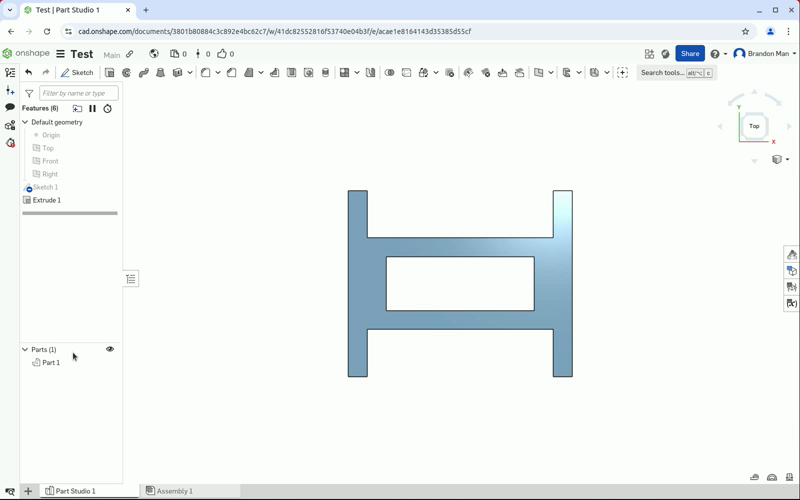
key(y)
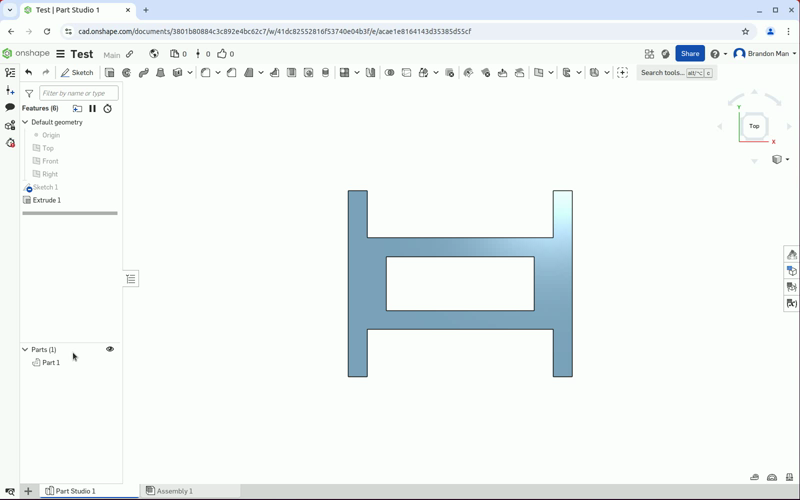
key(shift+p)
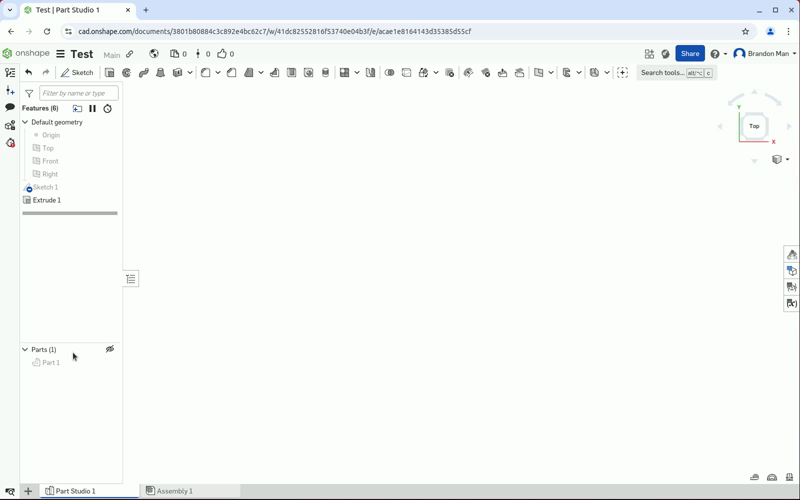
key(space)
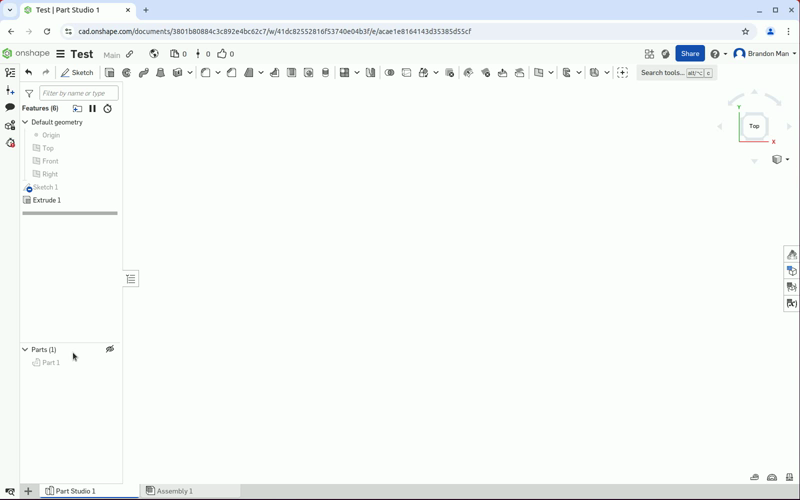
key_down(shift)
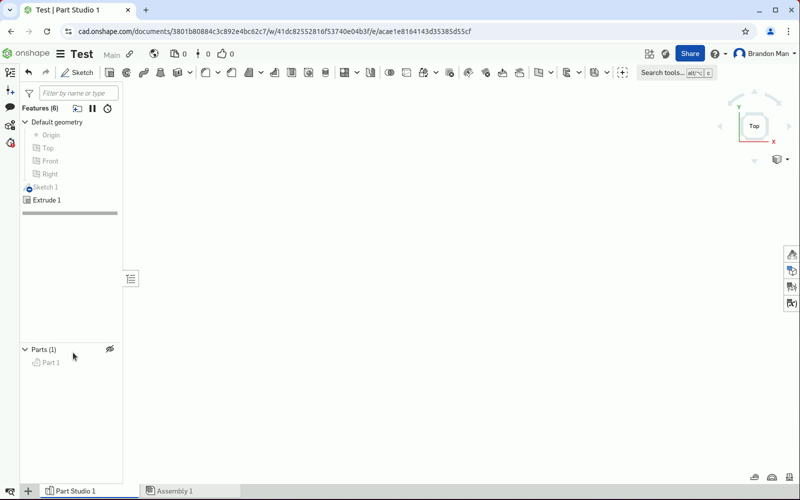
key(up)
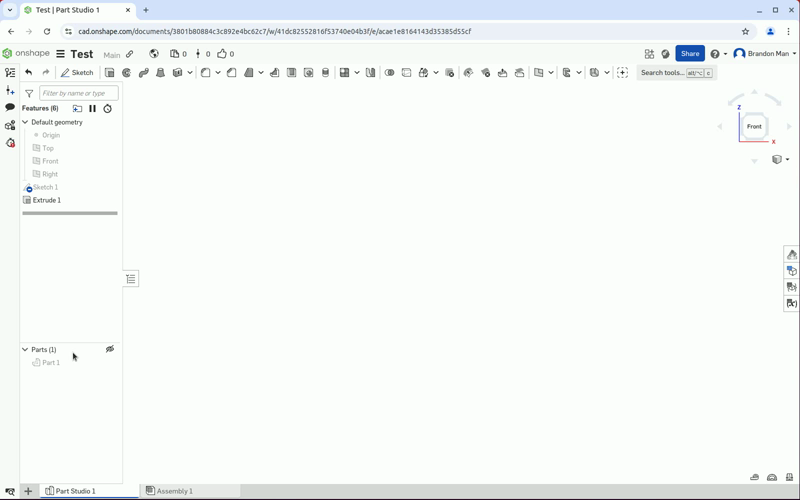
key_up(shift)
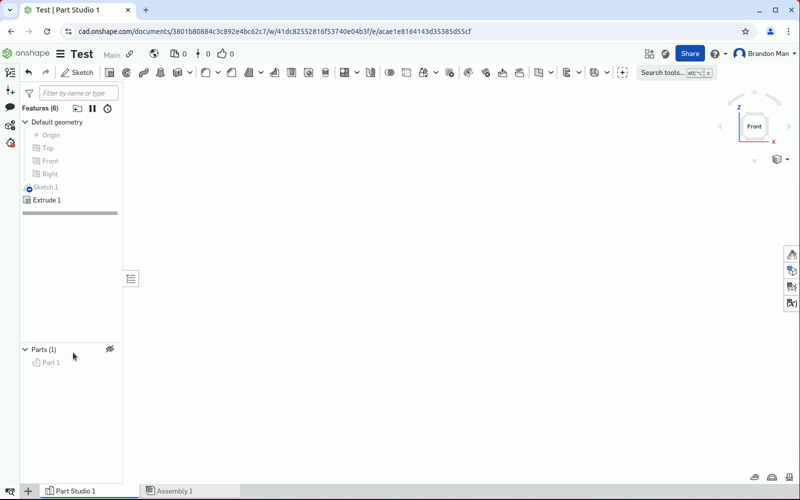
mouse_move(73, 352)
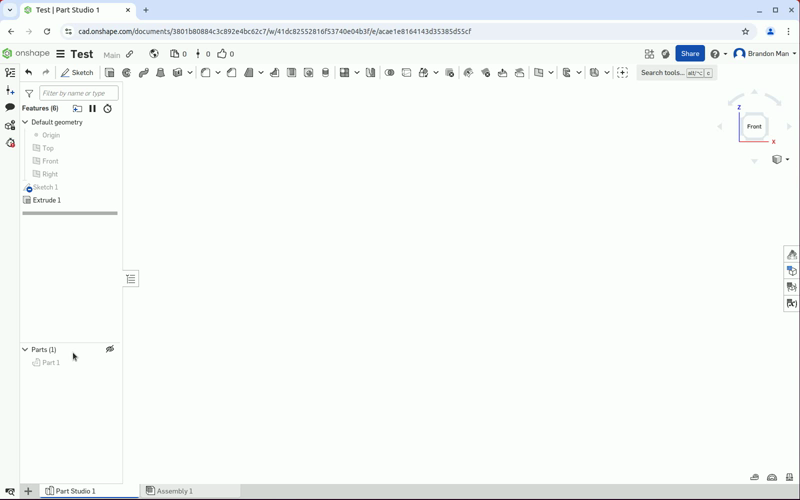
key(shift+y)
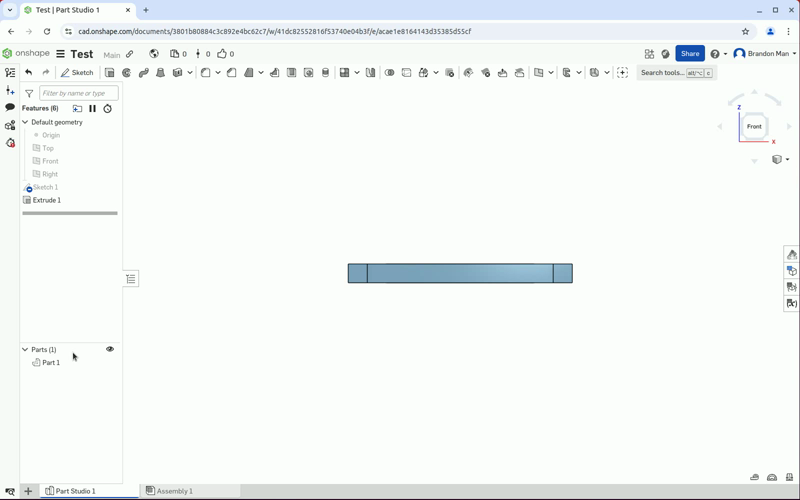
mouse_move(541, 75)
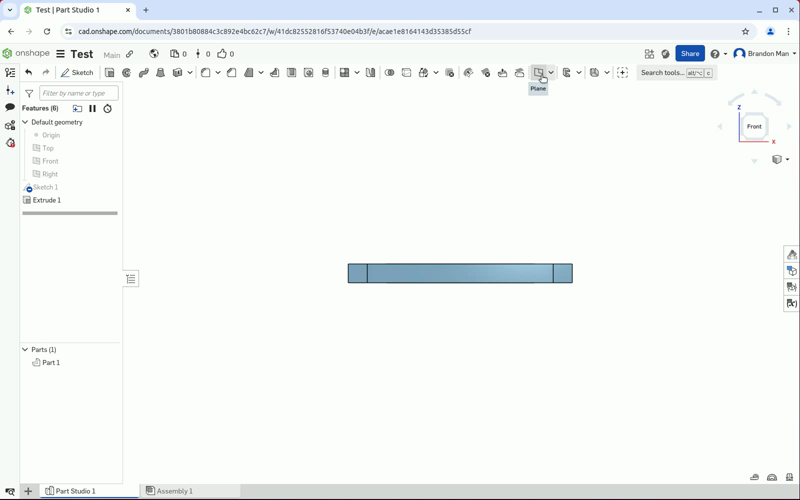
click(541, 75)
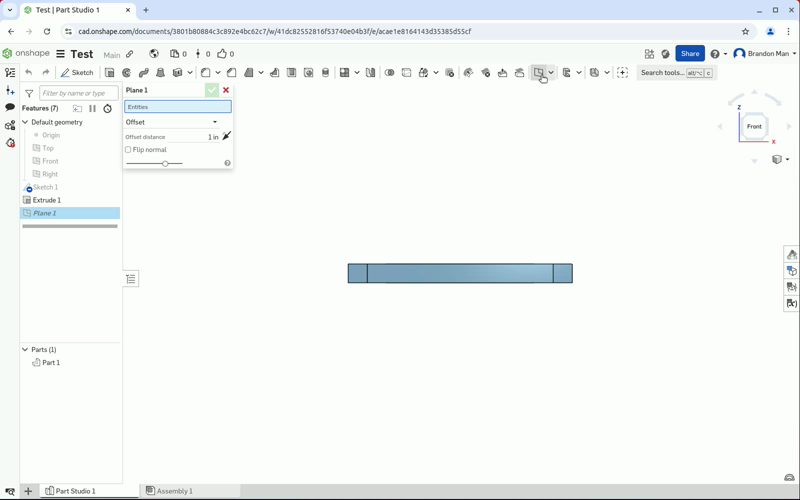
mouse_move(73, 163)
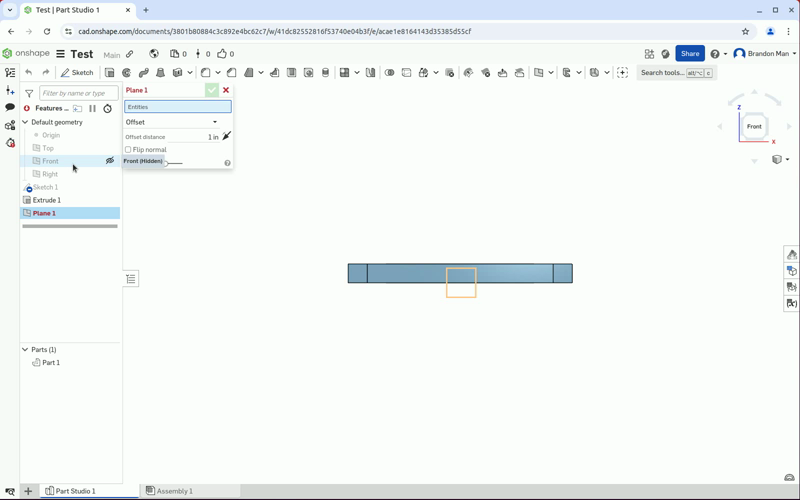
click(73, 163)
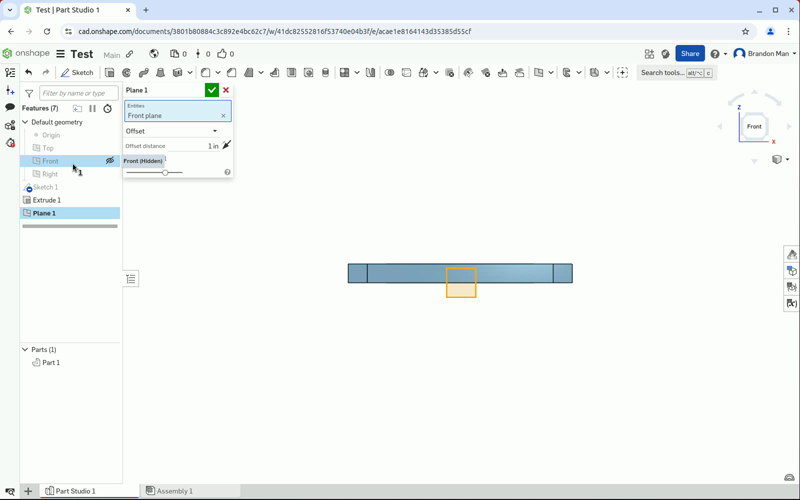
key(tab, 2)
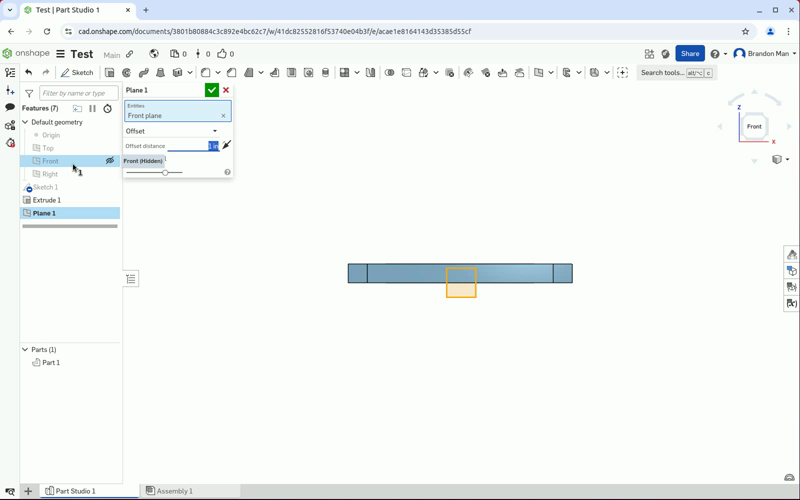
text(9.613)
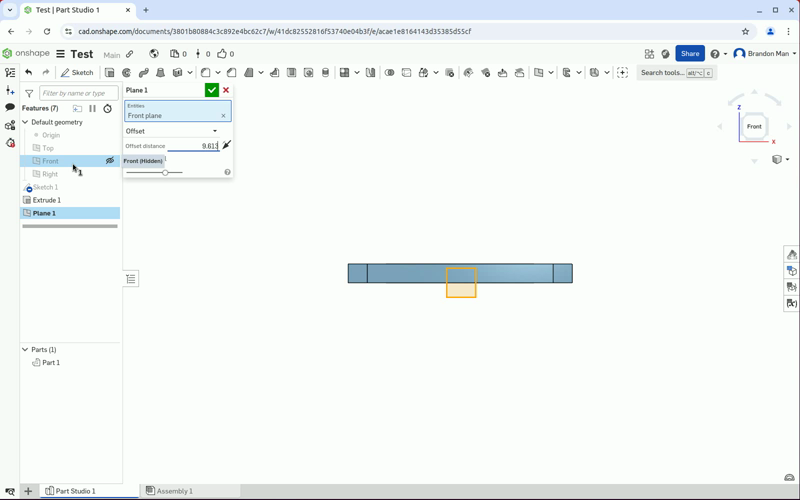
key(enter, 2)
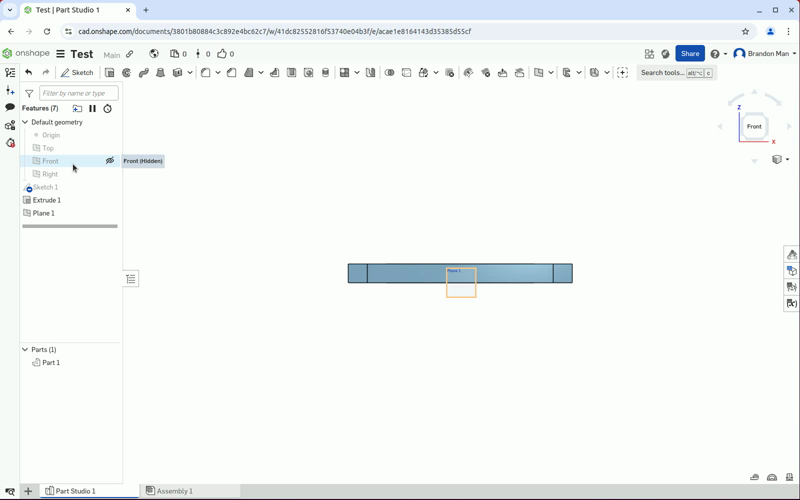
key(shift+s)
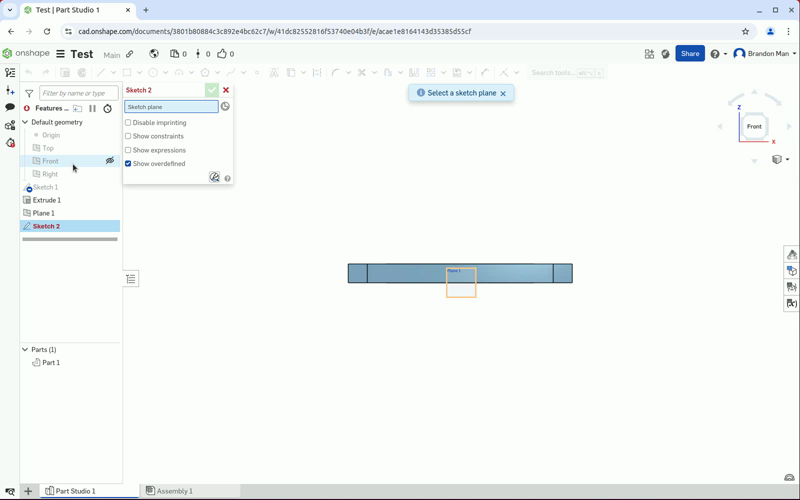
mouse_move(73, 215)
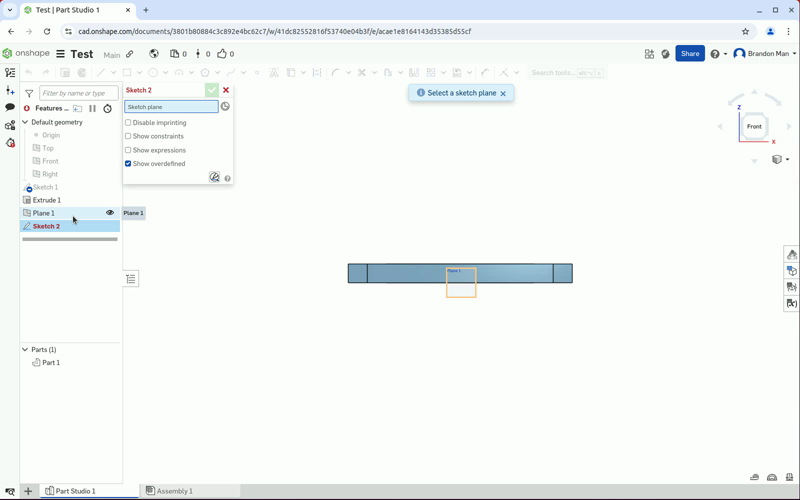
click(73, 215)
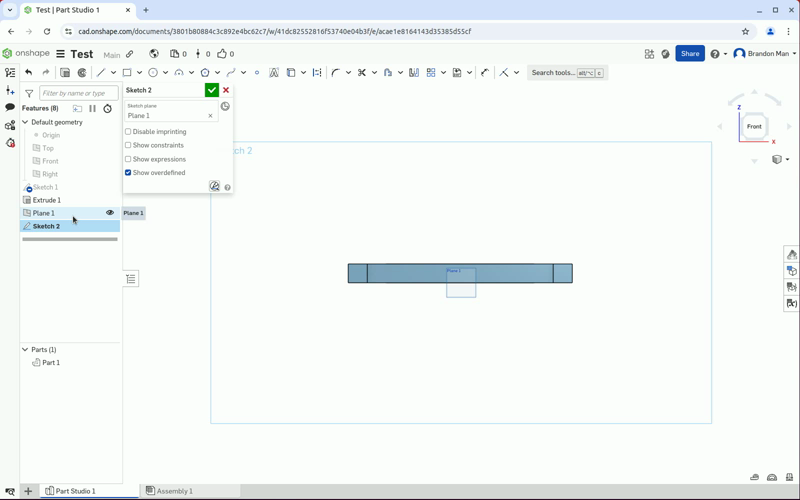
mouse_move(73, 352)
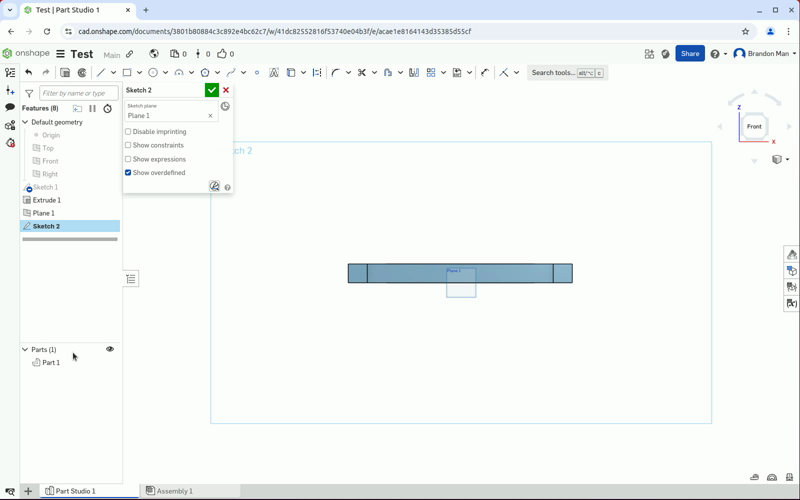
key(y)
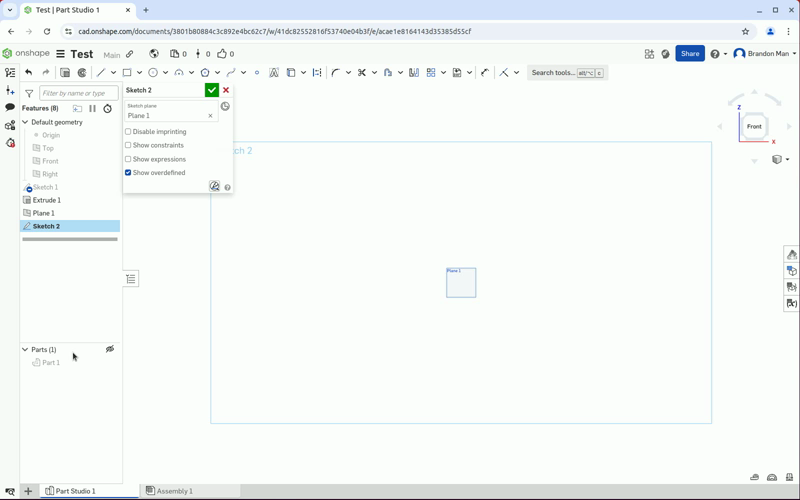
key(l)
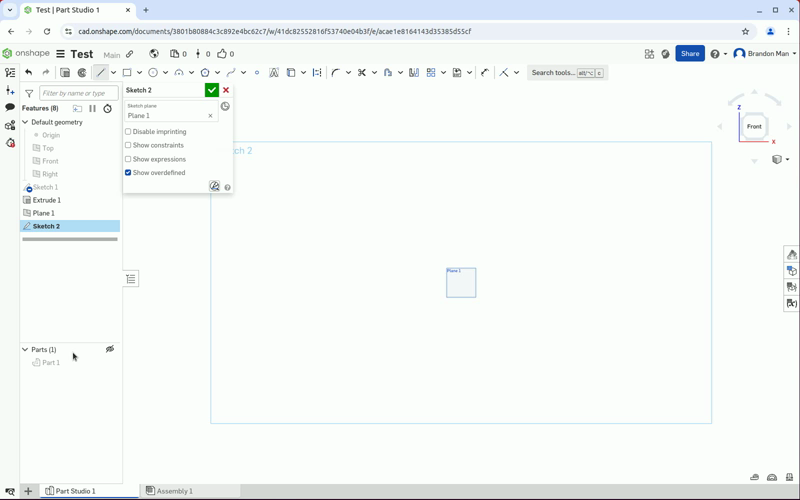
key_down(shift)
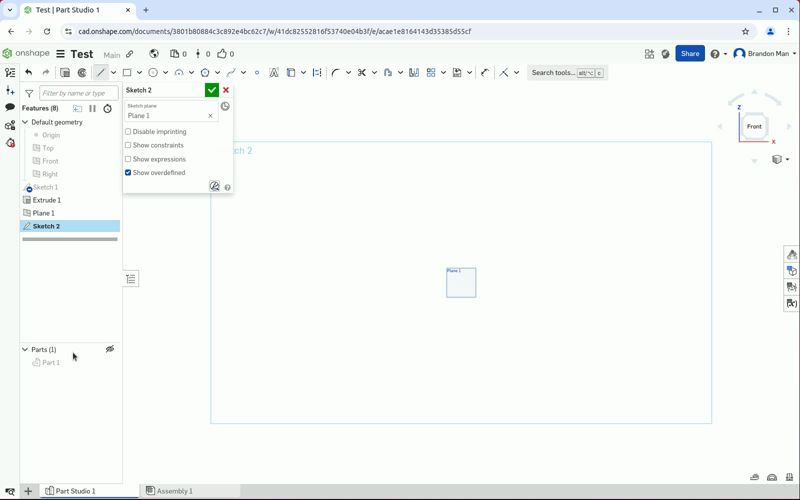
mouse_move(385, 264)
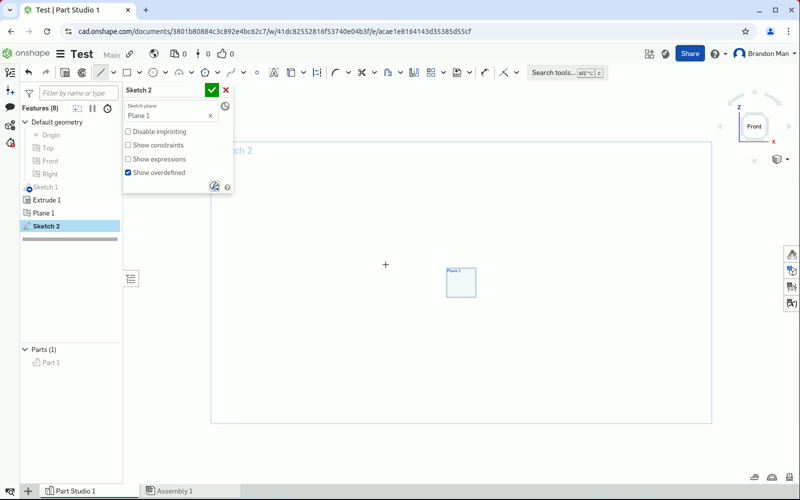
click(385, 264)
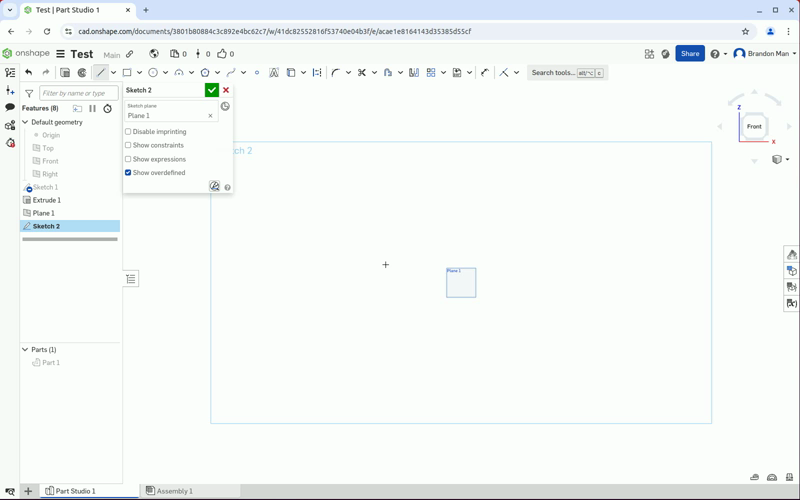
key_up(shift)
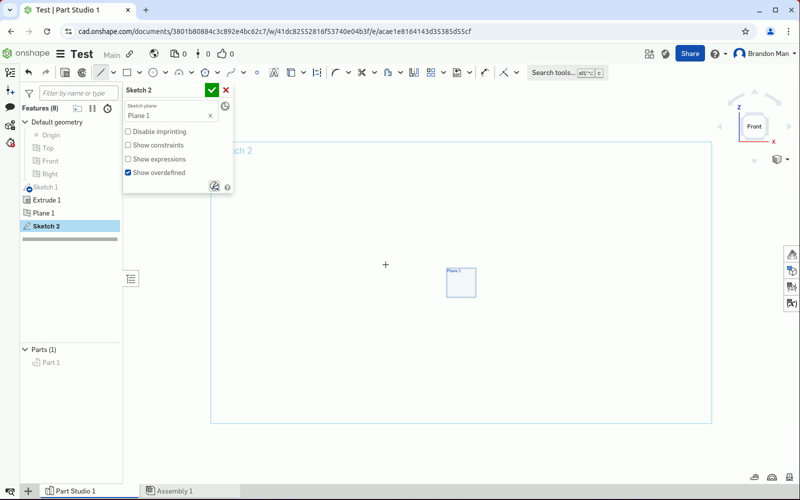
key_down(shift)
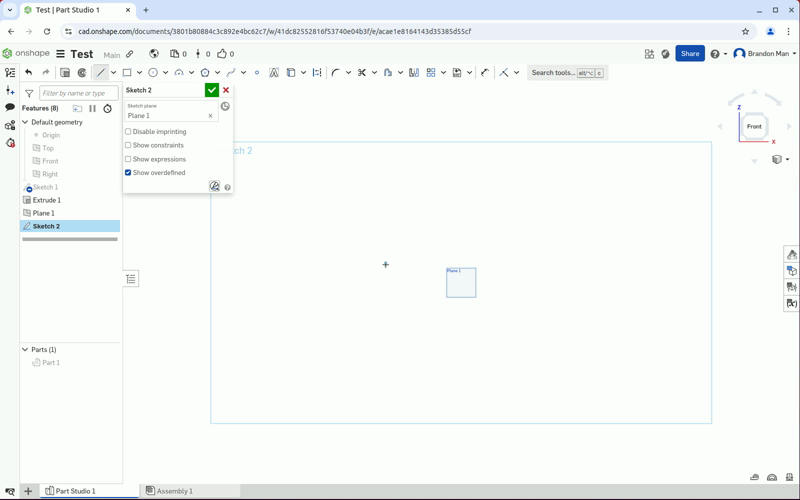
mouse_move(415, 264)
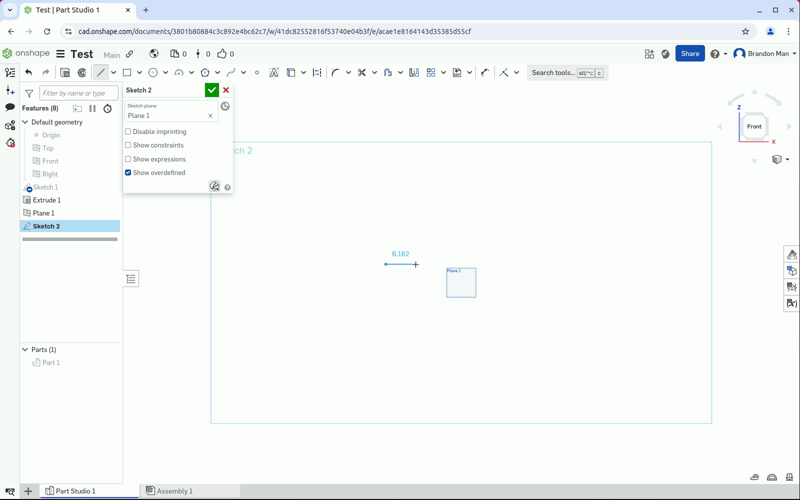
mouse_move(405, 264)
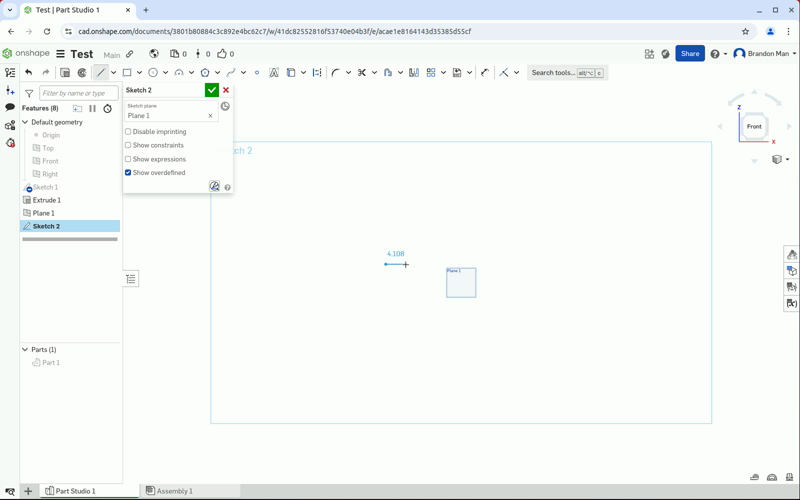
click(405, 264)
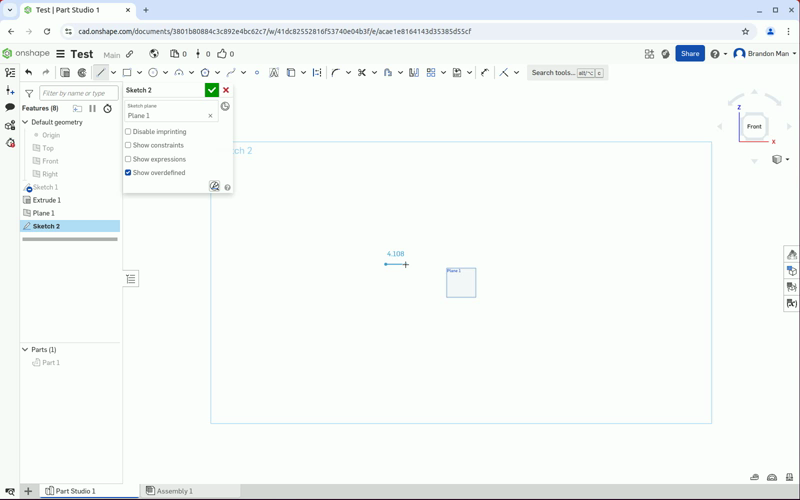
key_up(shift)
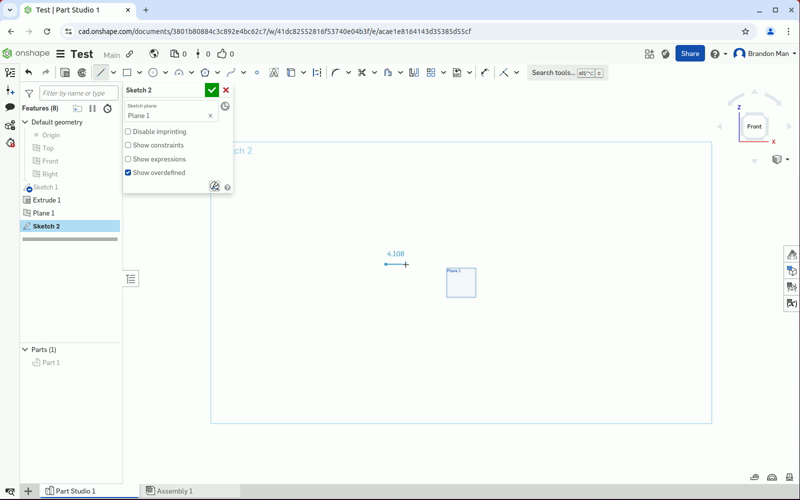
key_down(shift)
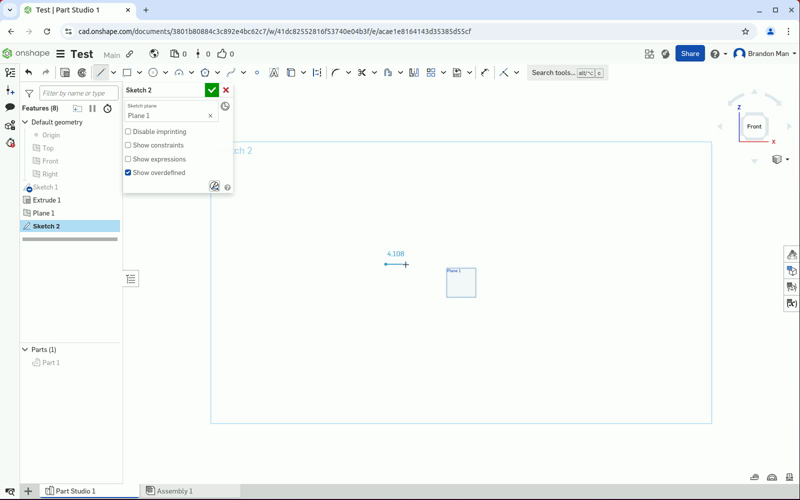
mouse_move(435, 264)
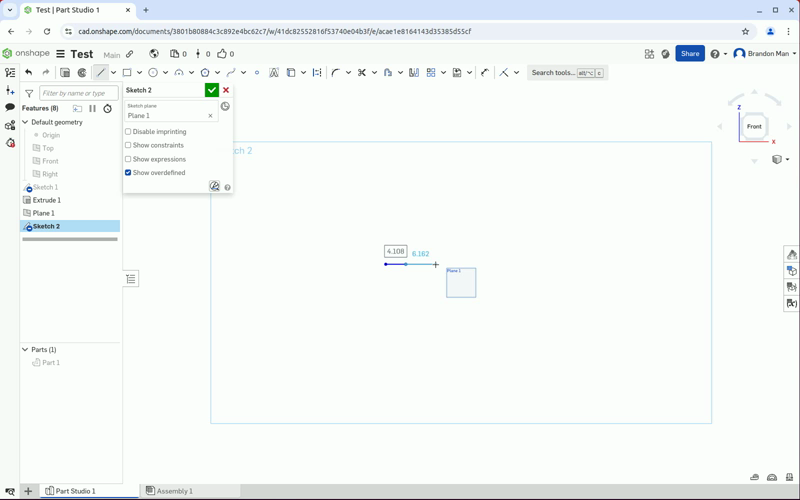
mouse_move(405, 244)
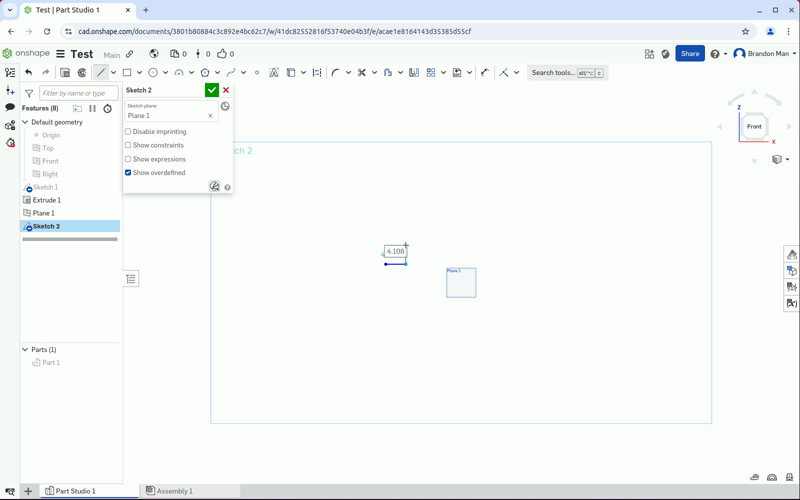
click(405, 244)
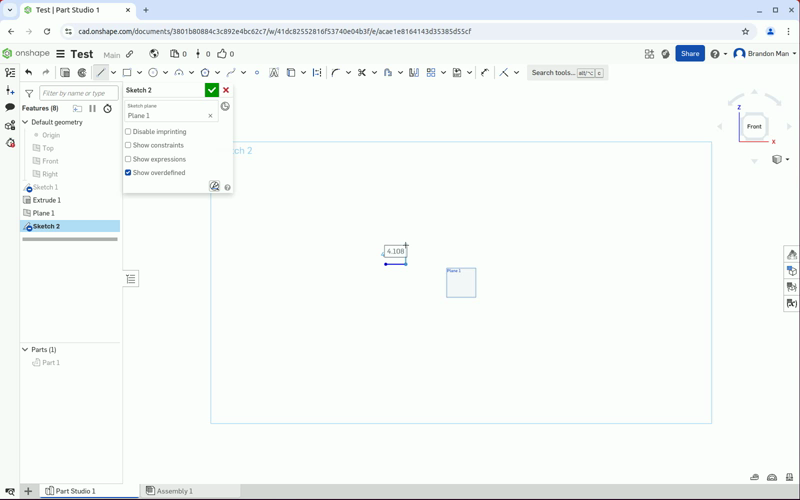
key_up(shift)
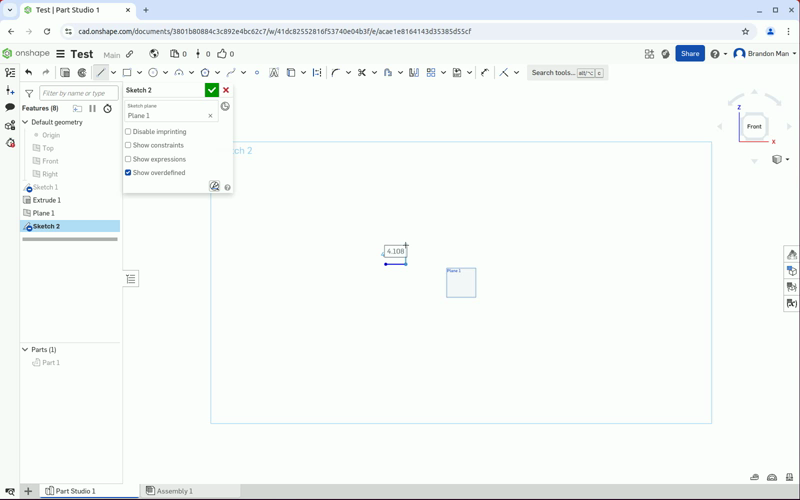
key_down(shift)
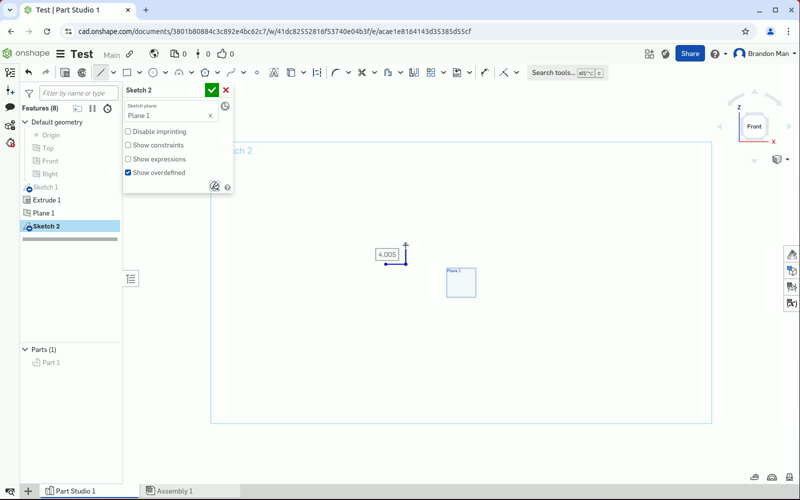
mouse_move(435, 244)
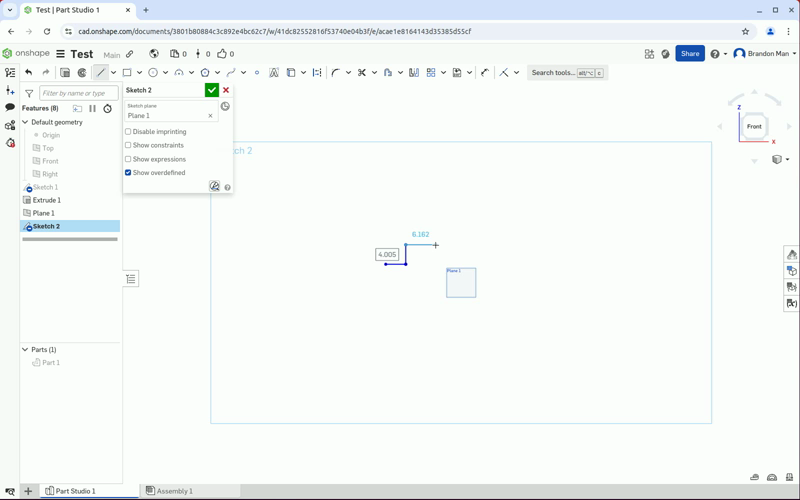
mouse_move(385, 244)
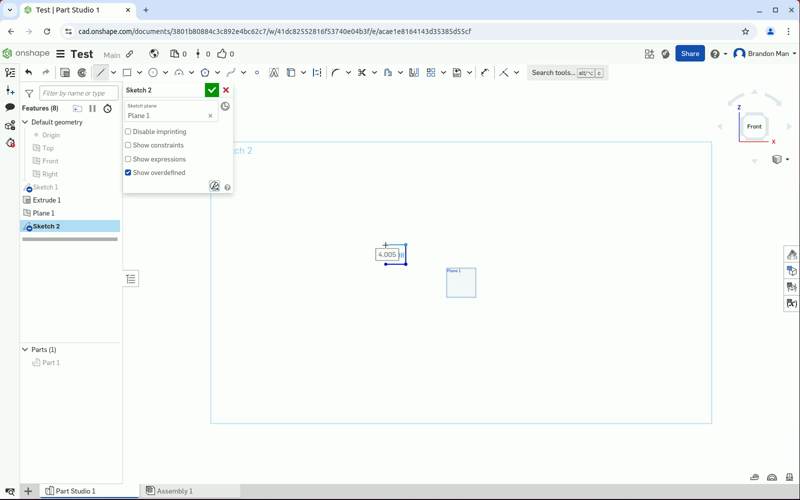
click(385, 244)
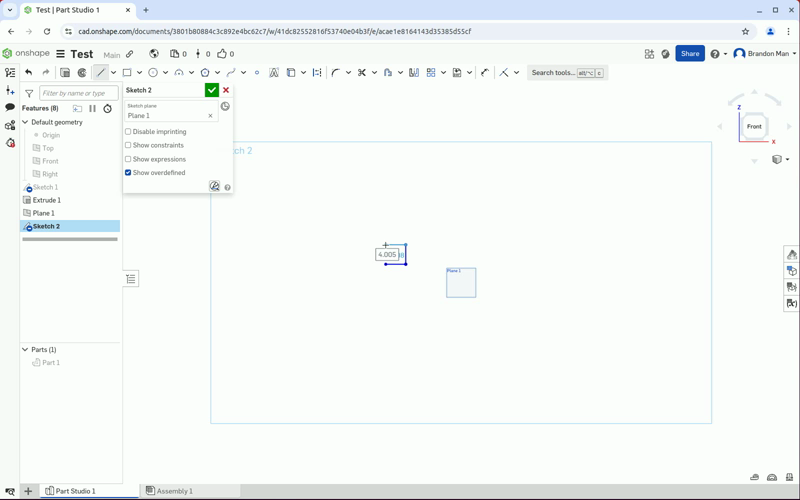
key_up(shift)
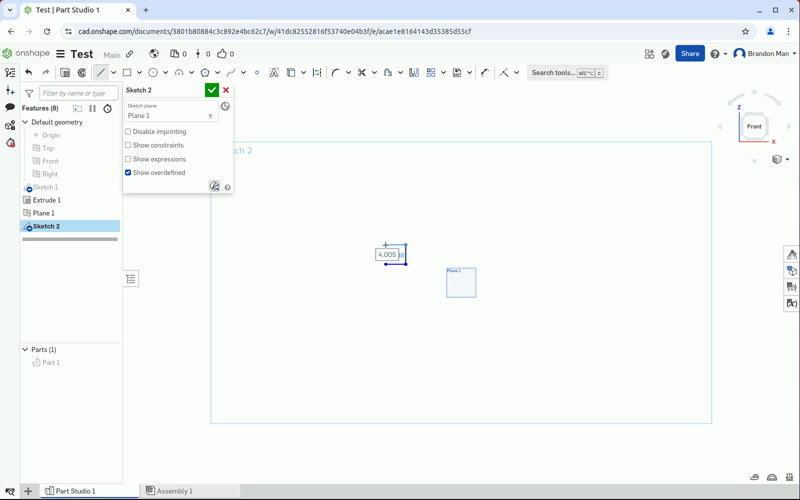
mouse_move(415, 244)
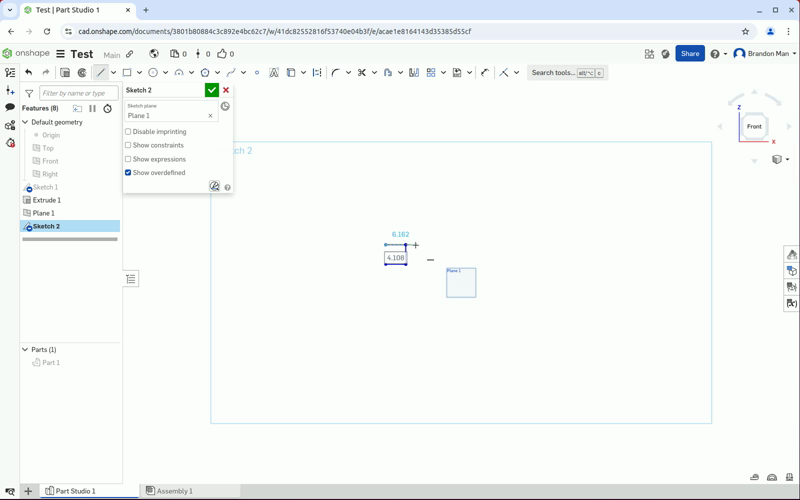
key_down(shift)
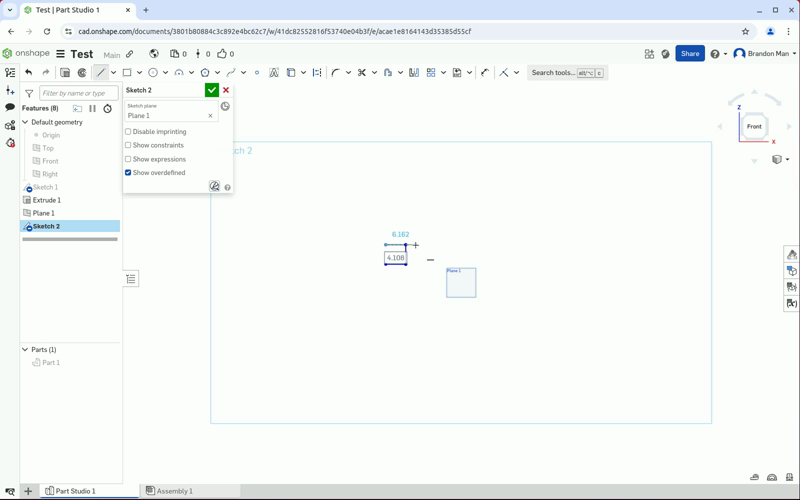
mouse_move(385, 264)
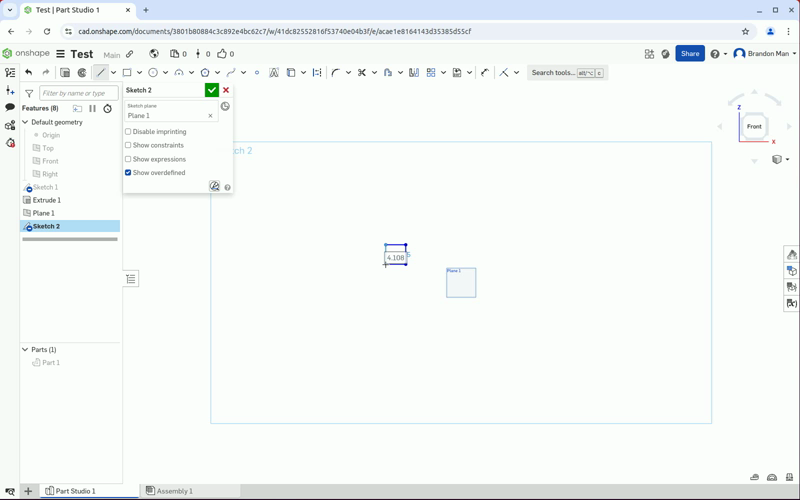
key_up(shift)
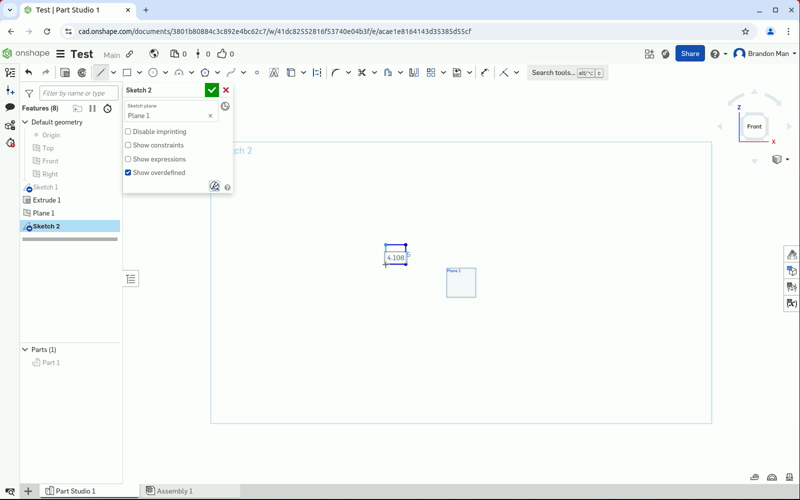
click(385, 264)
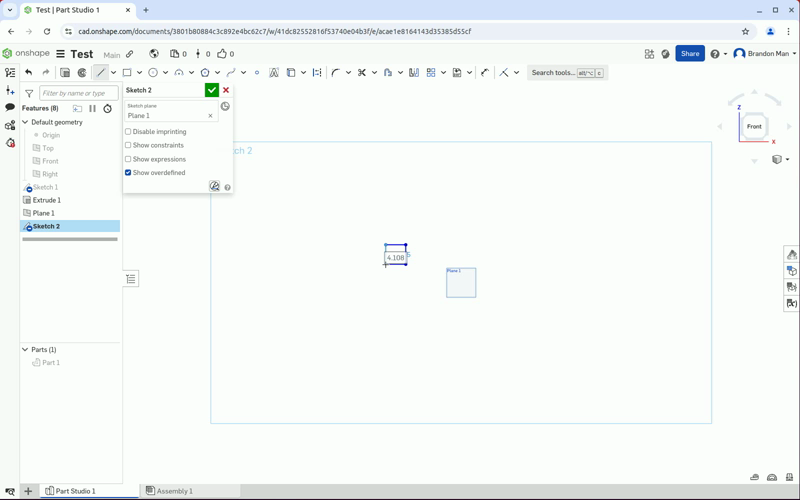
key(esc)
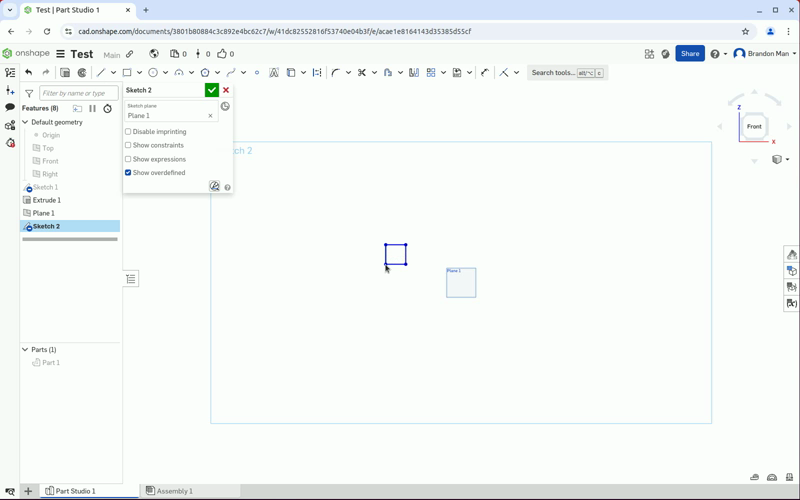
mouse_move(392, 250)
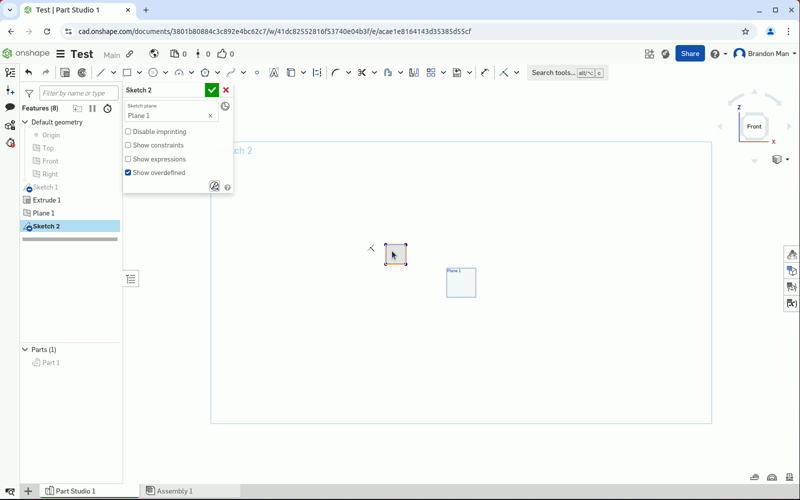
scroll(6)
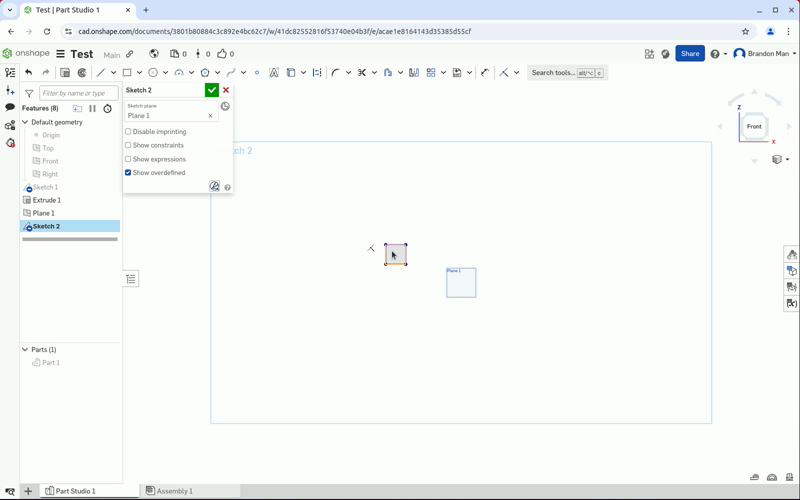
scroll(6)
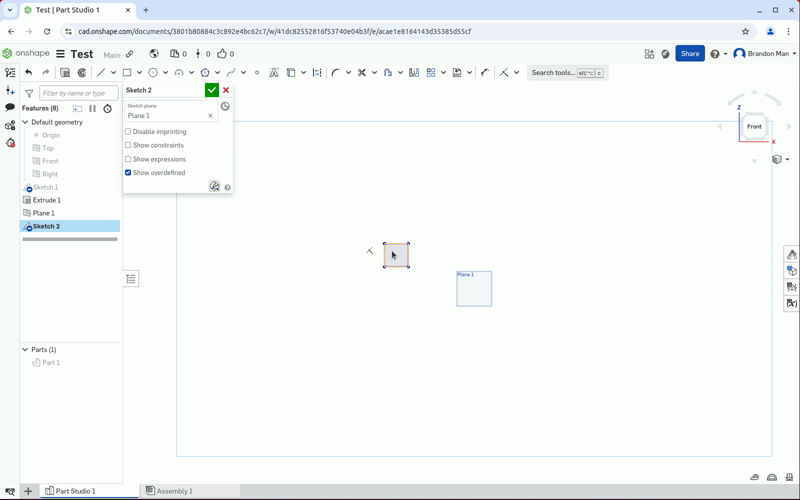
scroll(6)
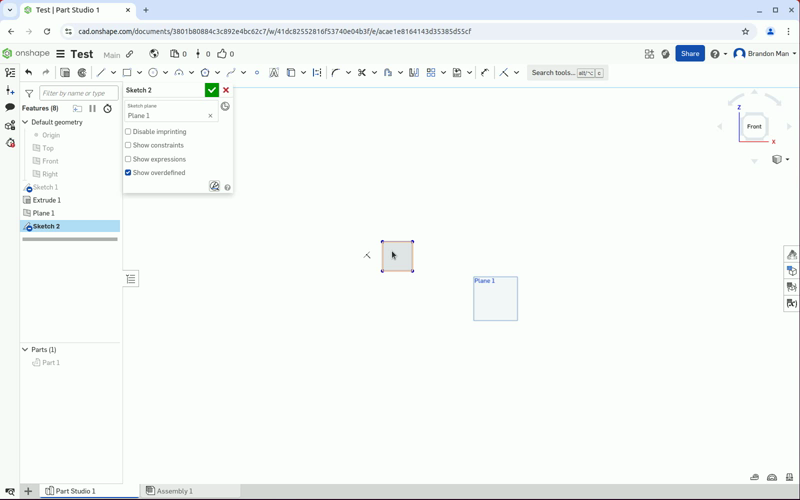
scroll(6)
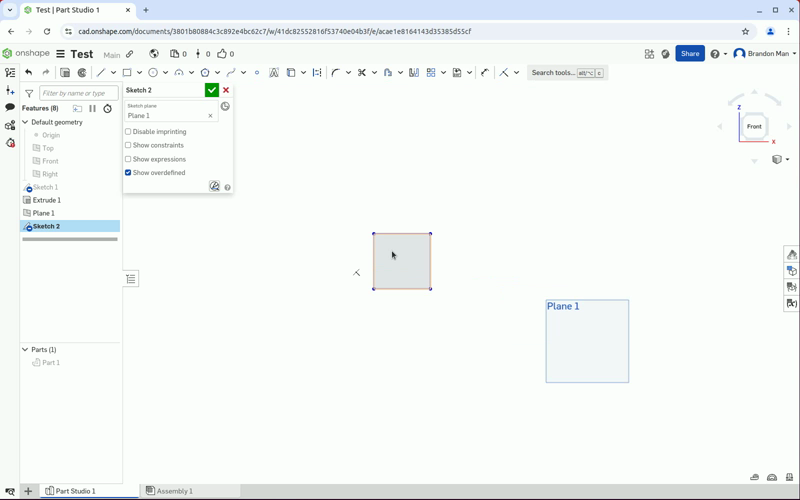
scroll(6)
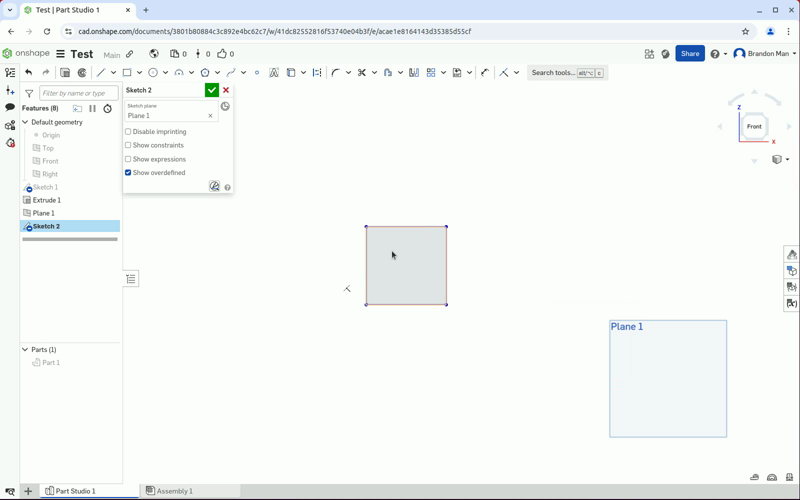
scroll(6)
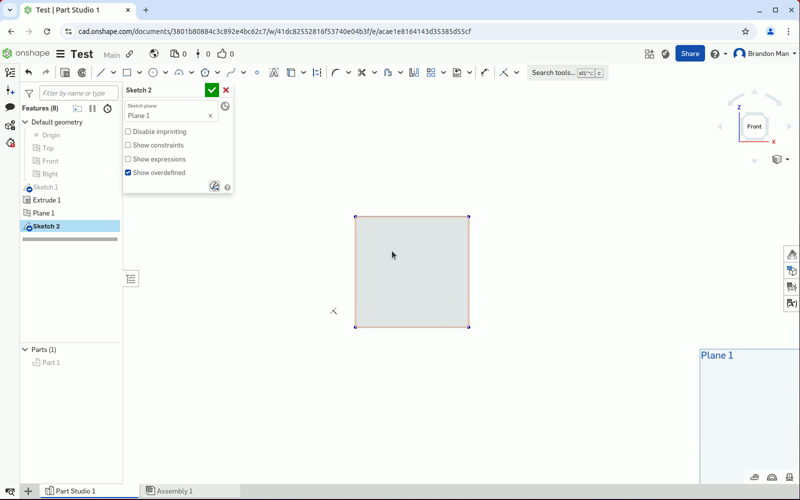
scroll(6)
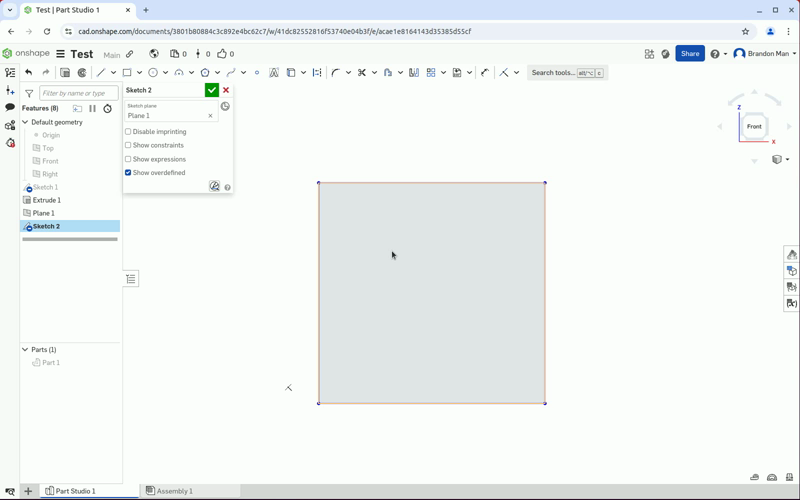
click(392, 250)
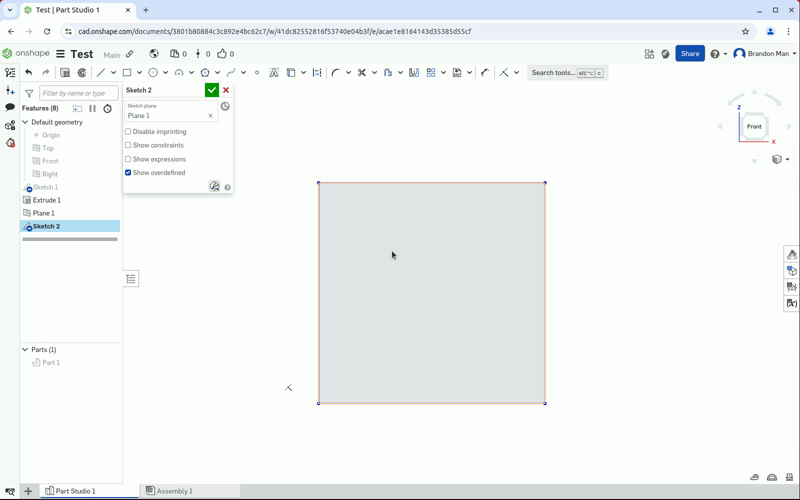
scroll(-6)
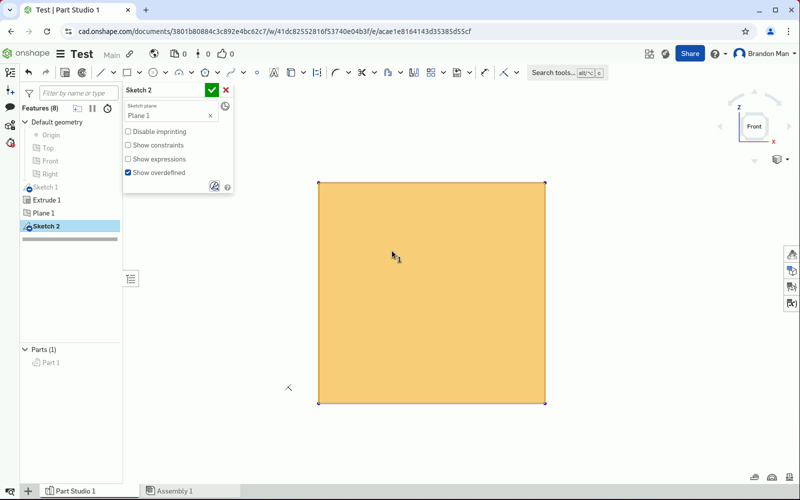
scroll(-6)
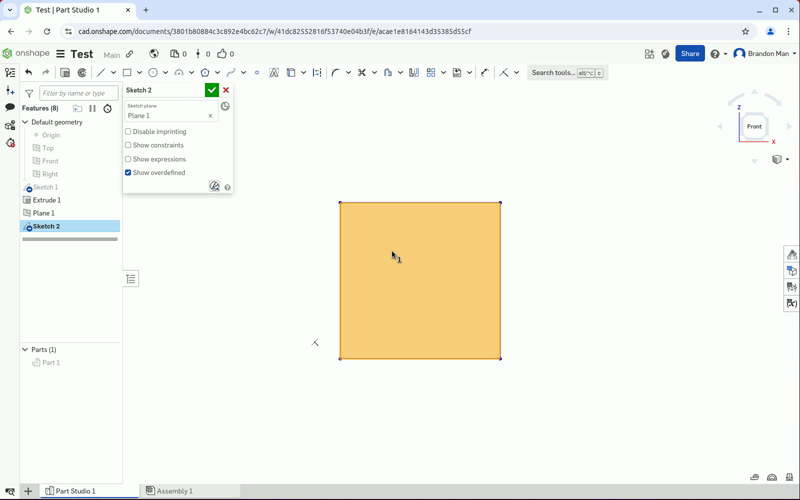
scroll(-6)
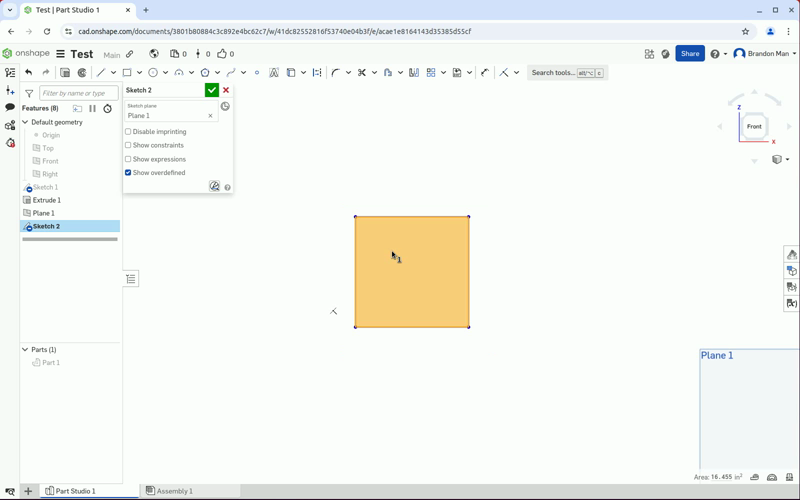
scroll(-6)
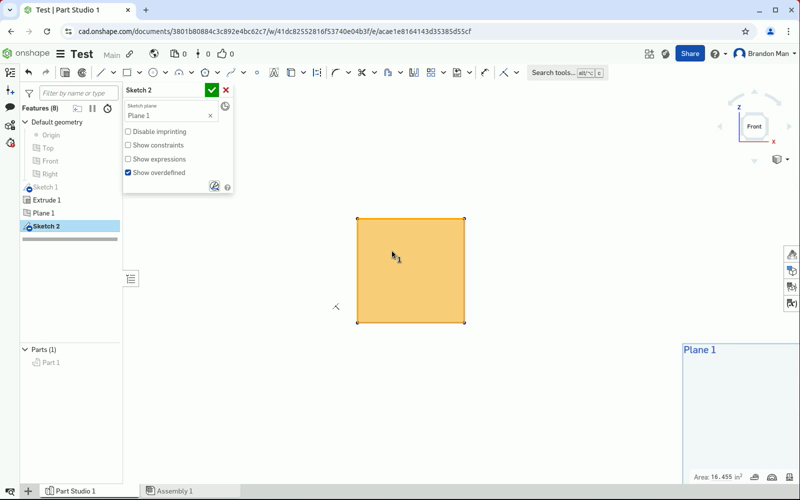
scroll(-6)
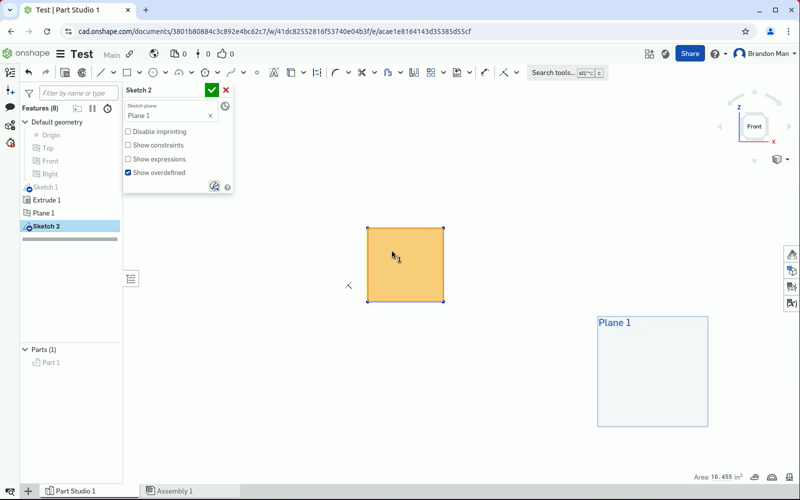
scroll(-6)
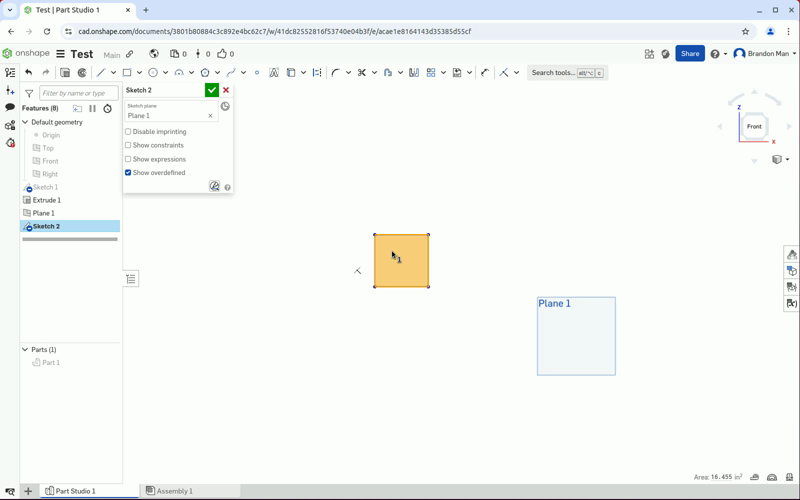
scroll(-6)
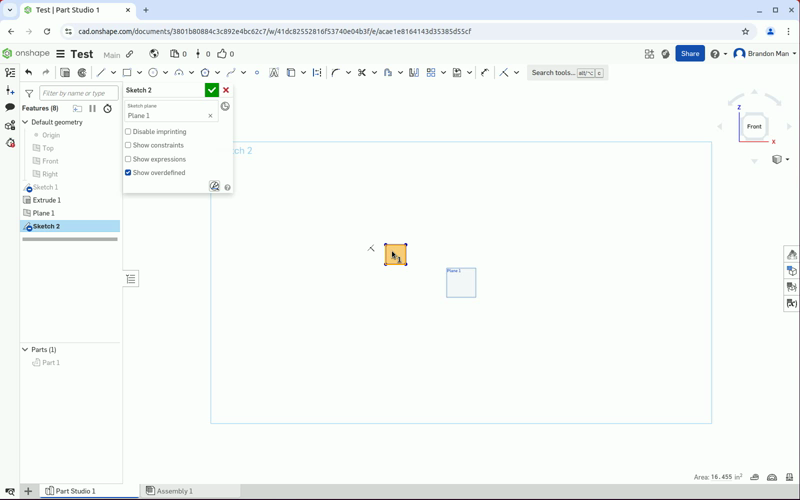
mouse_move(73, 352)
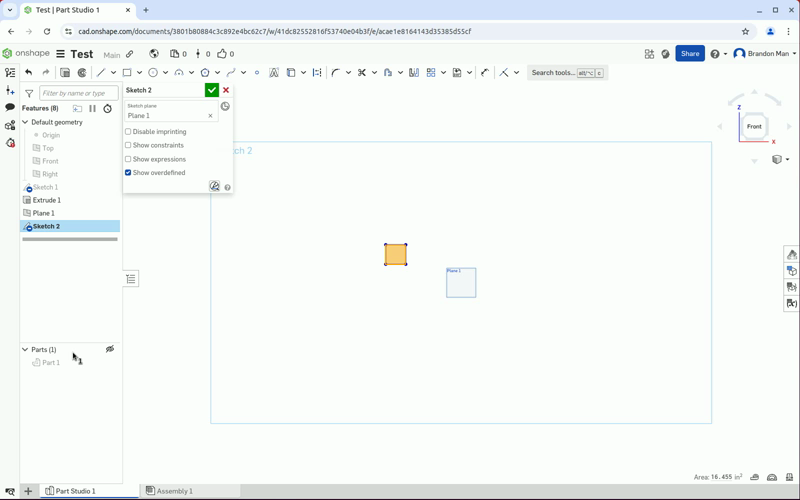
key(shift+y)
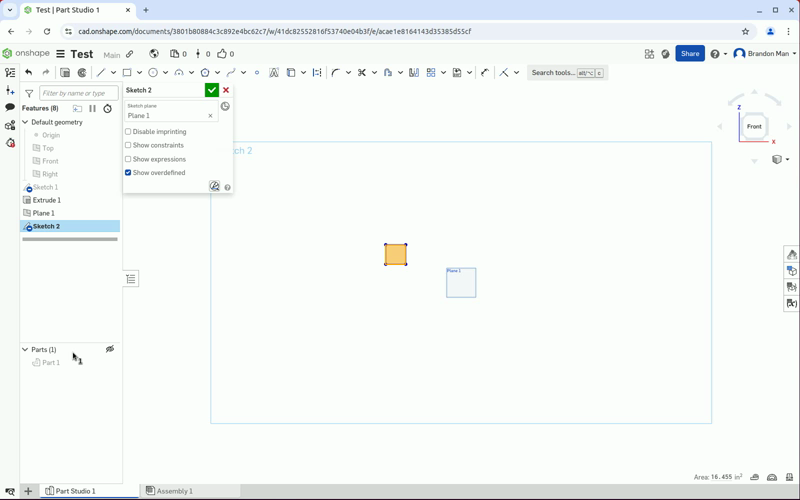
key(shift+e)
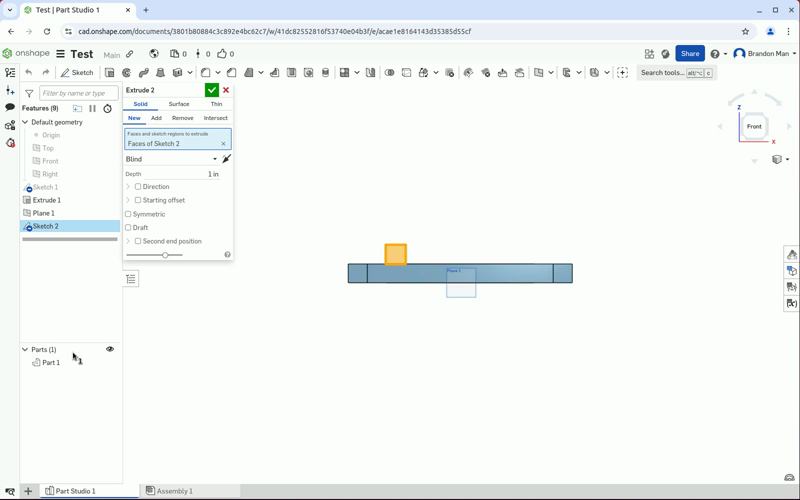
mouse_move(143, 106)
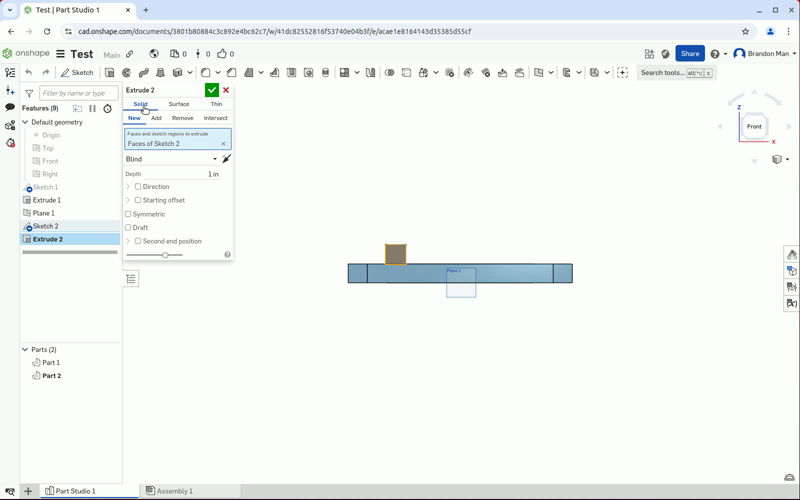
click(143, 106)
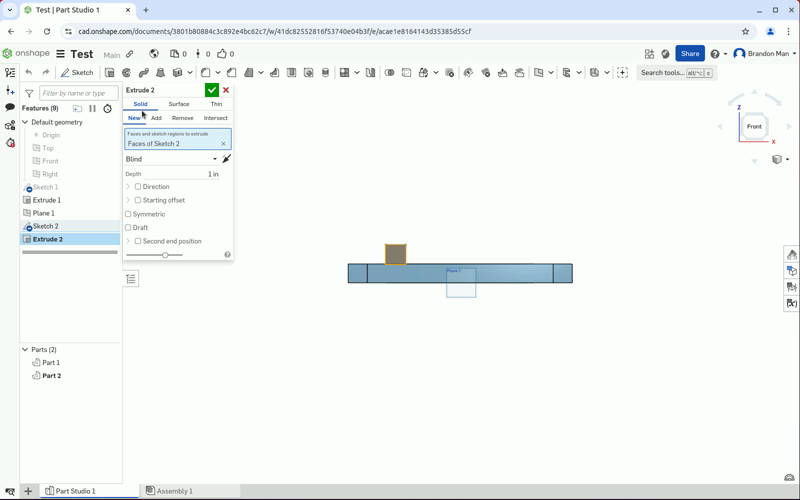
mouse_move(137, 120)
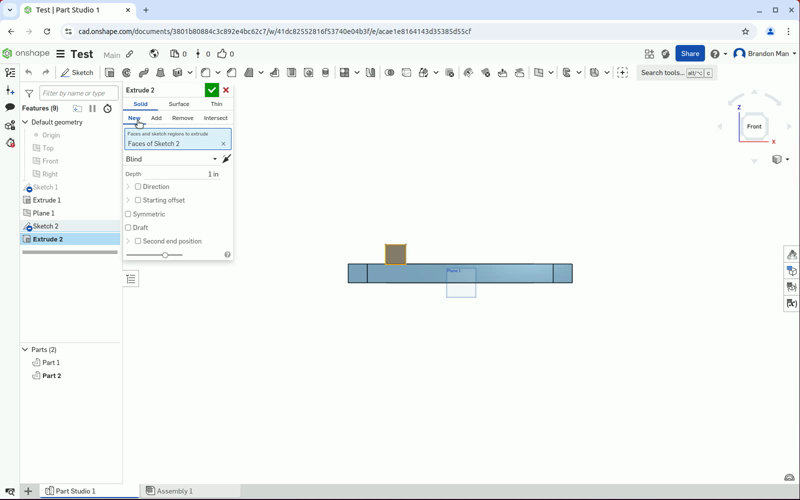
click(137, 120)
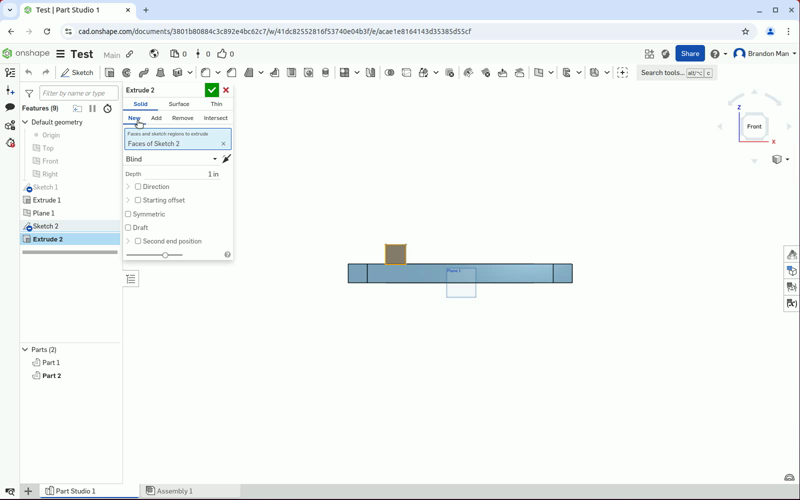
key(tab, 4)
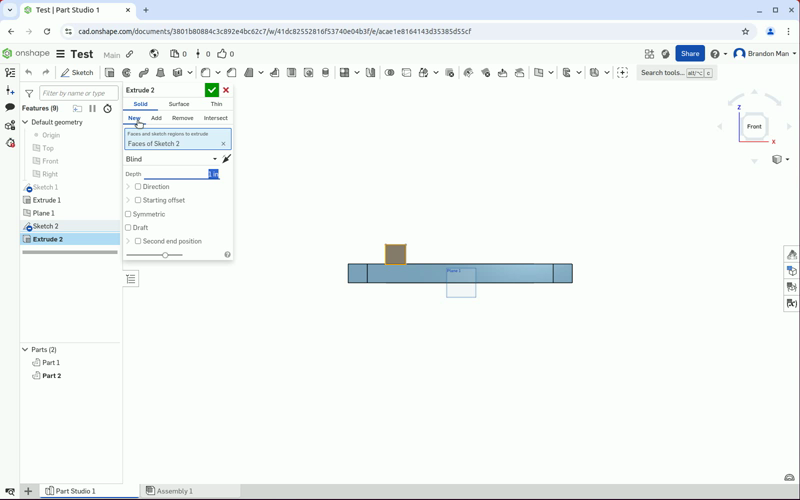
text(-19.257)
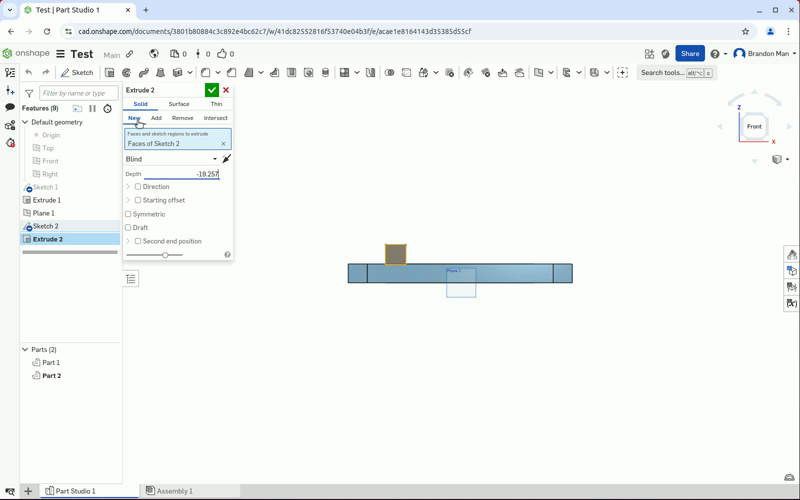
key(enter)
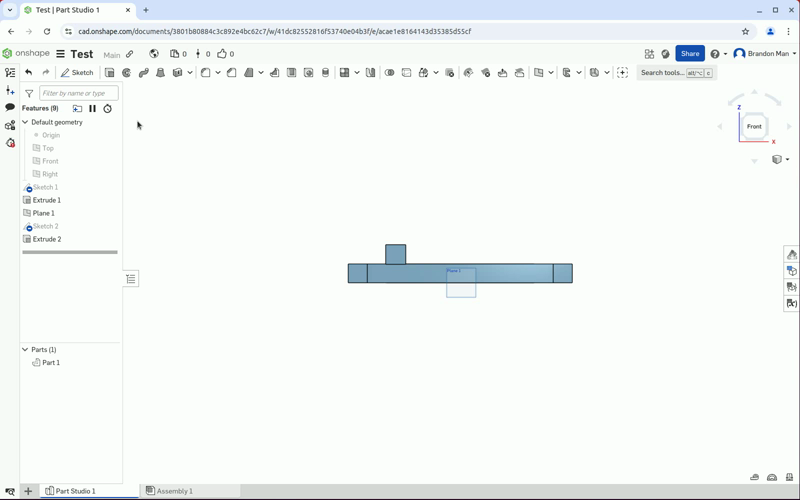
key(shift+h)
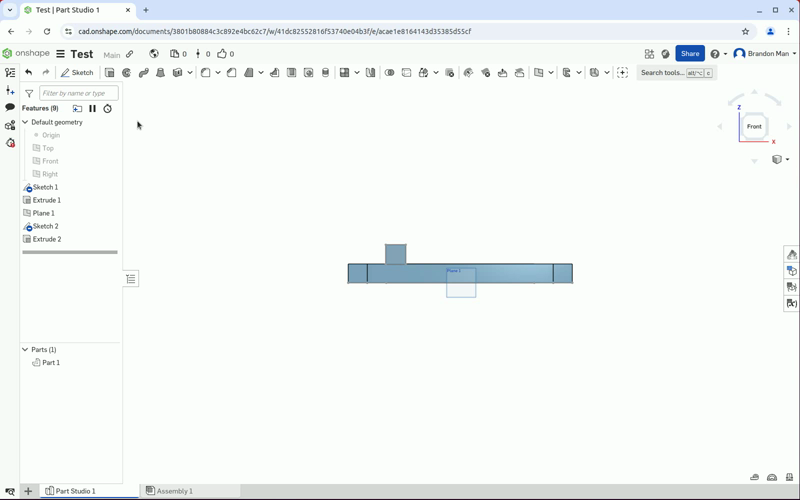
key(shift+h)
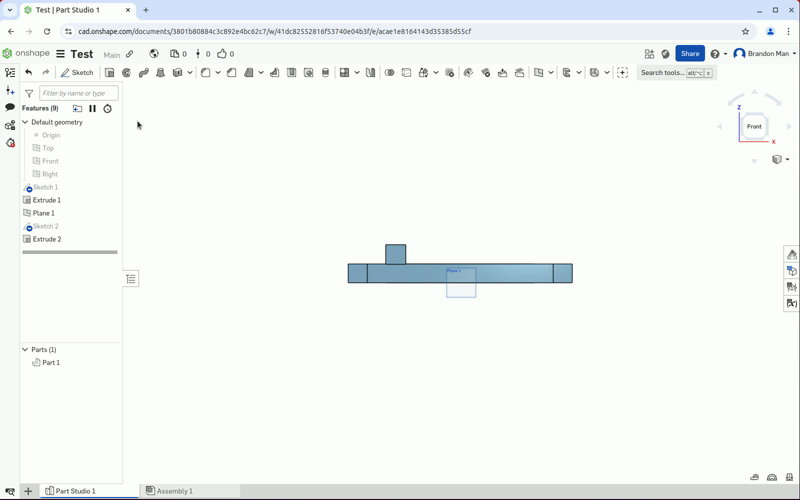
mouse_move(73, 189)
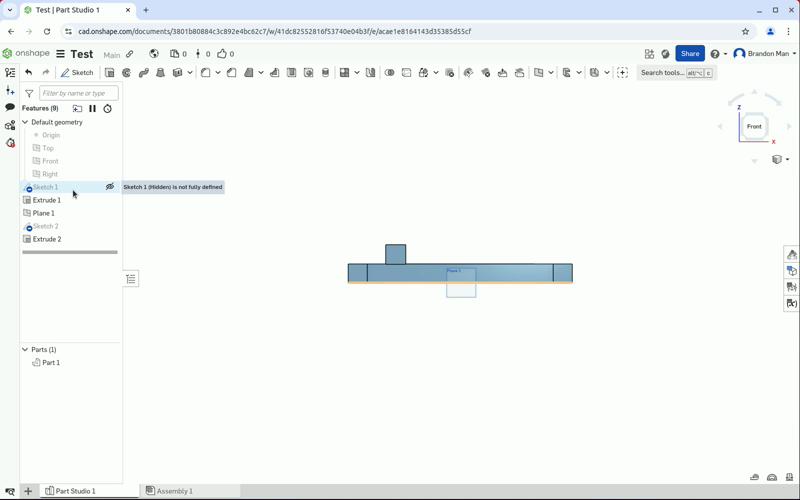
click(73, 189)
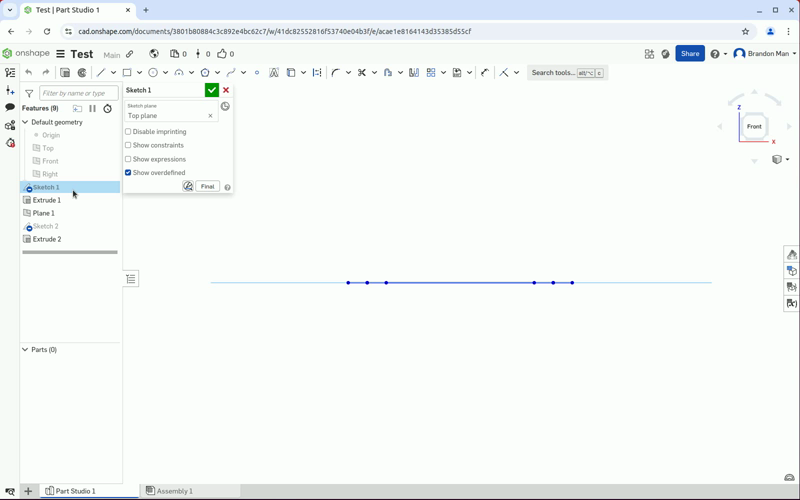
mouse_move(229, 92)
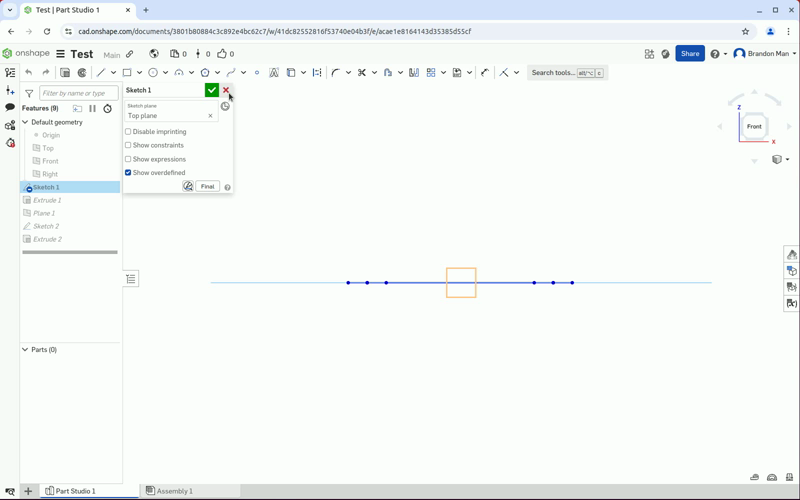
click(229, 92)
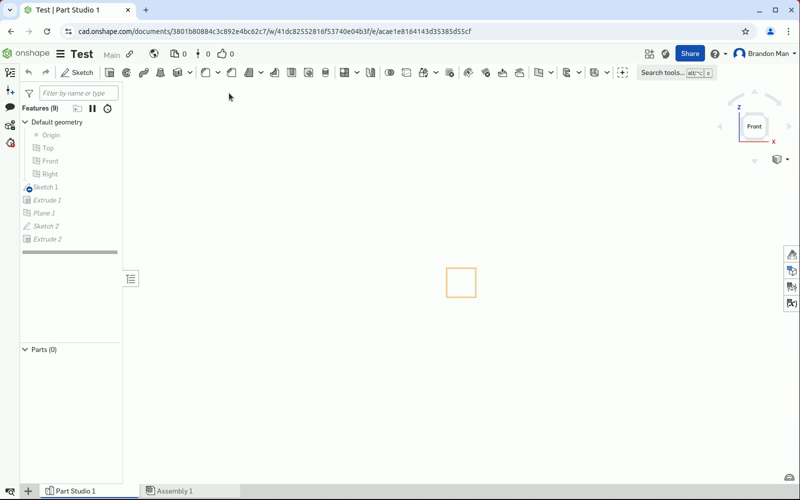
key(shift+s)
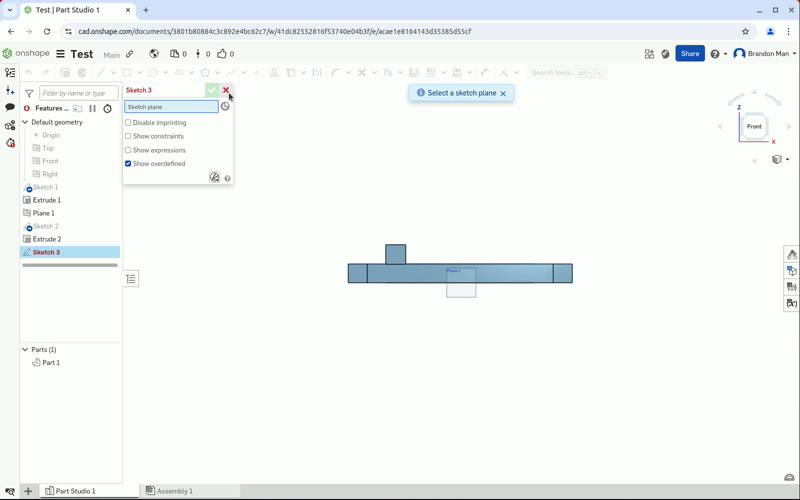
mouse_move(73, 215)
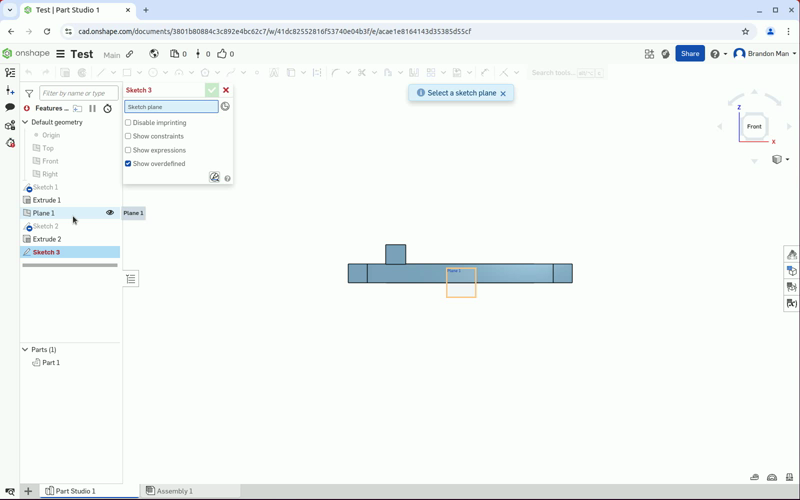
click(73, 215)
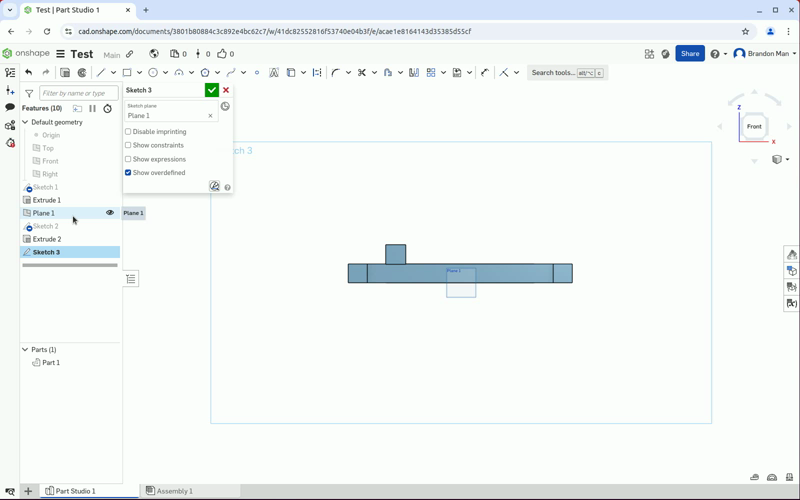
mouse_move(73, 352)
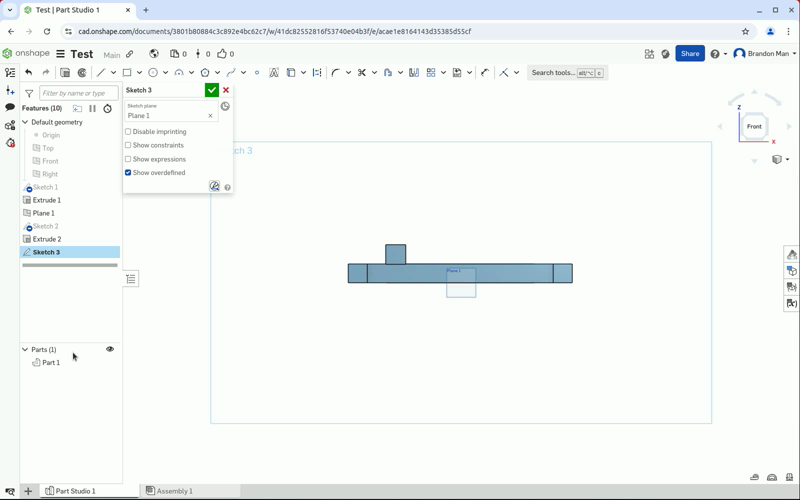
key(y)
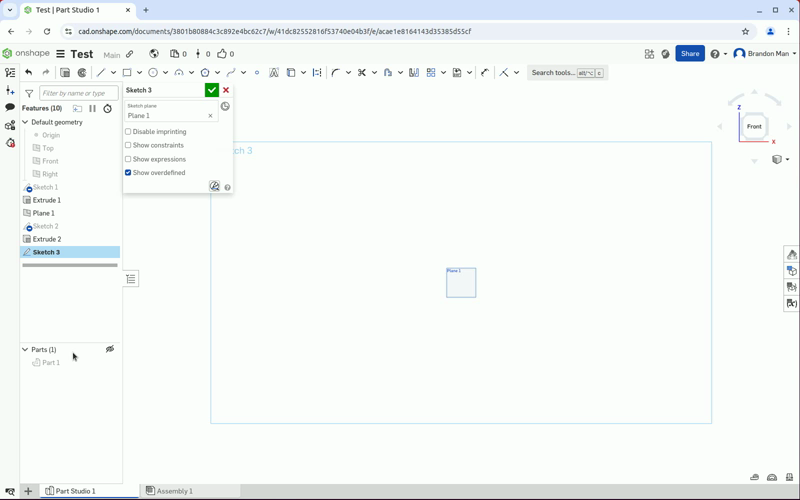
key(l)
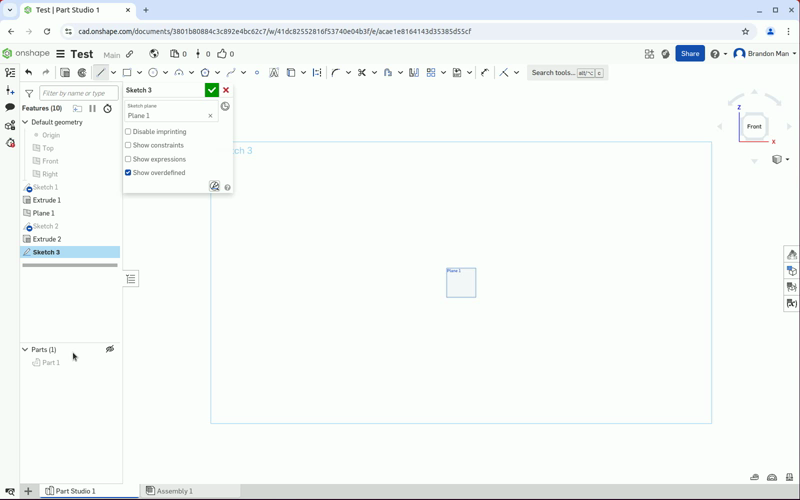
key_down(shift)
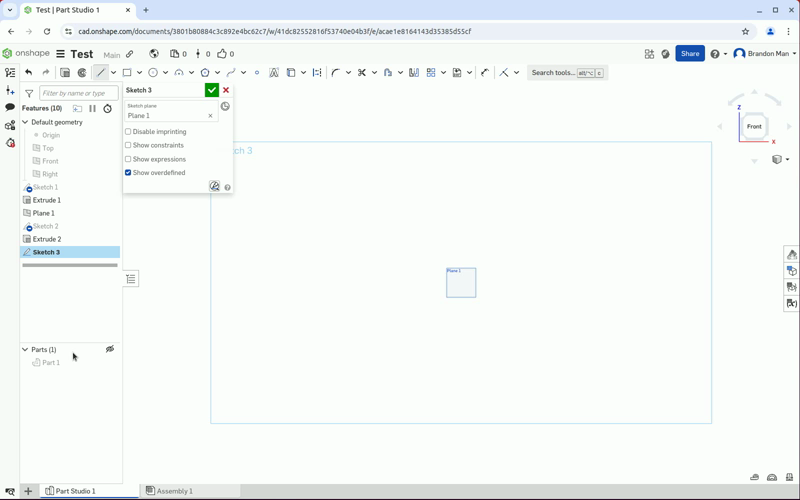
mouse_move(498, 264)
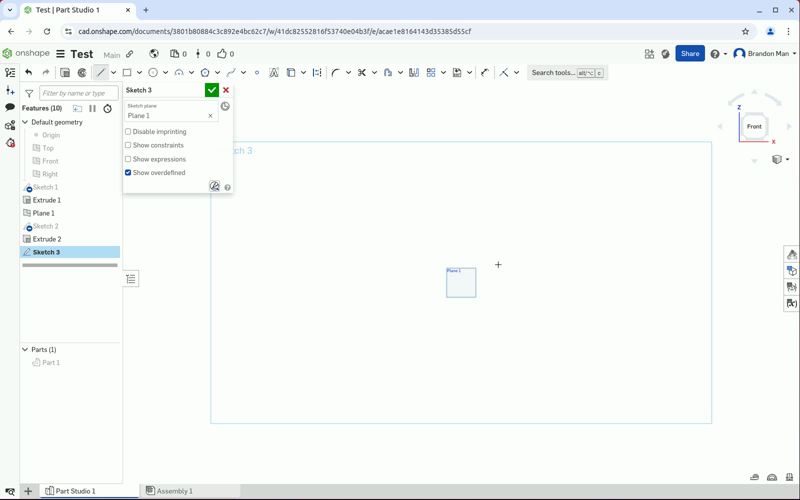
click(498, 264)
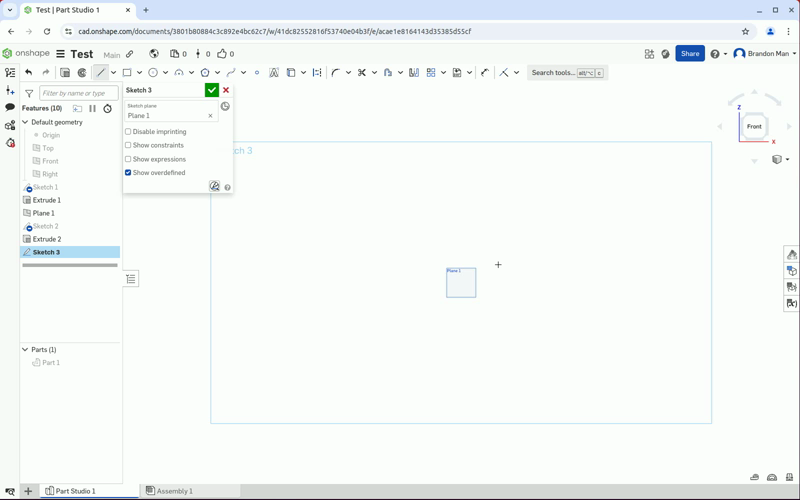
key_up(shift)
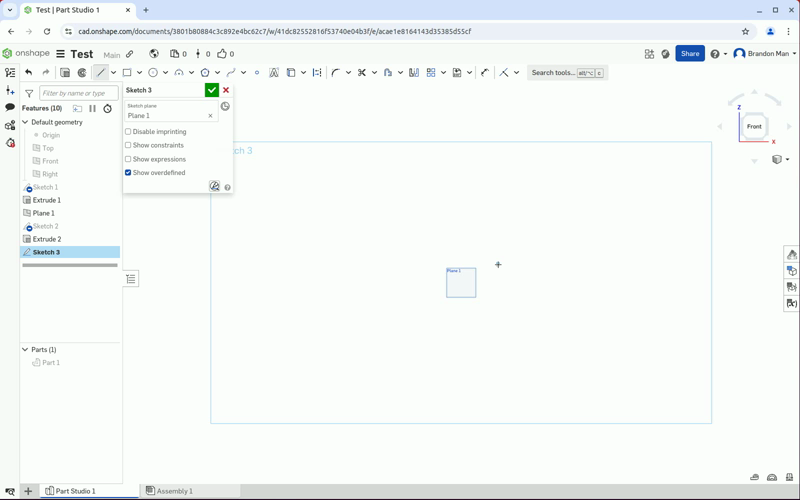
key_down(shift)
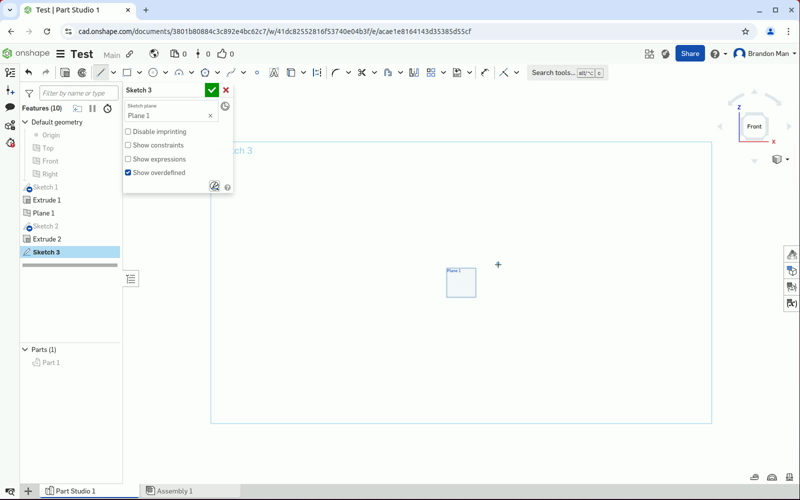
mouse_move(528, 264)
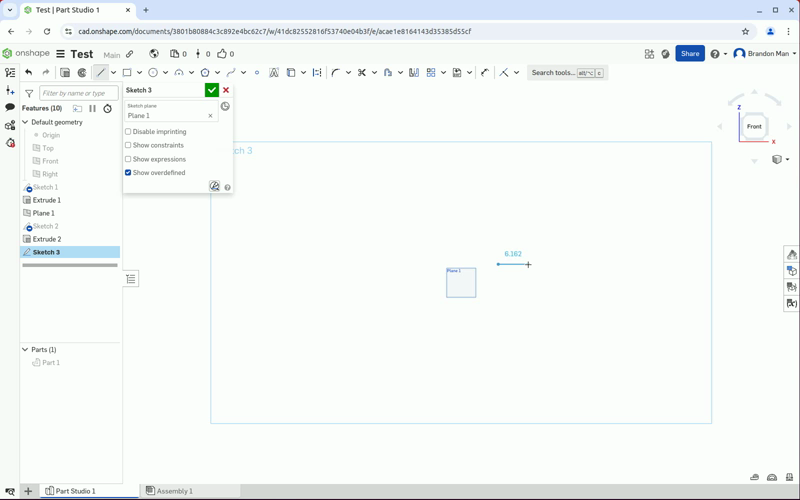
mouse_move(518, 264)
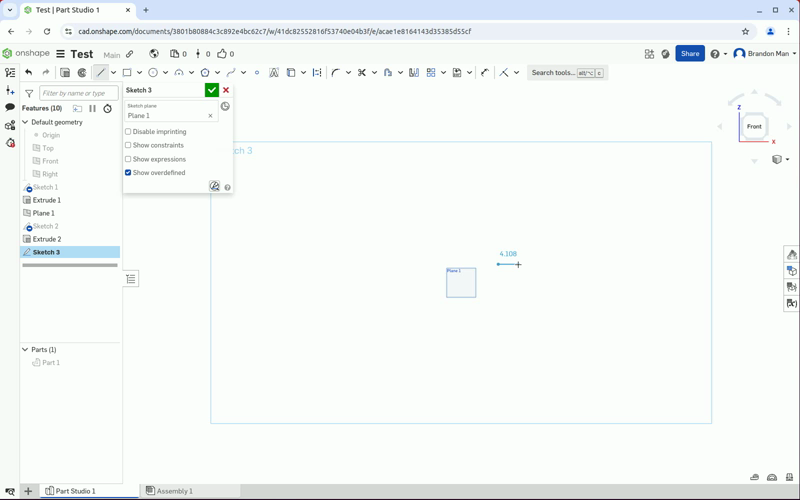
click(518, 264)
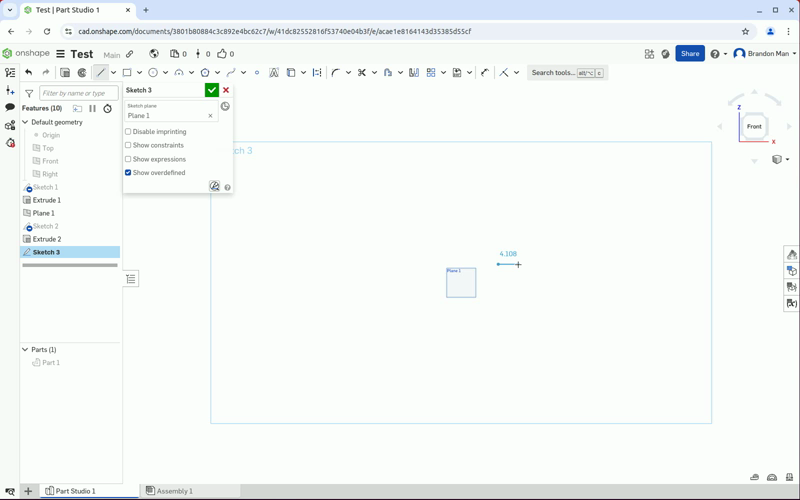
key_up(shift)
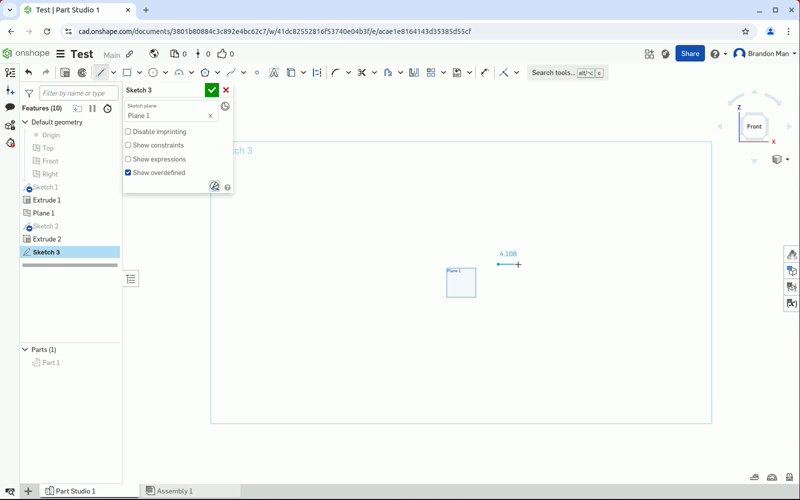
key_down(shift)
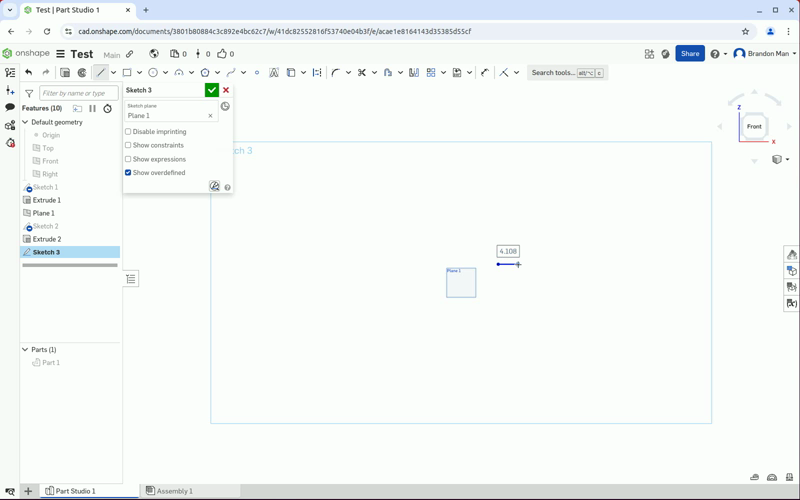
mouse_move(548, 264)
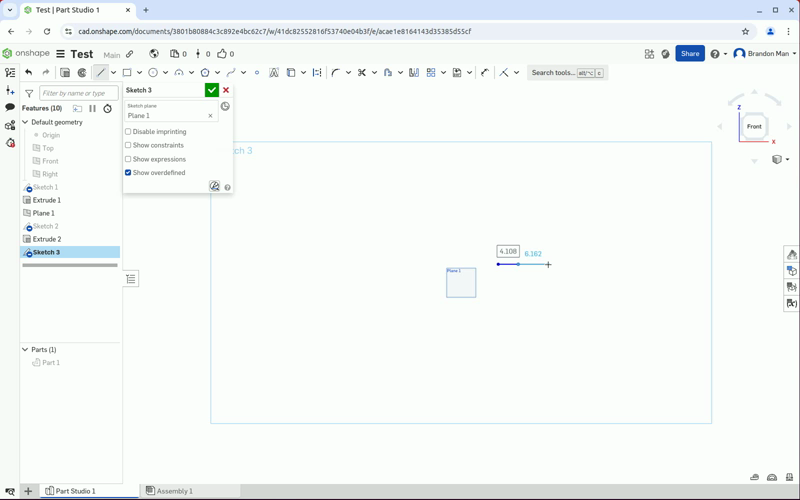
mouse_move(518, 244)
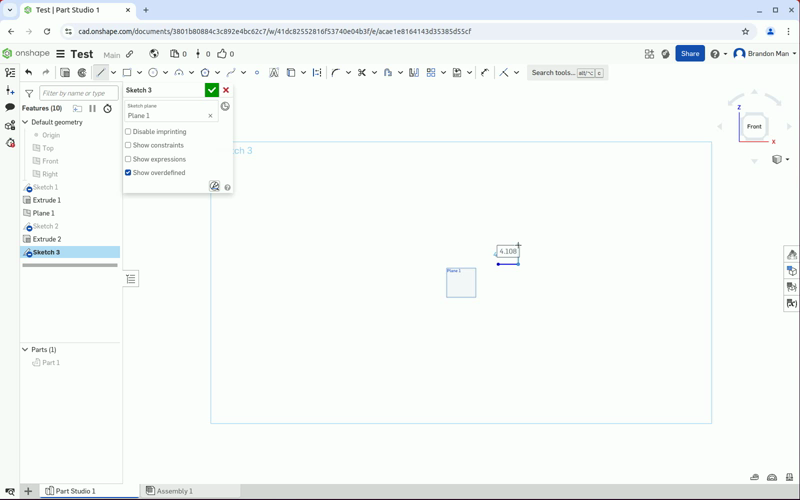
click(518, 244)
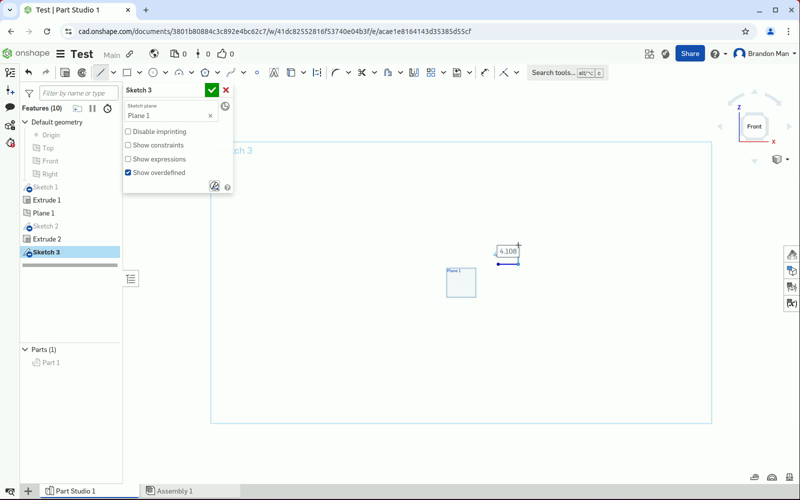
key_up(shift)
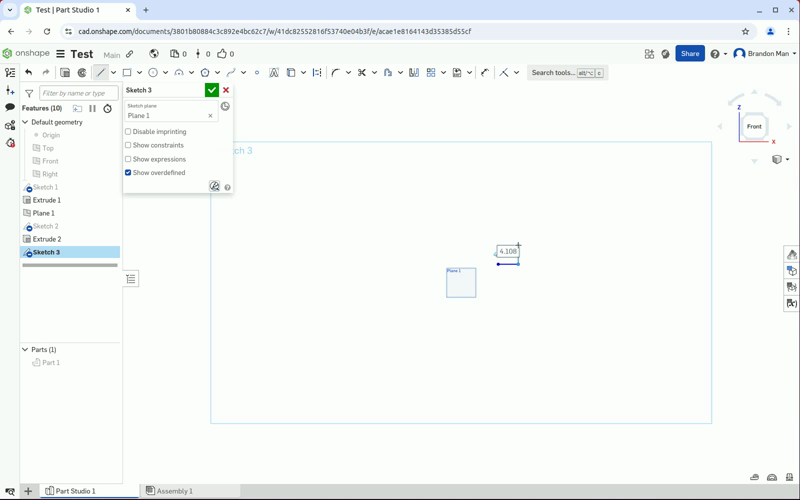
key_down(shift)
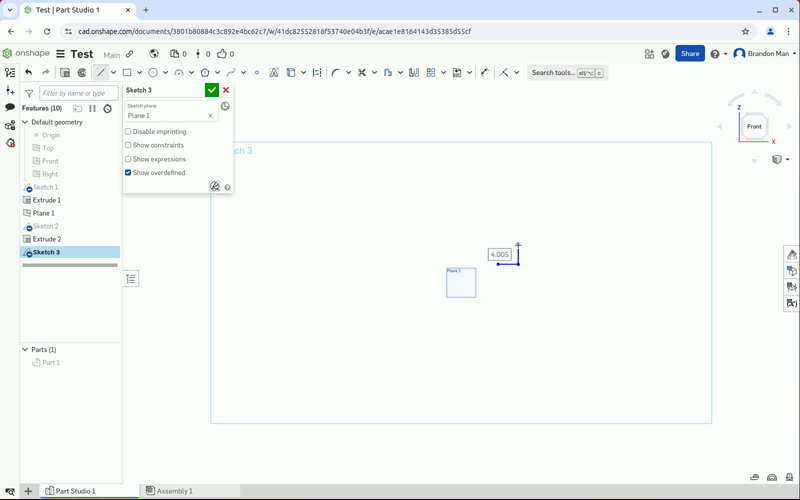
mouse_move(548, 244)
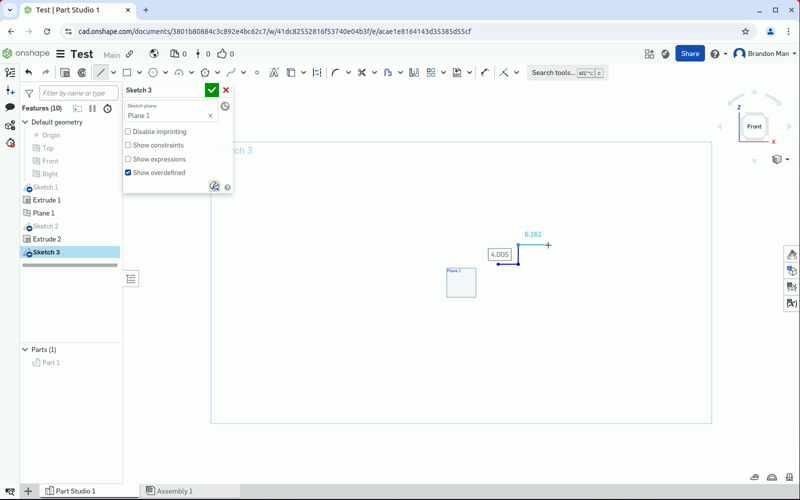
mouse_move(498, 244)
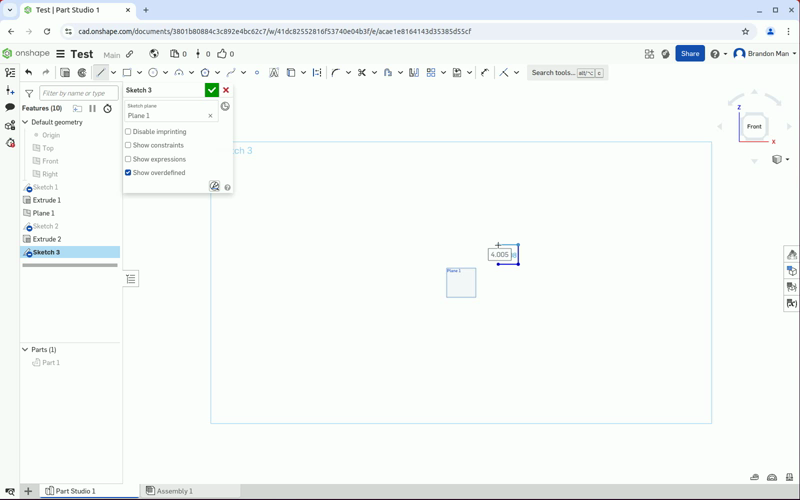
click(498, 244)
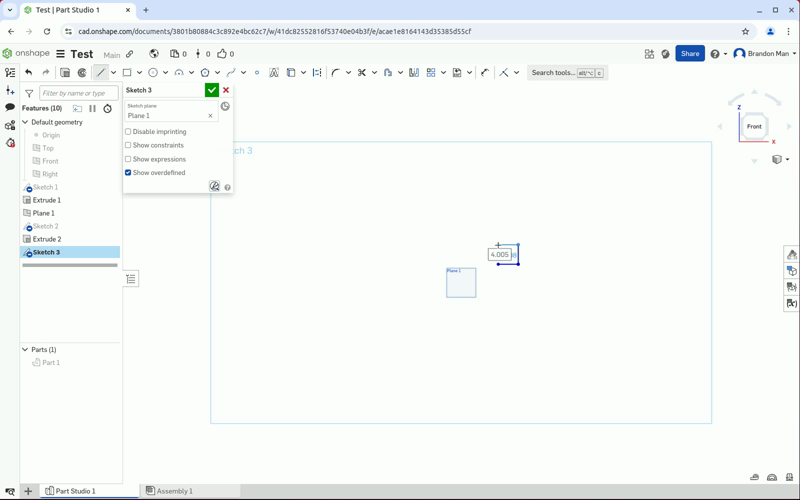
key_up(shift)
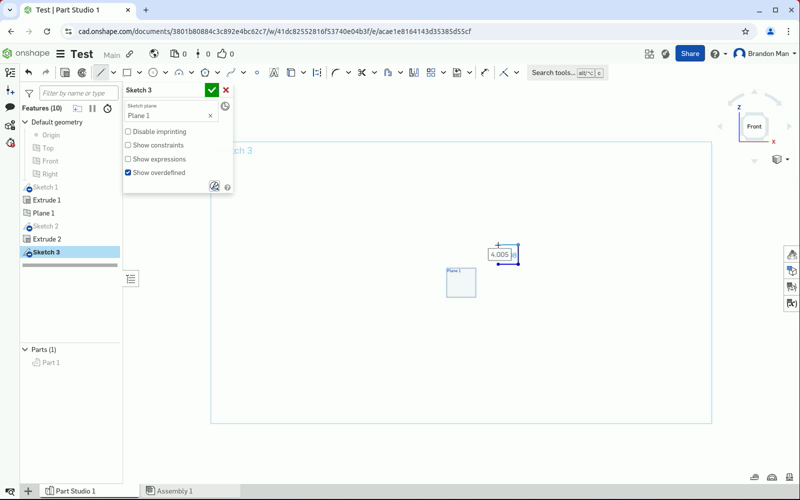
mouse_move(528, 244)
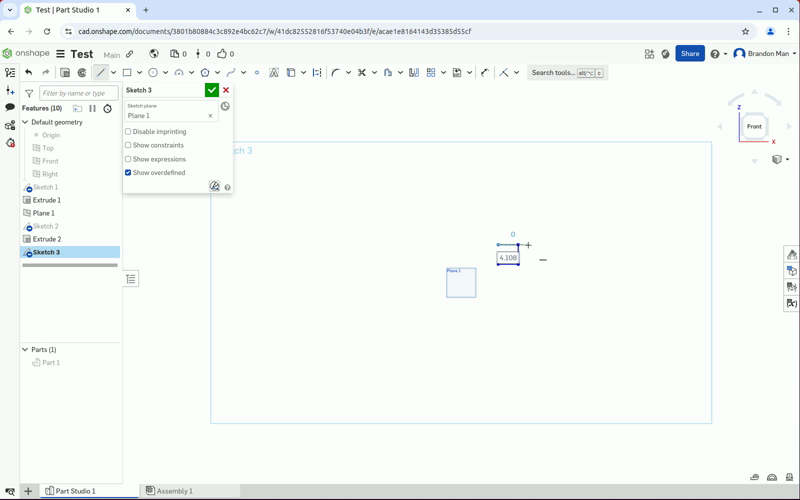
key_down(shift)
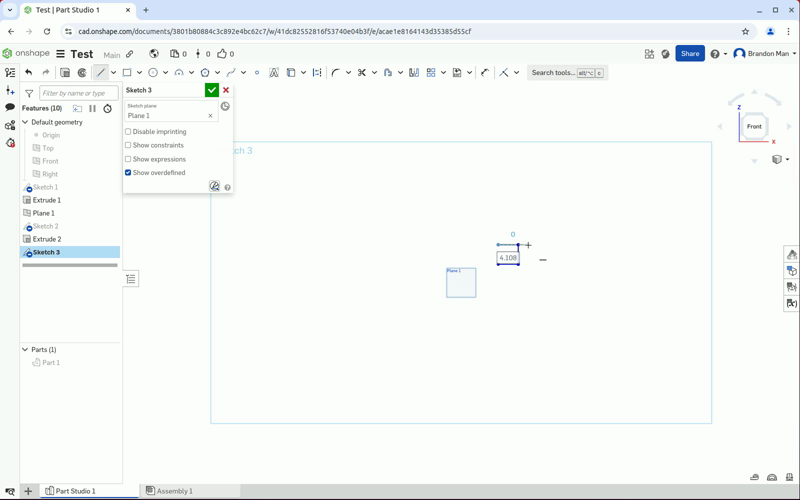
mouse_move(498, 264)
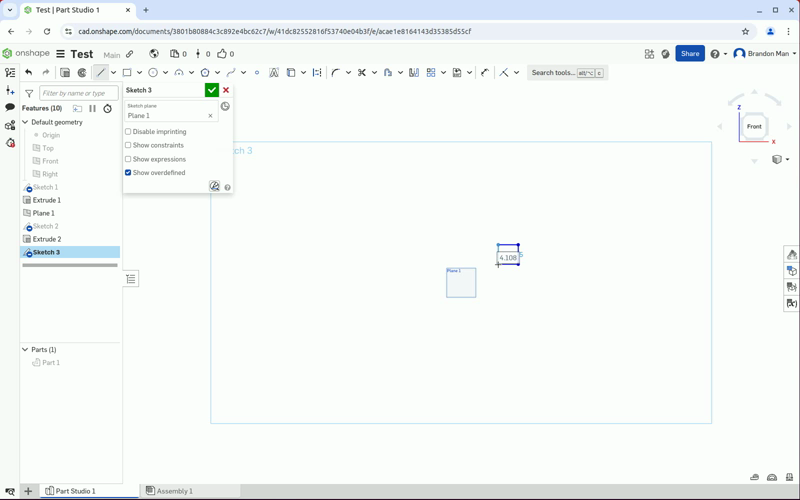
key_up(shift)
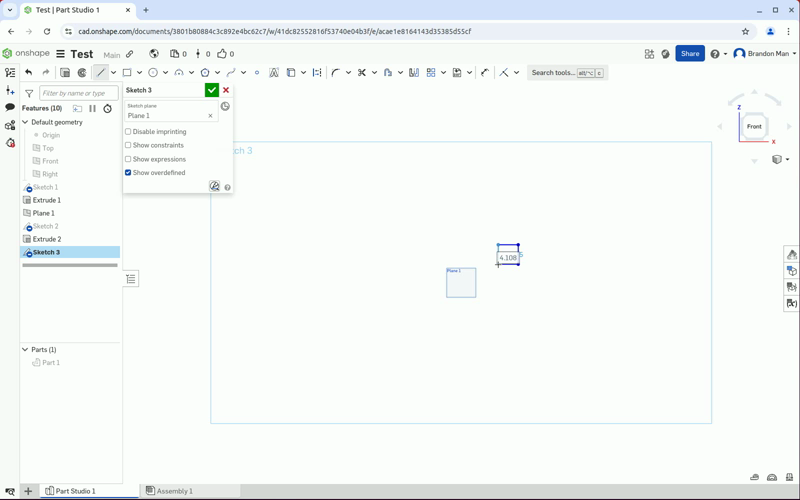
click(498, 264)
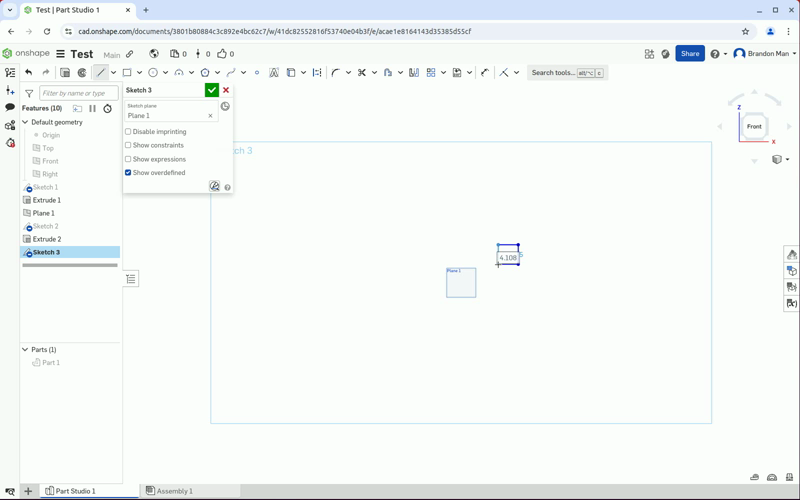
key(esc)
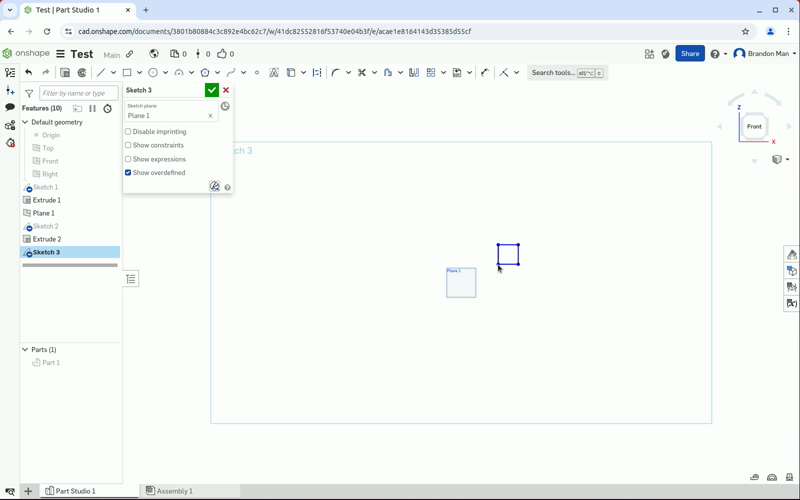
mouse_move(514, 260)
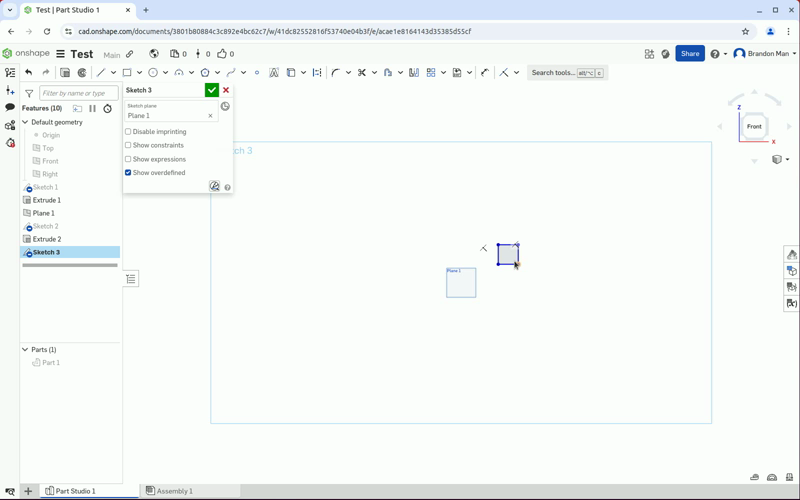
scroll(6)
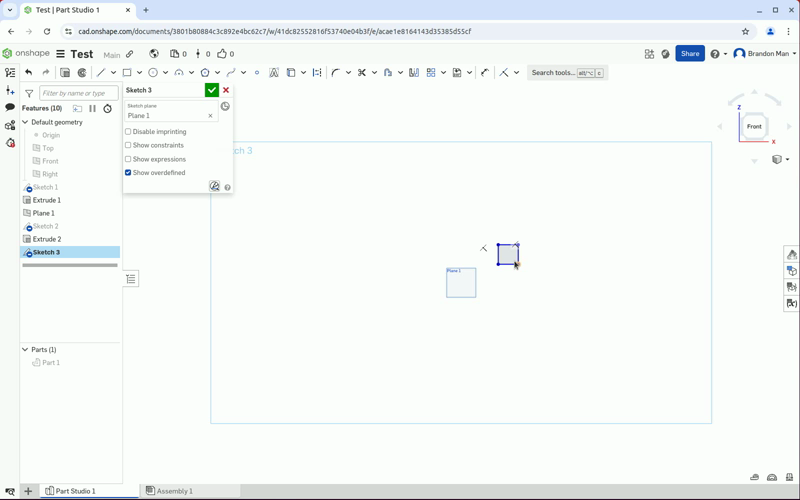
scroll(6)
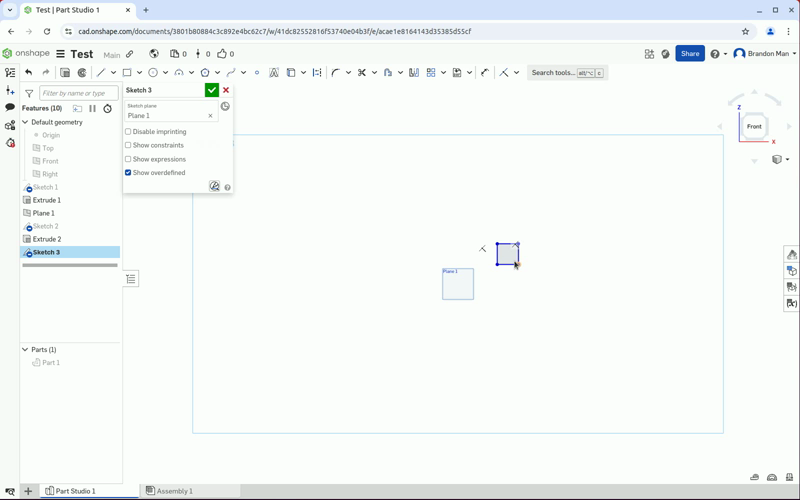
scroll(6)
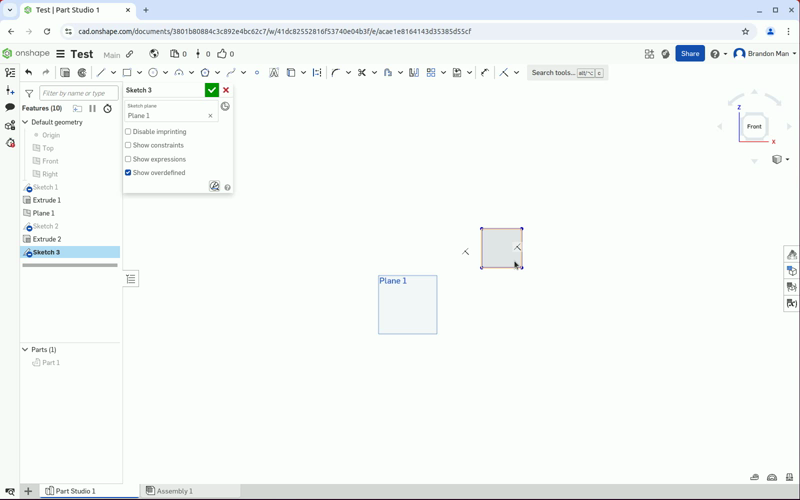
scroll(6)
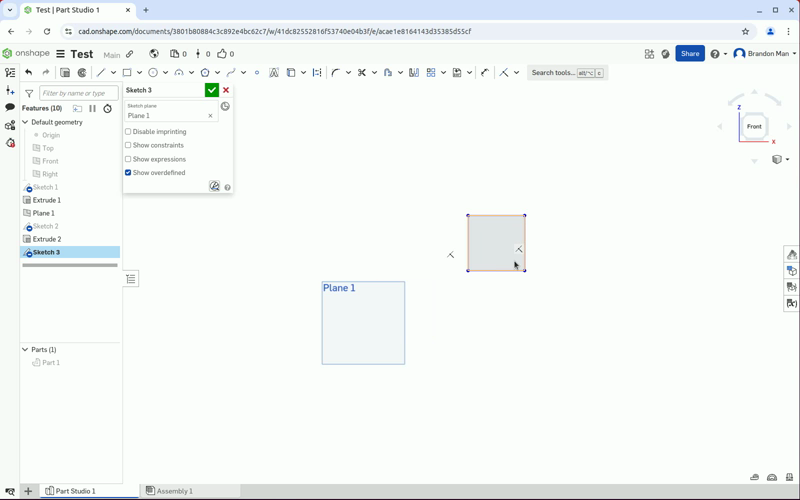
scroll(6)
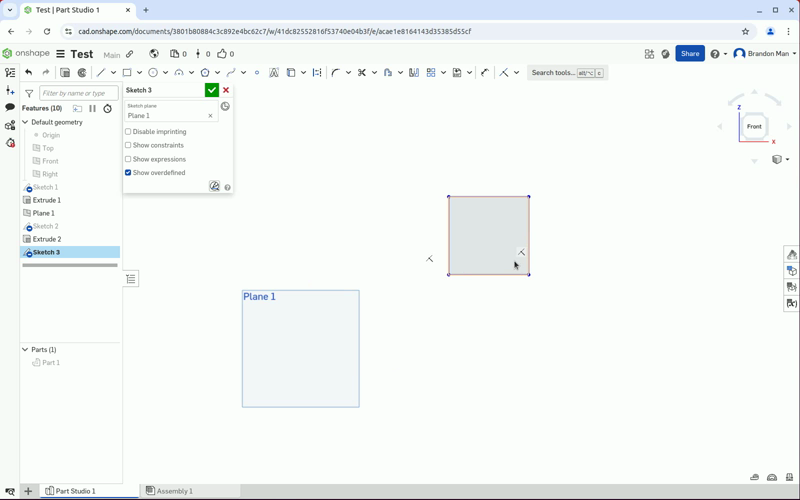
scroll(6)
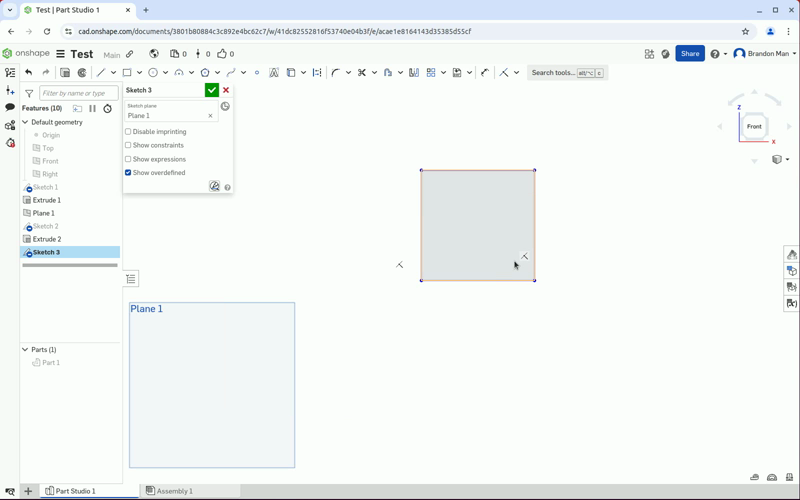
scroll(6)
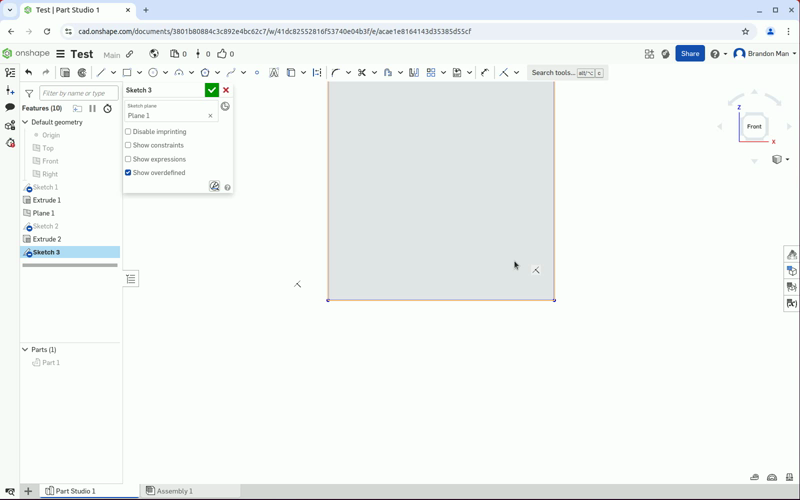
click(514, 260)
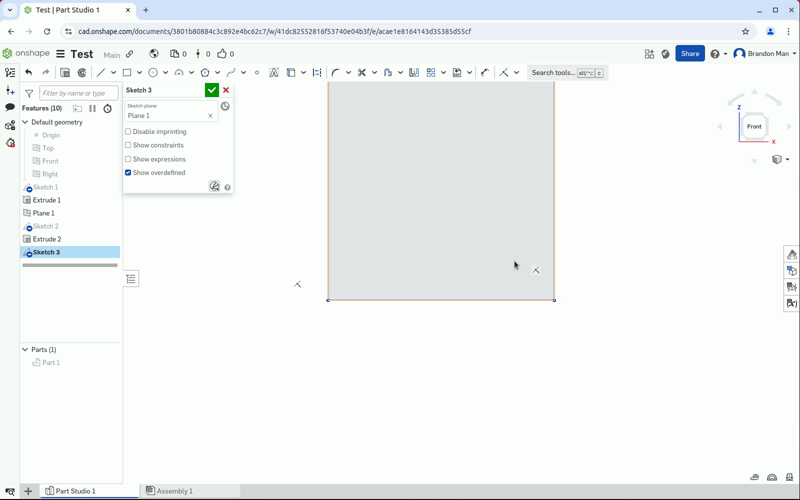
scroll(-6)
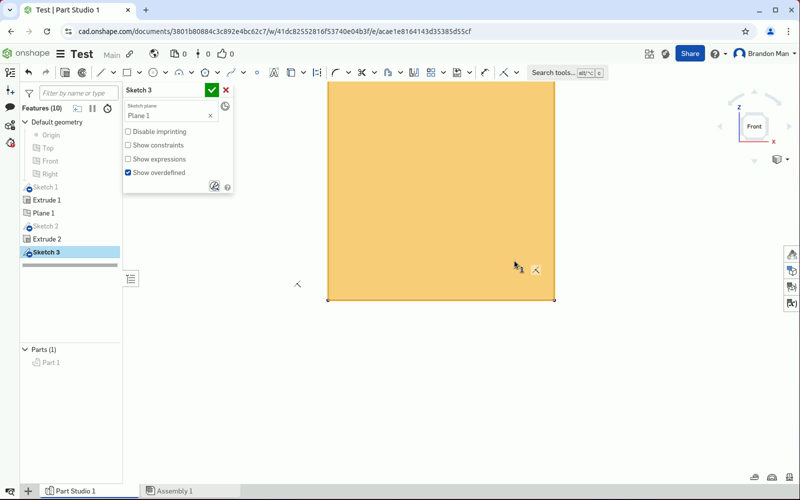
scroll(-6)
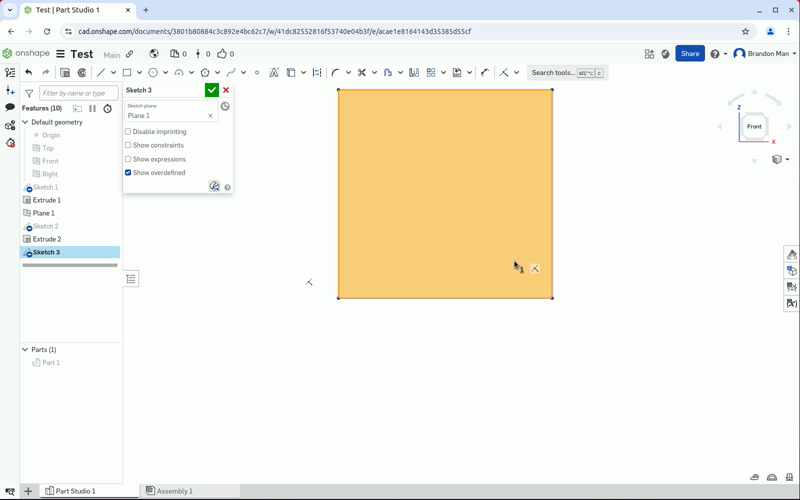
scroll(-6)
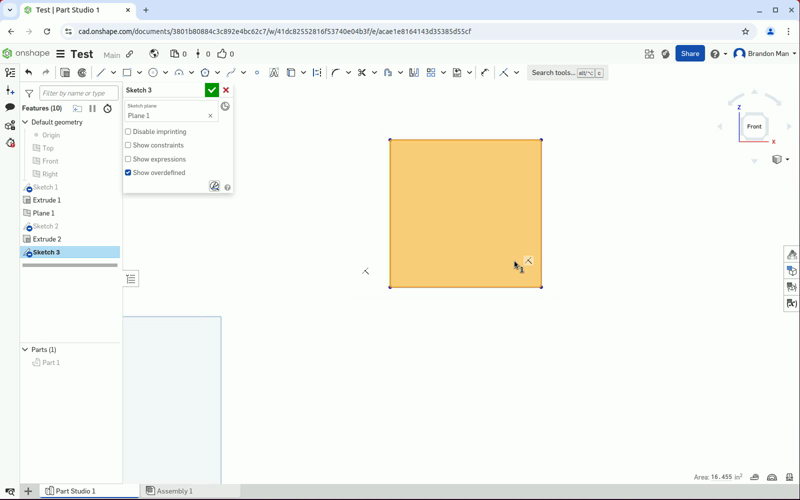
scroll(-6)
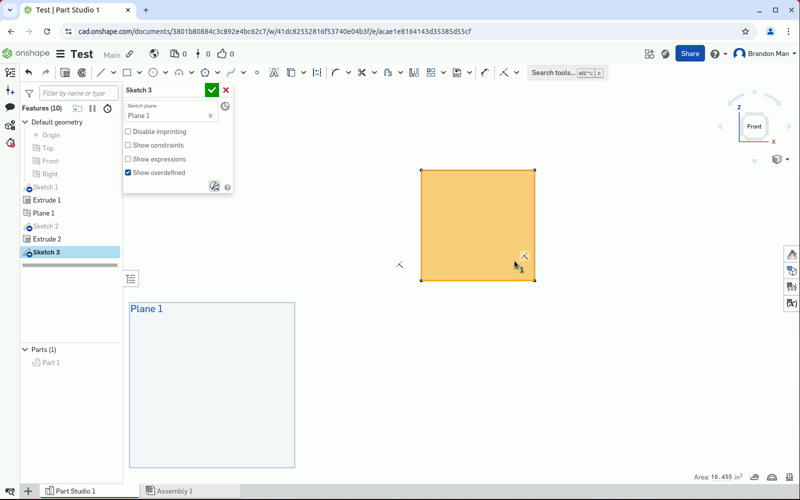
scroll(-6)
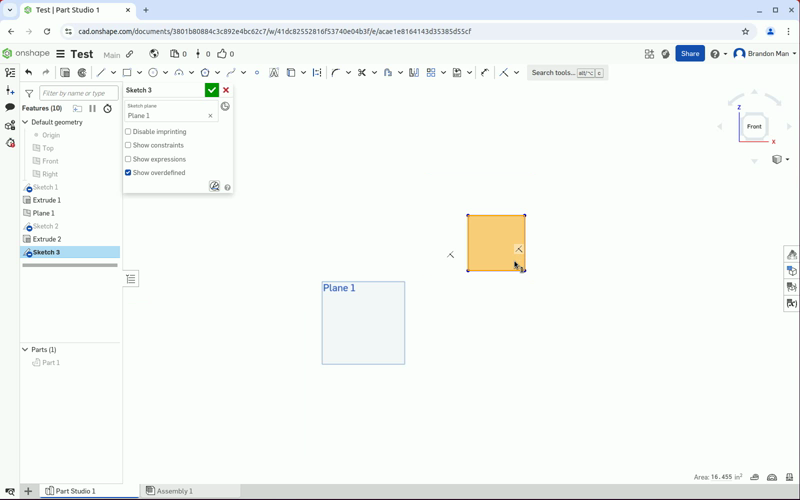
scroll(-6)
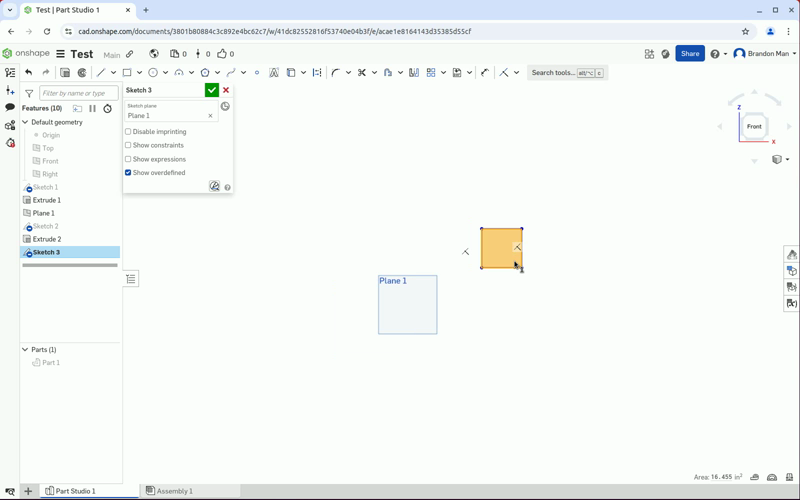
scroll(-6)
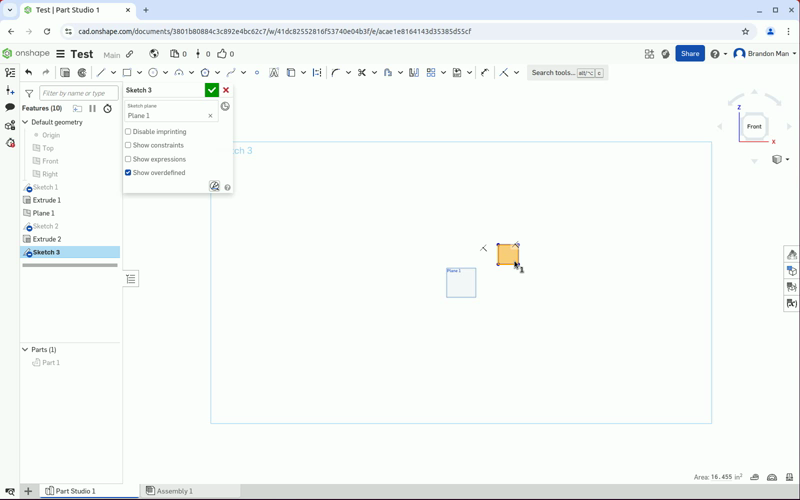
mouse_move(73, 352)
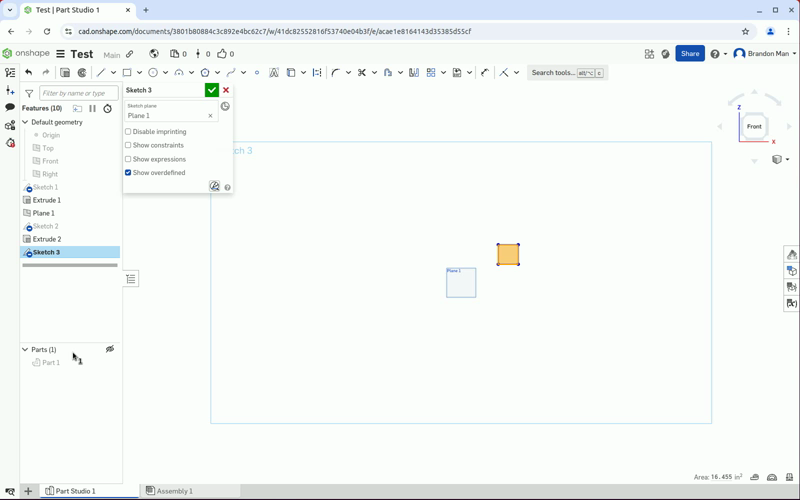
key(shift+y)
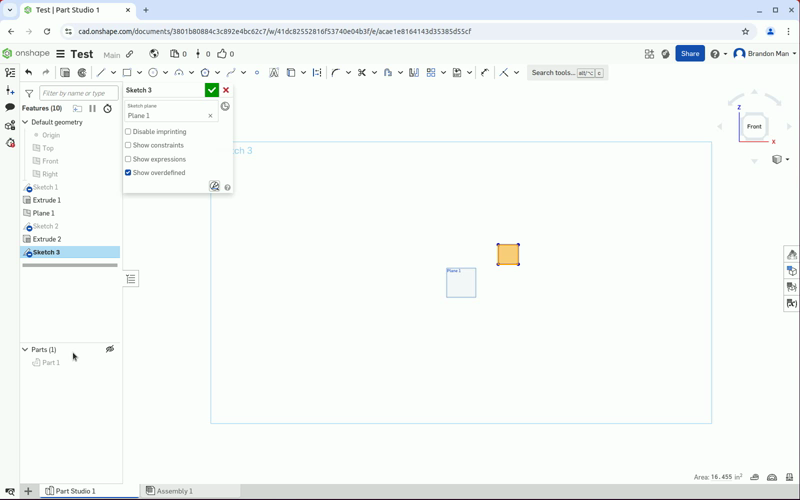
key(shift+e)
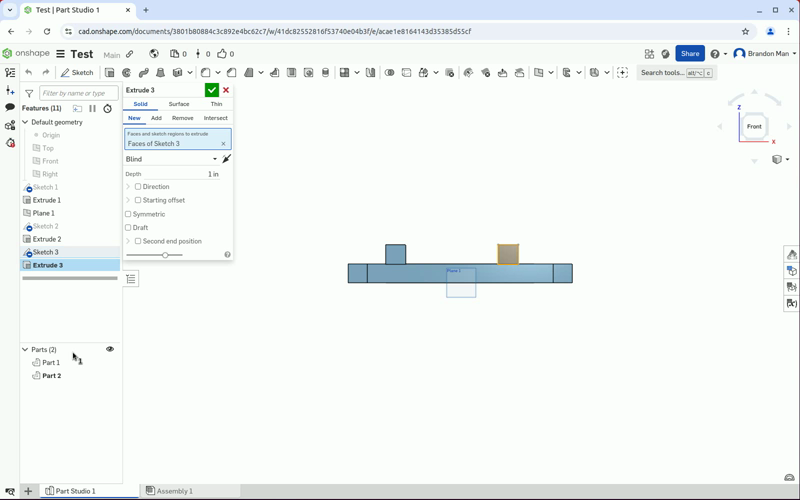
mouse_move(143, 106)
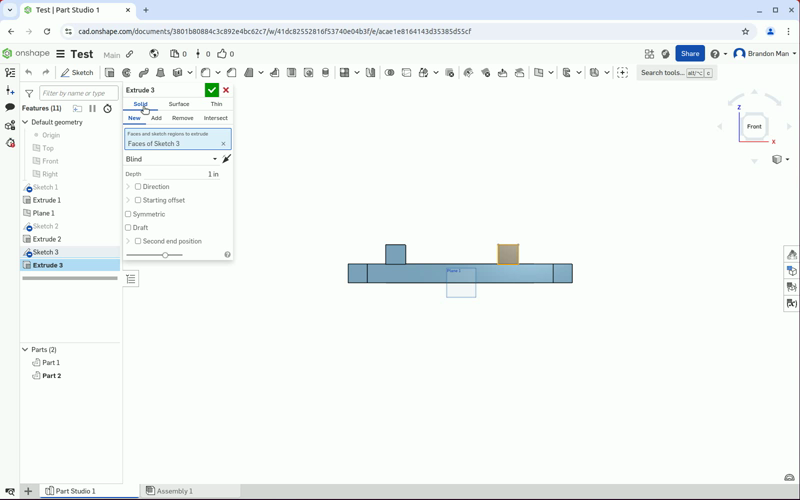
click(143, 106)
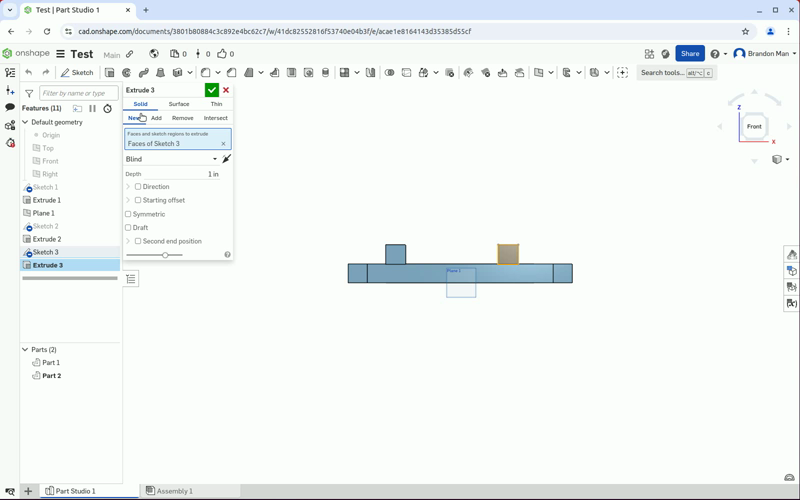
mouse_move(137, 120)
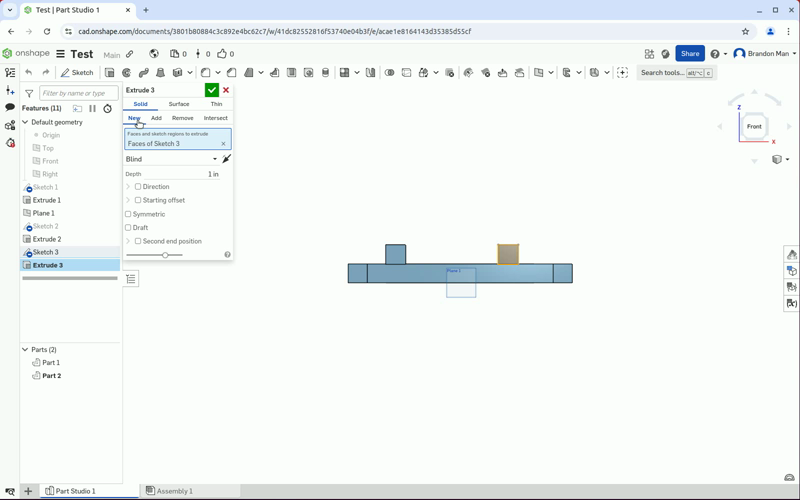
click(137, 120)
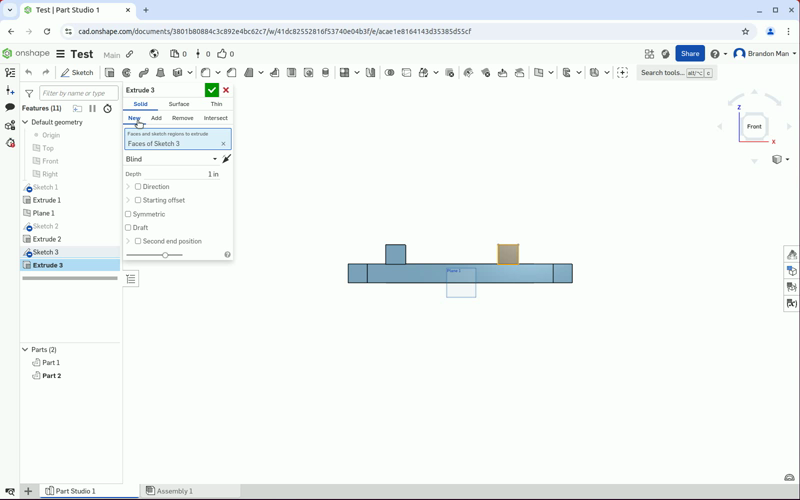
key(tab, 4)
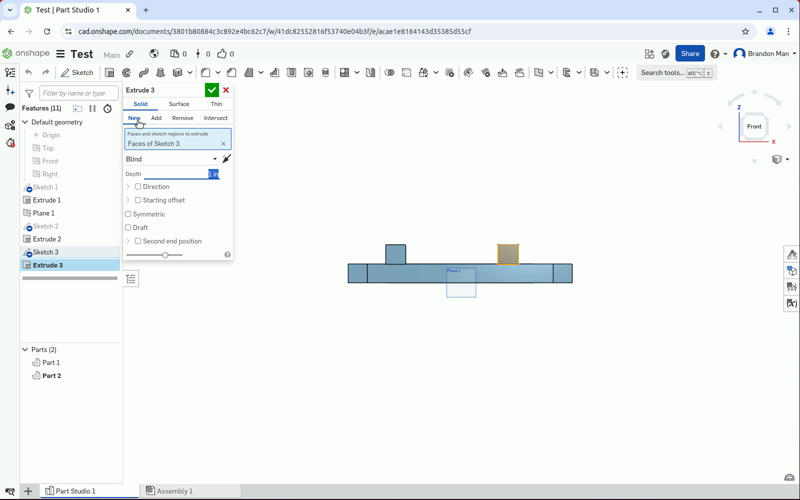
text(-19.257)
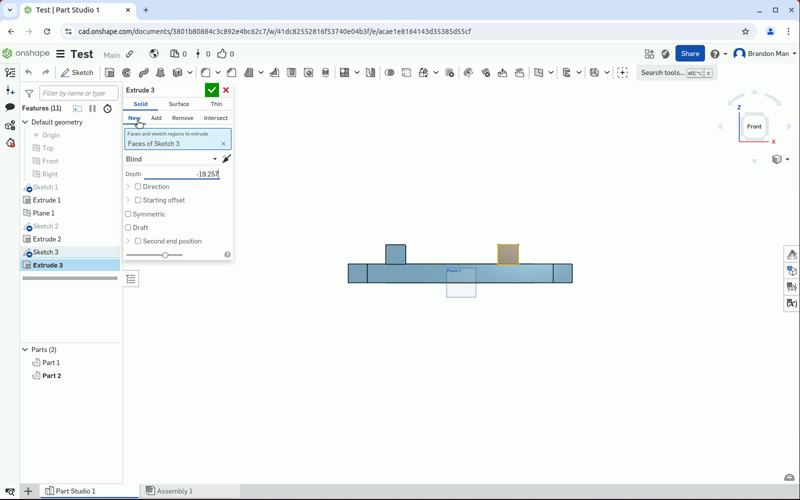
key(enter)
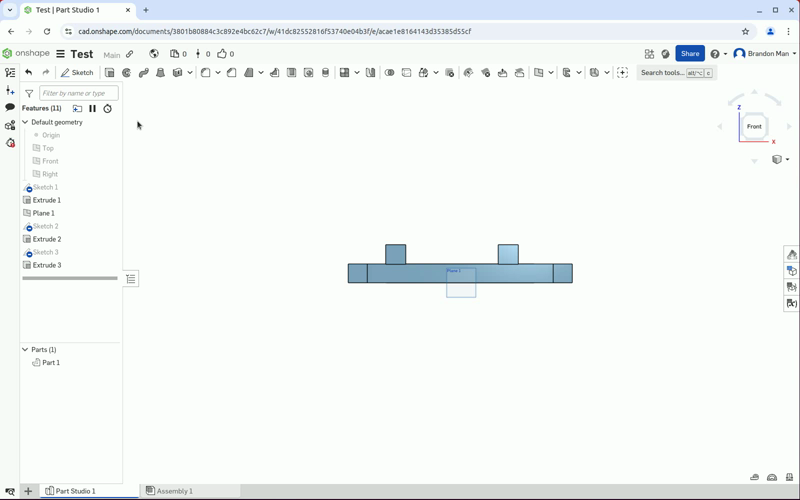
key(shift+h)
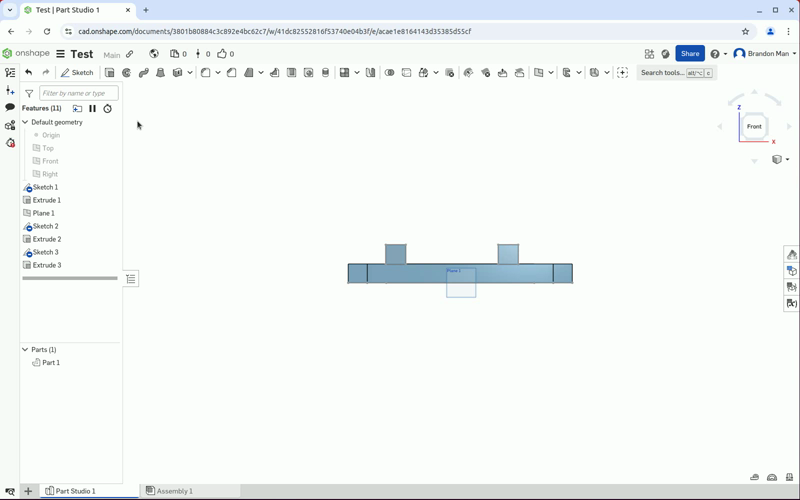
key(shift+h)
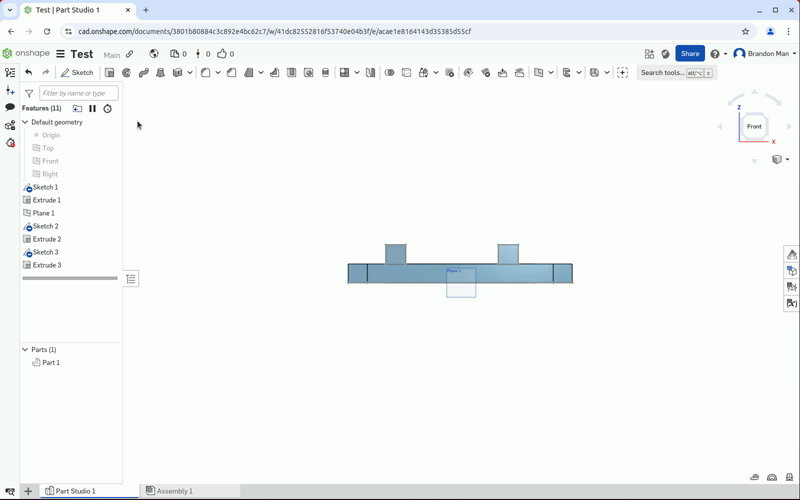
key(shift+7)
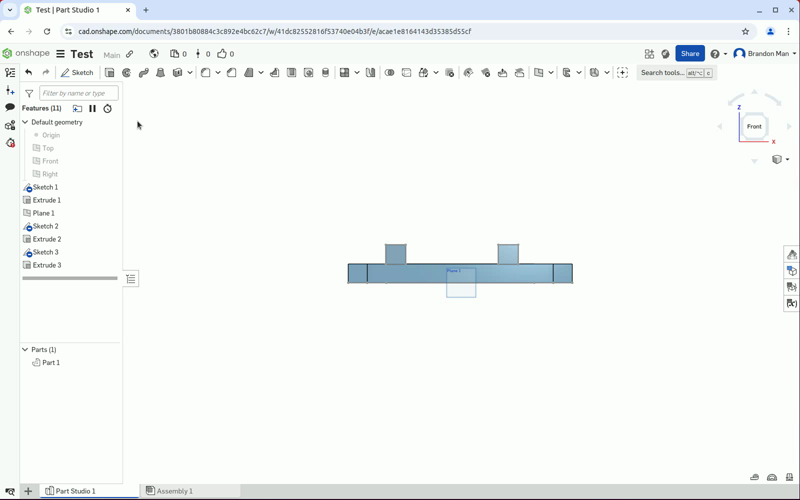
key(left, 2)
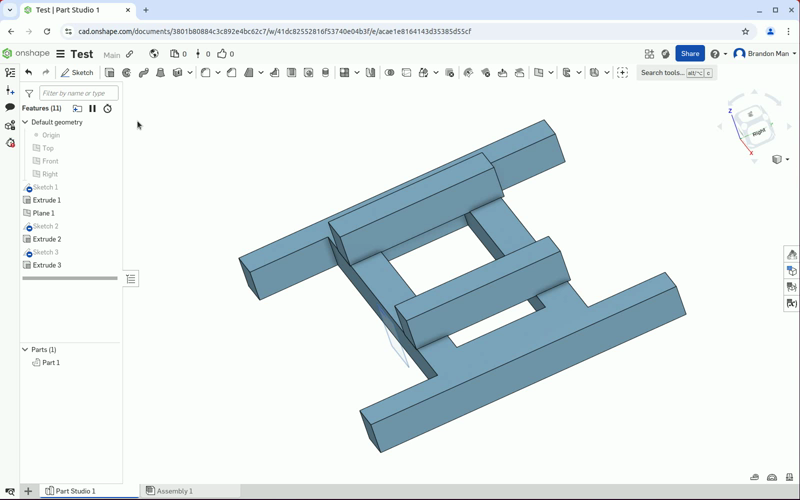
key(down, 2)
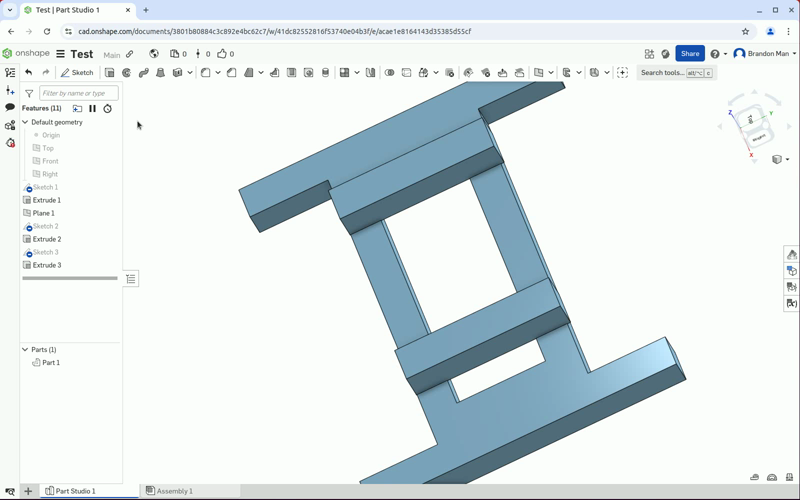
key(up, 2)
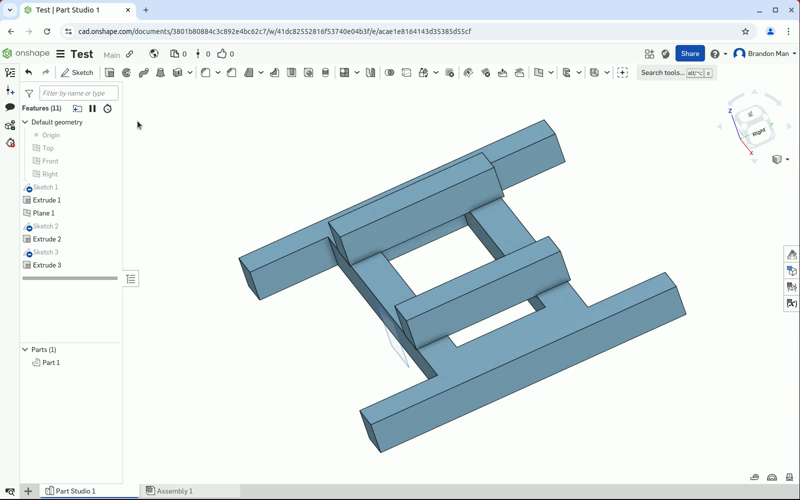
key(right, 2)
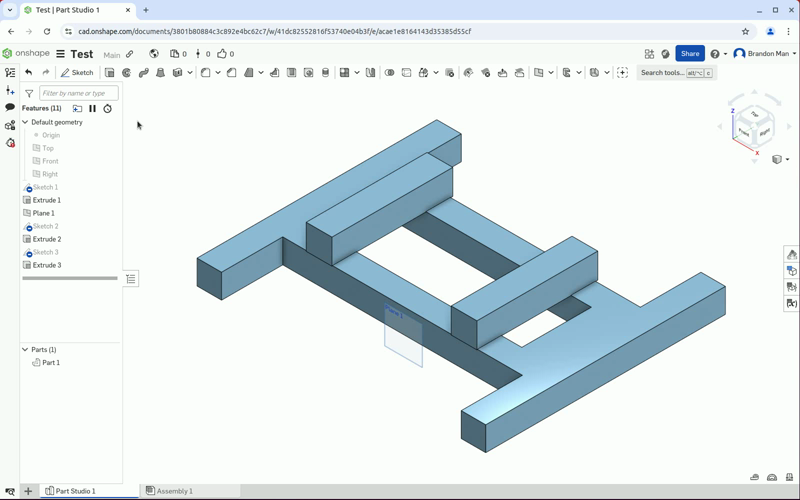
mouse_move(73, 189)
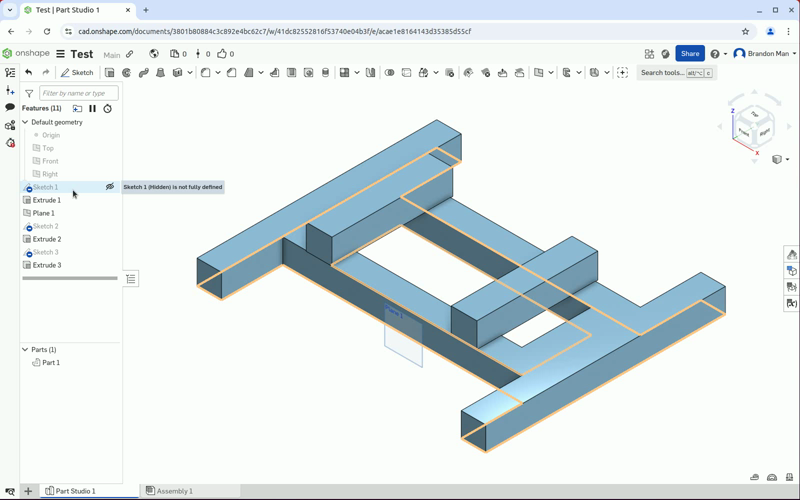
click(73, 189)